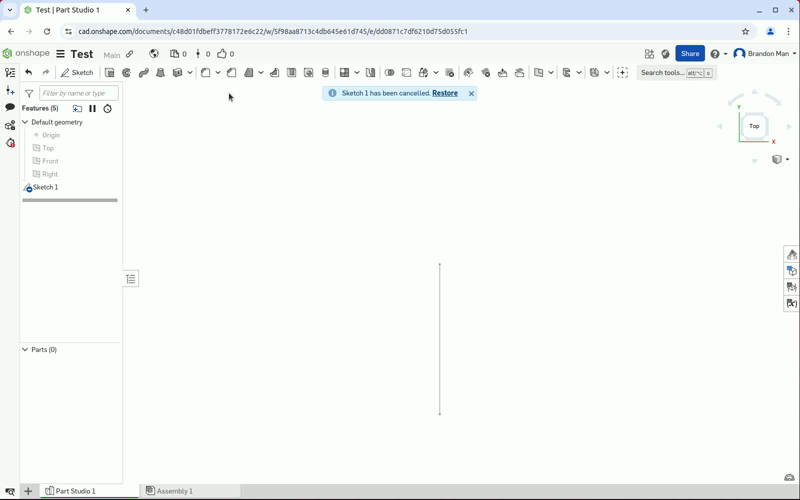
key(shift+h)
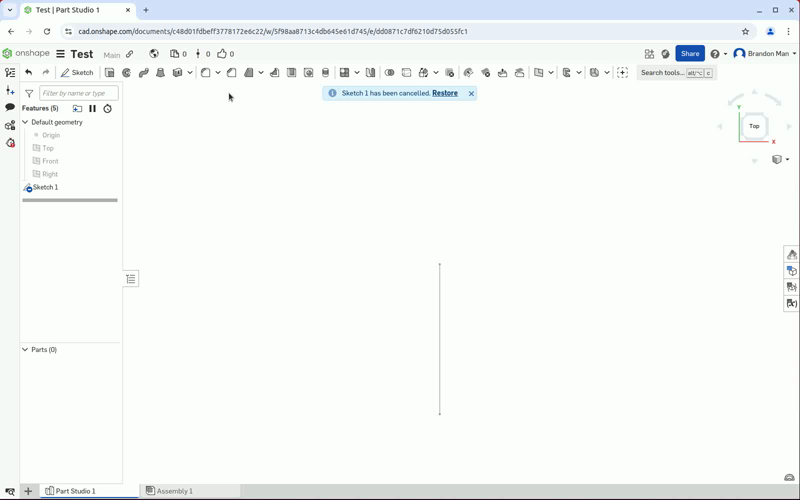
key(shift+s)
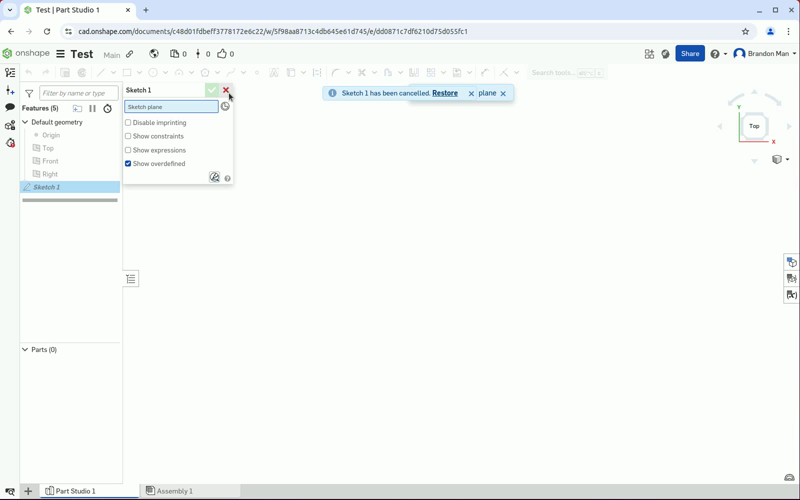
mouse_move(73, 150)
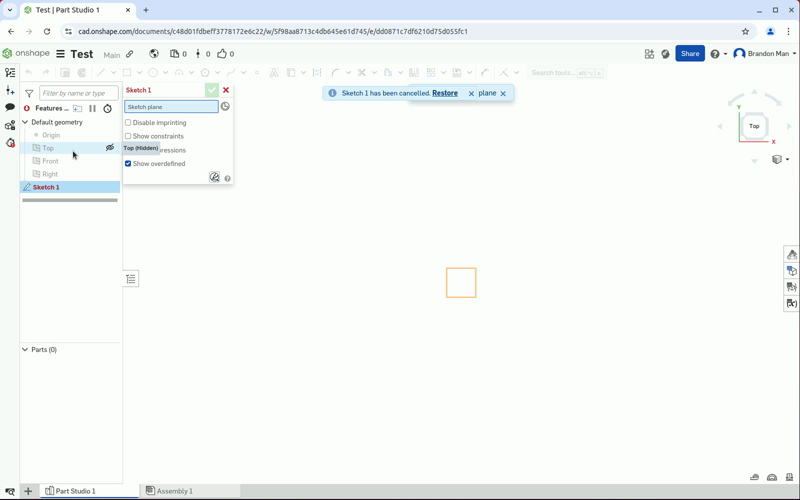
click(73, 150)
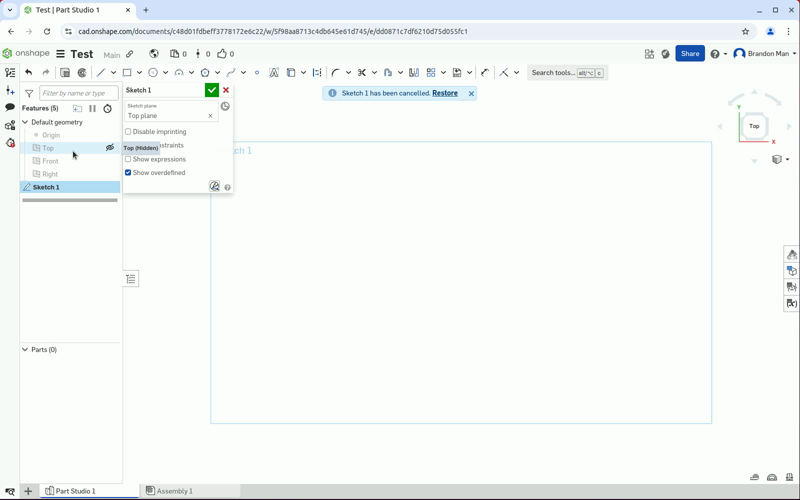
mouse_move(73, 352)
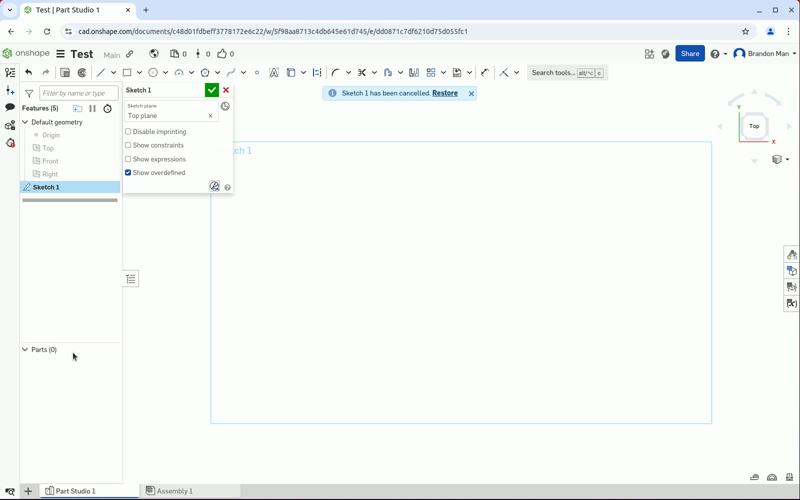
key(y)
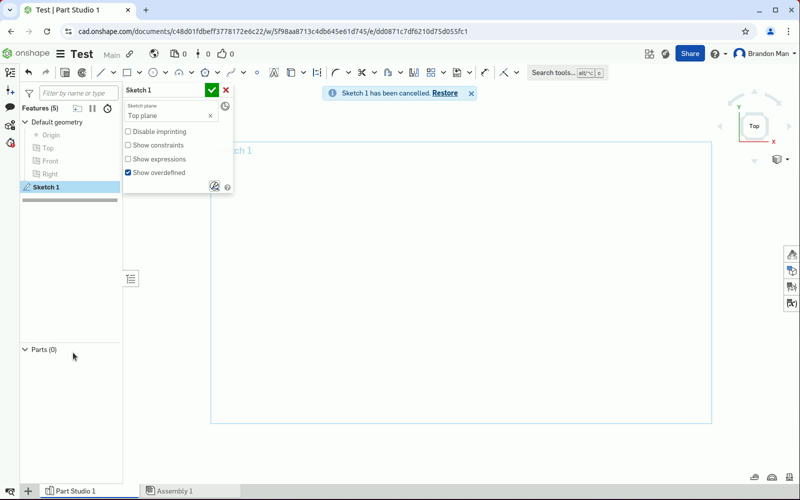
key(l)
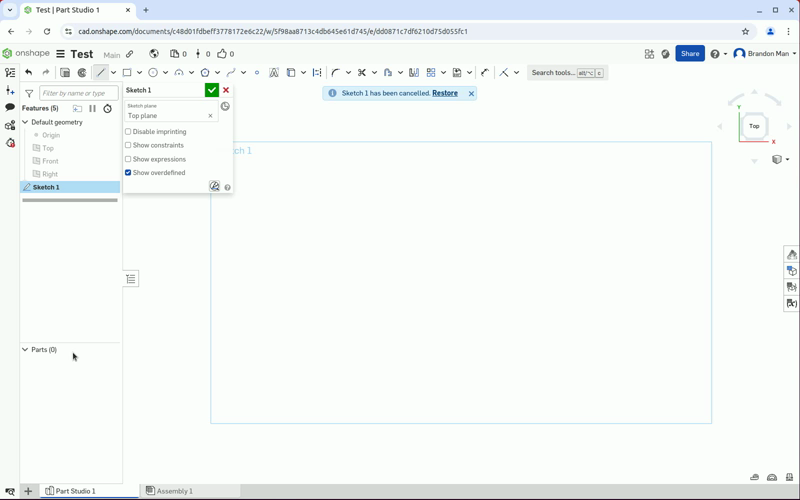
key_down(shift)
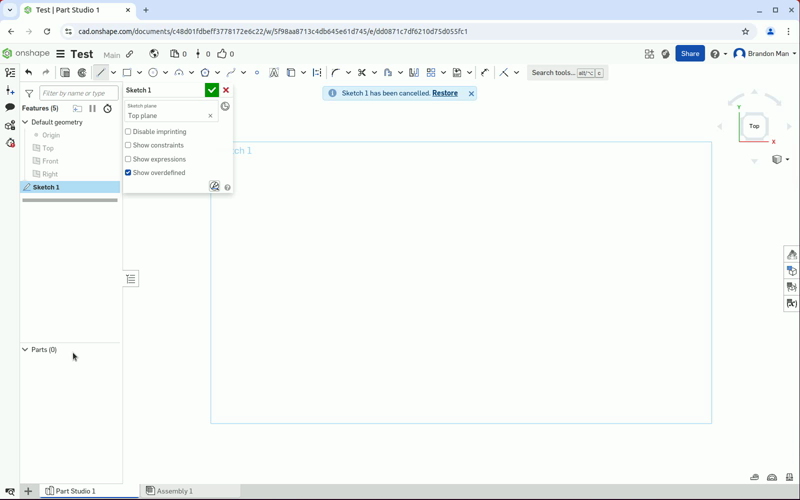
mouse_move(460, 282)
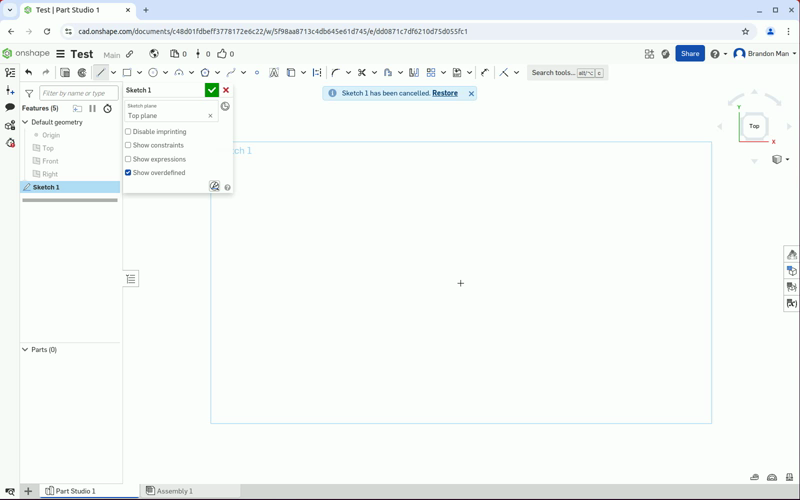
click(460, 282)
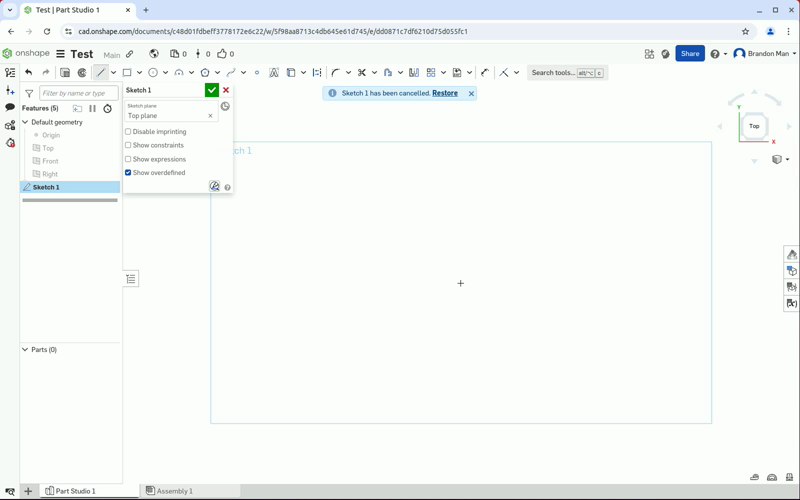
key_up(shift)
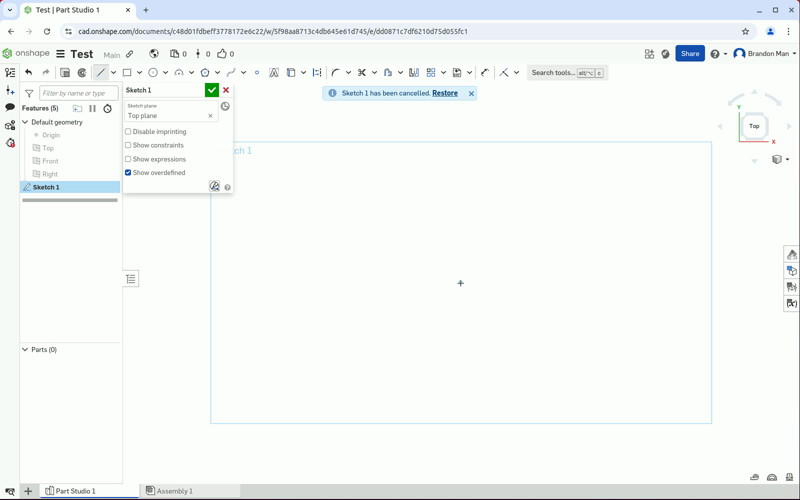
key_down(shift)
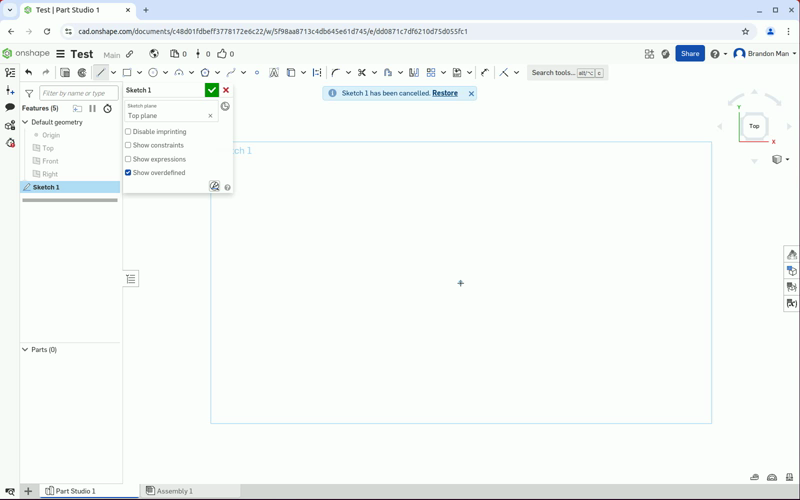
mouse_move(559, 282)
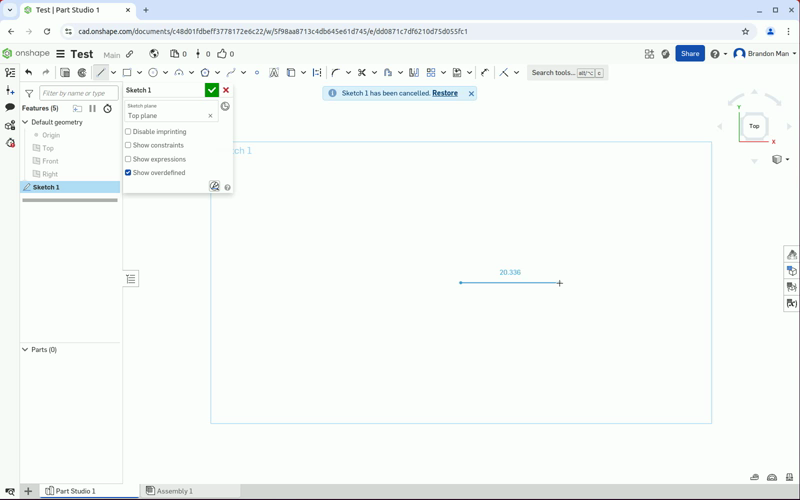
click(559, 282)
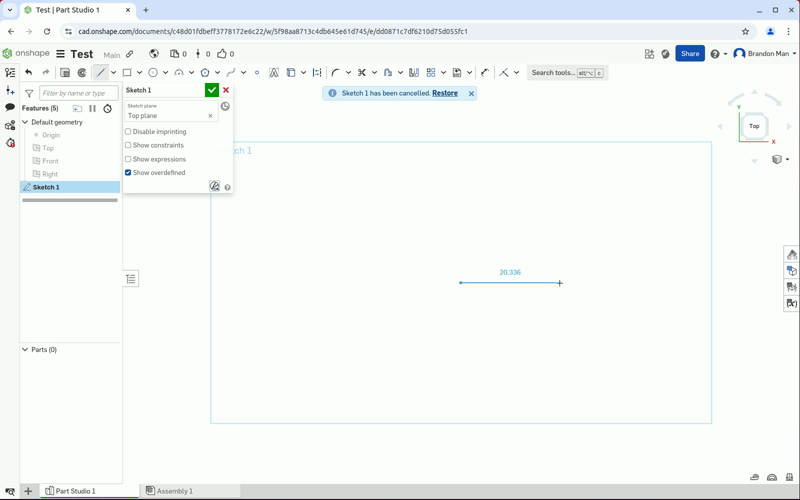
key_up(shift)
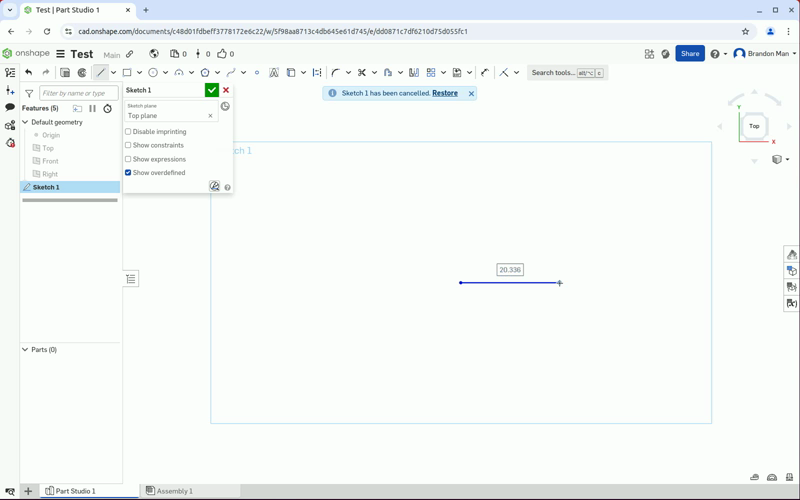
key_down(shift)
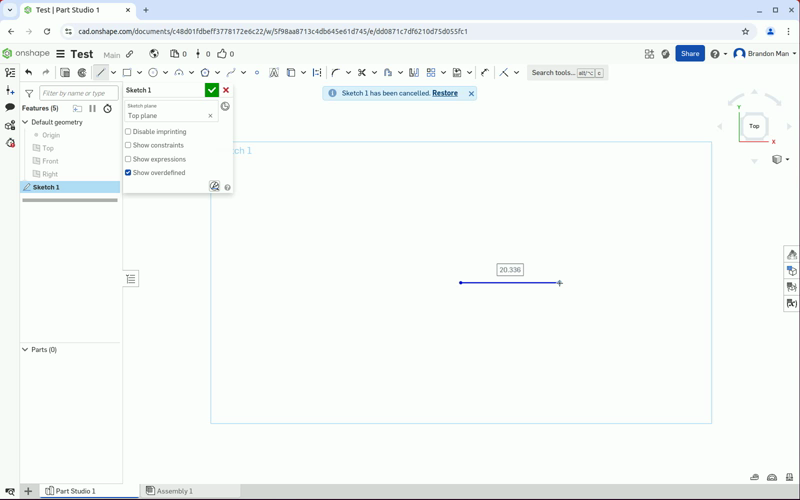
mouse_move(589, 282)
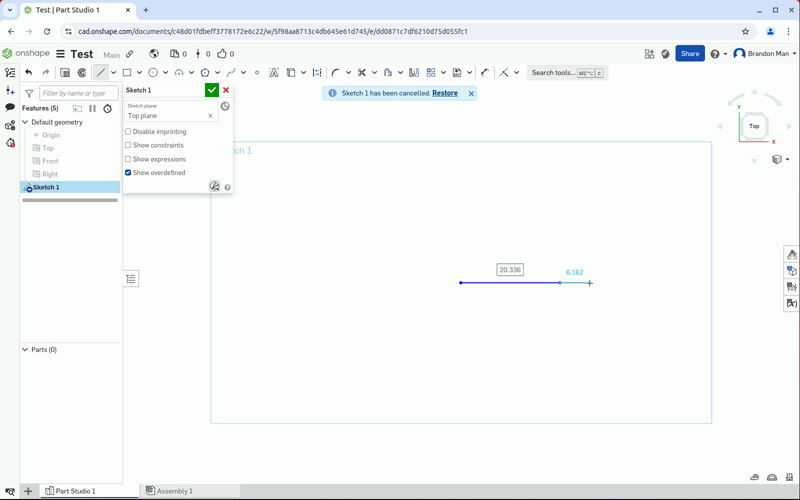
mouse_move(559, 240)
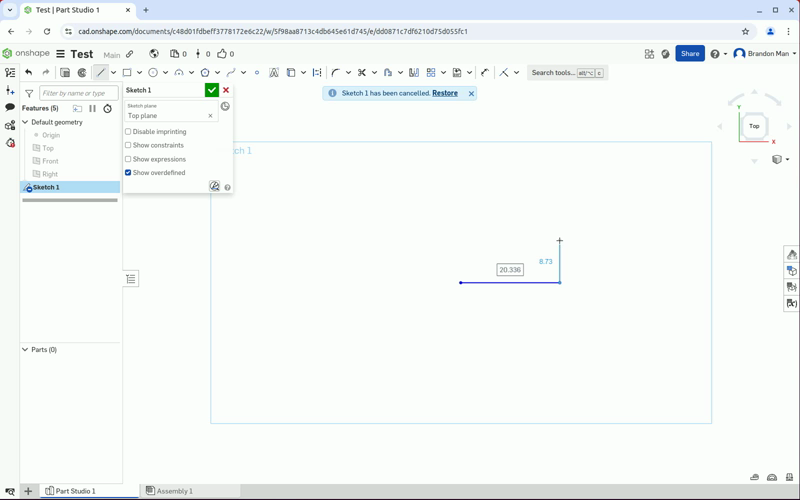
click(559, 240)
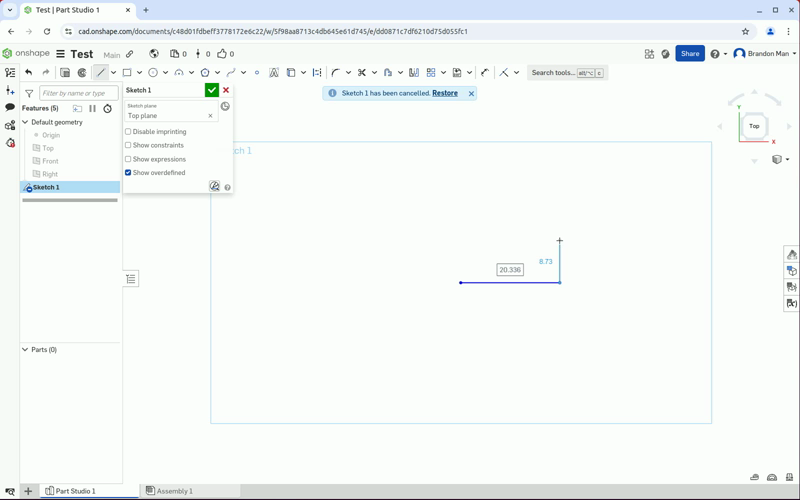
key_up(shift)
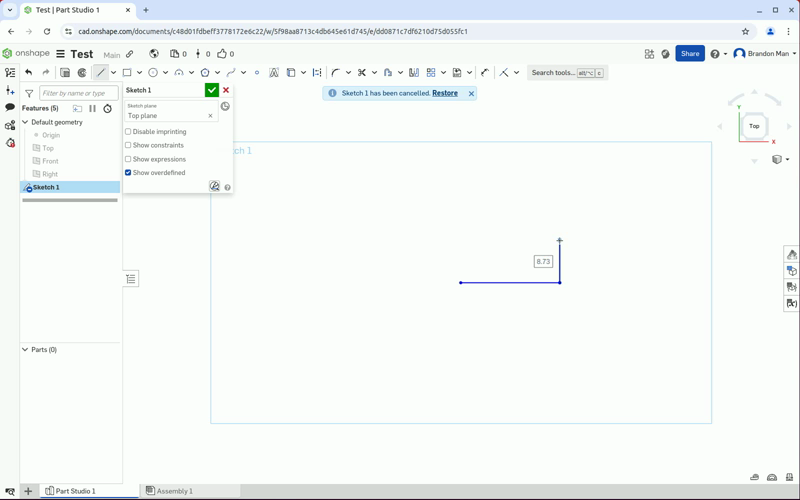
key_down(shift)
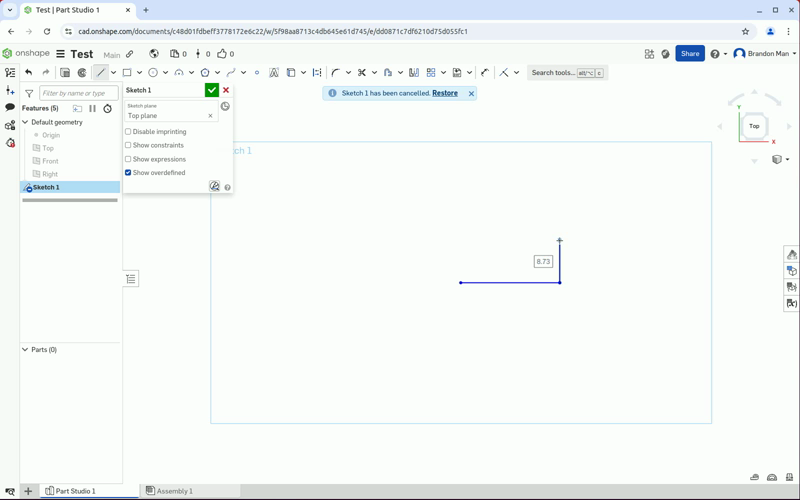
mouse_move(589, 240)
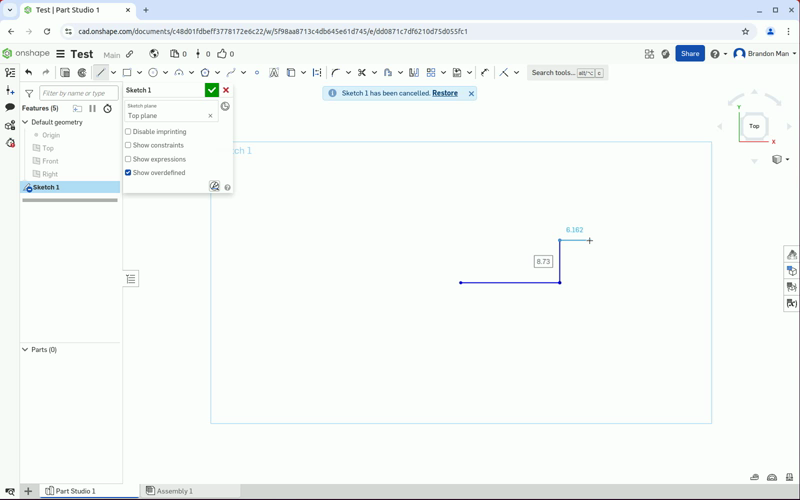
mouse_move(531, 240)
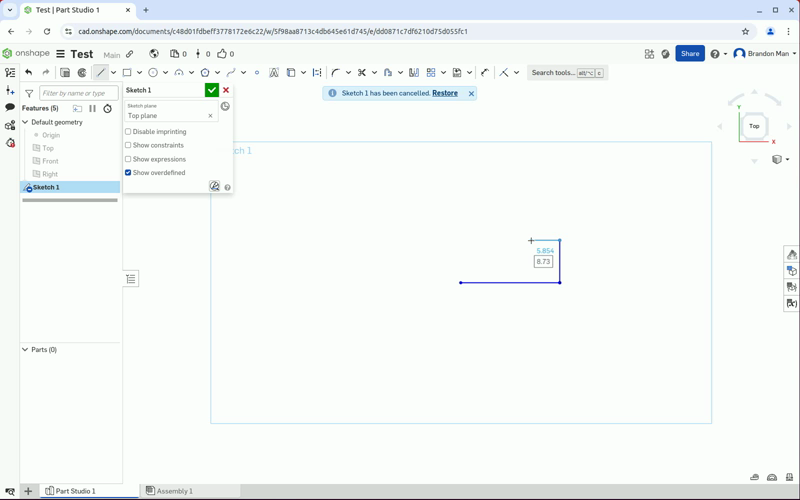
click(531, 240)
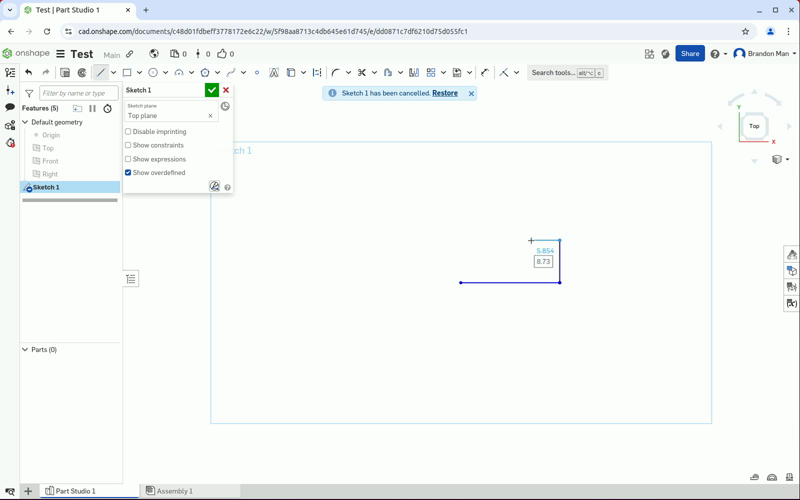
key_up(shift)
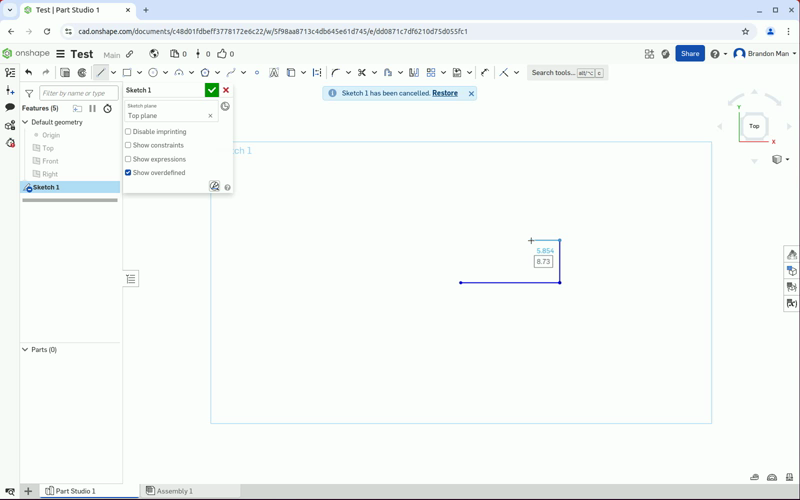
key_down(shift)
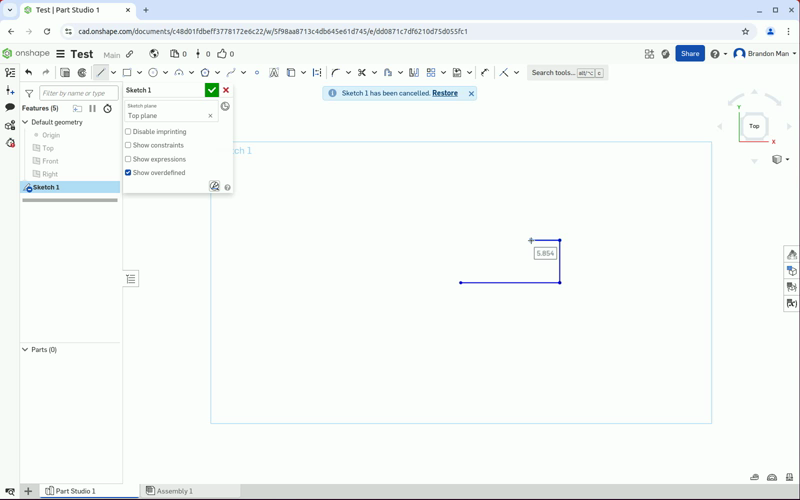
mouse_move(561, 240)
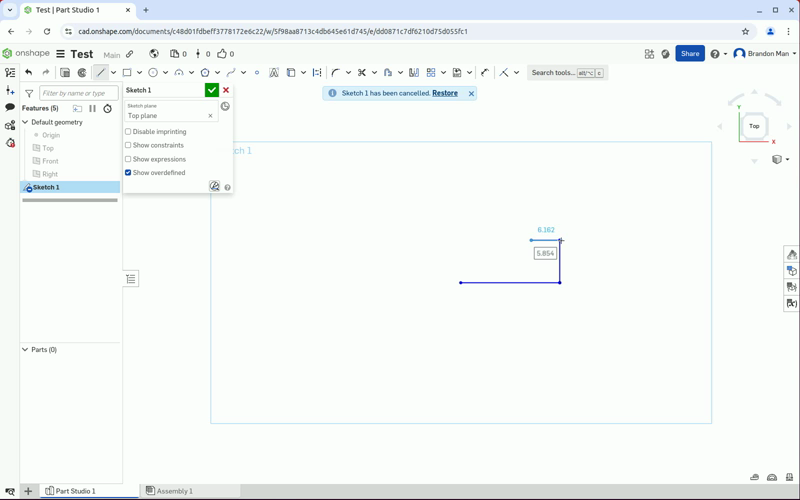
mouse_move(488, 240)
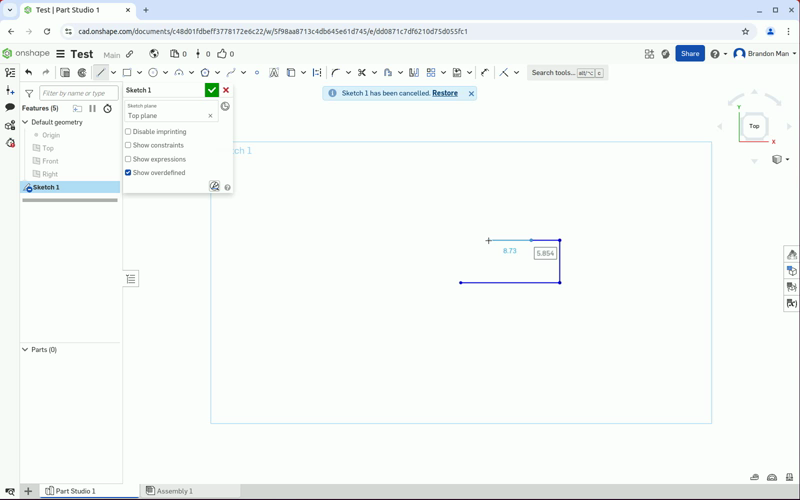
click(488, 240)
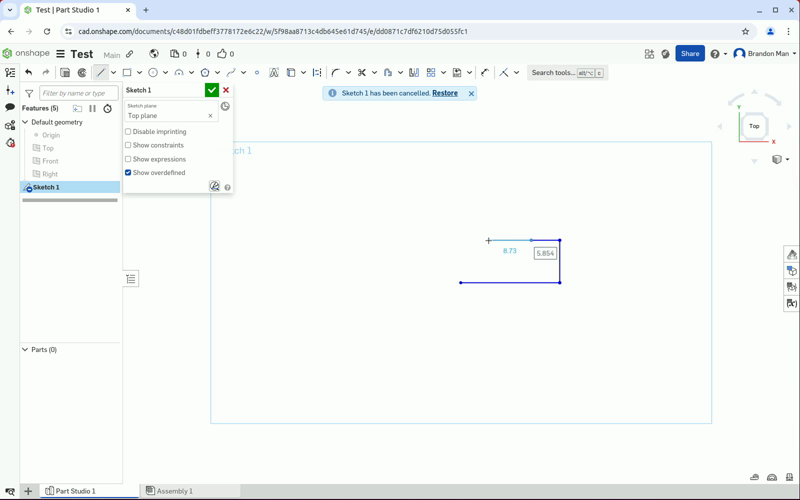
key_up(shift)
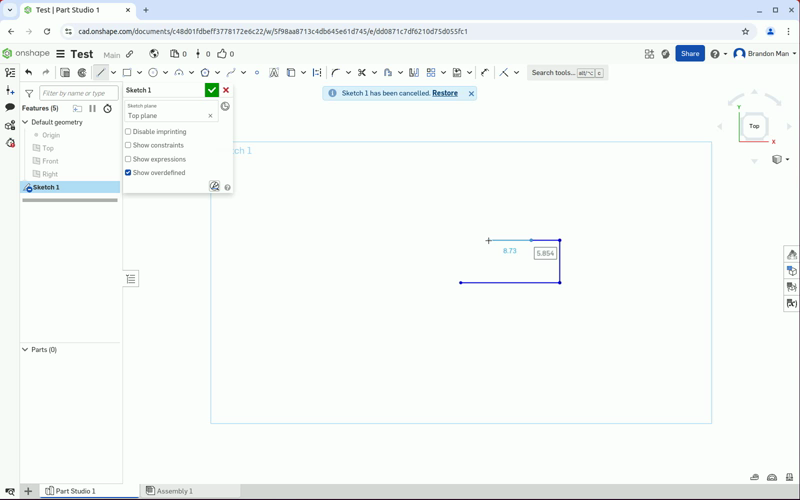
key_down(shift)
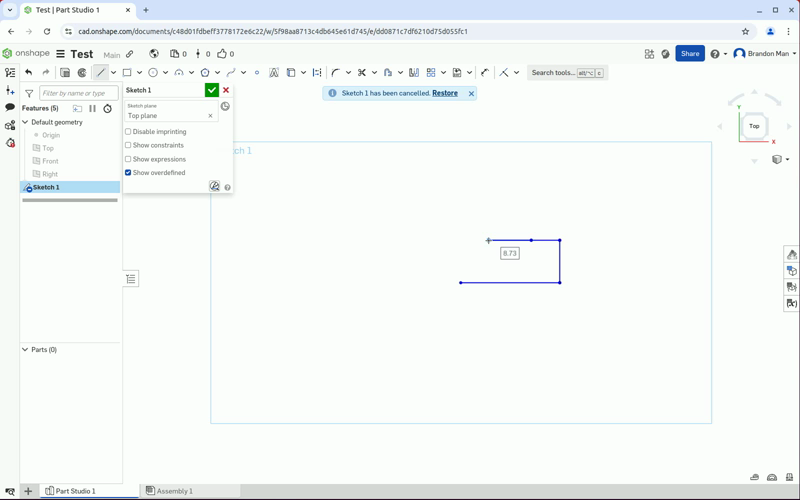
mouse_move(518, 240)
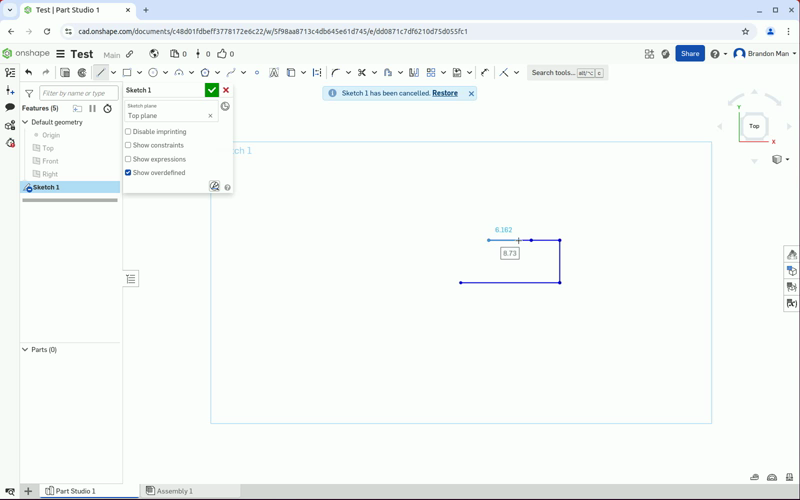
mouse_move(467, 240)
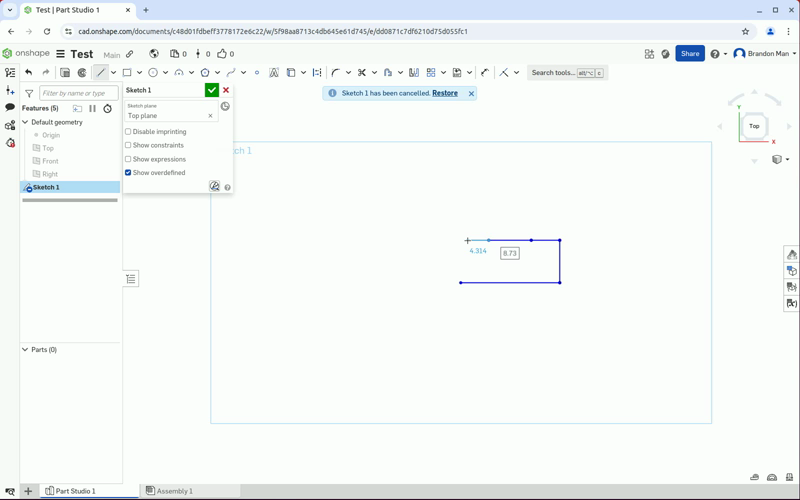
click(467, 240)
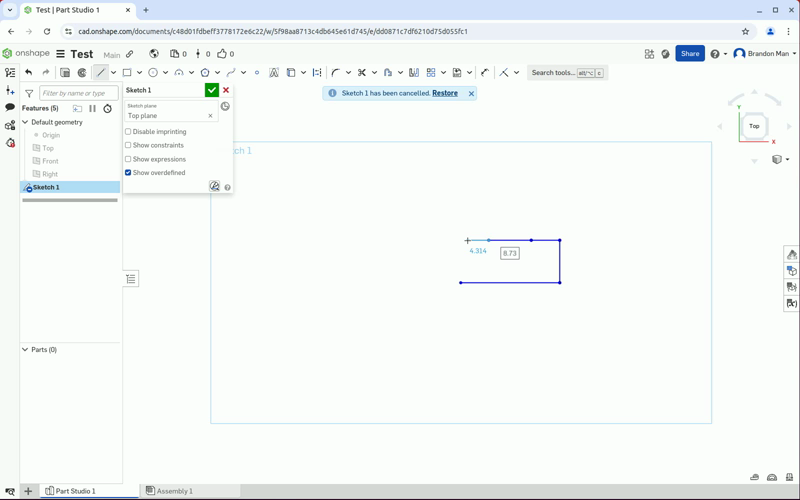
key_up(shift)
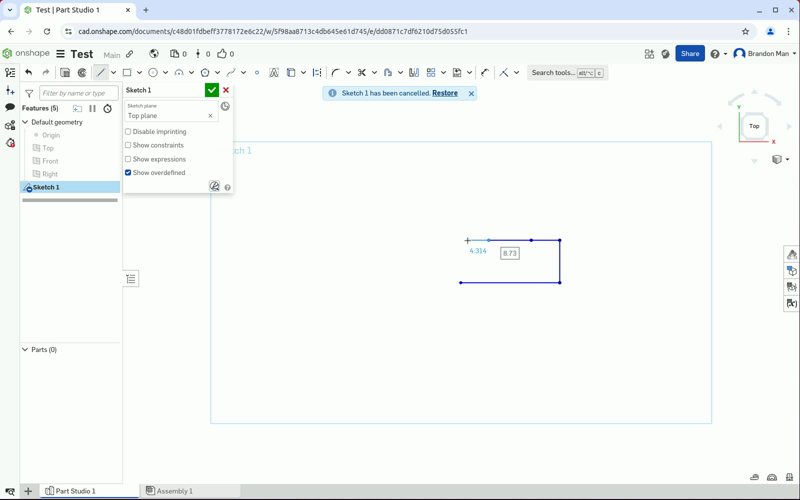
key_down(shift)
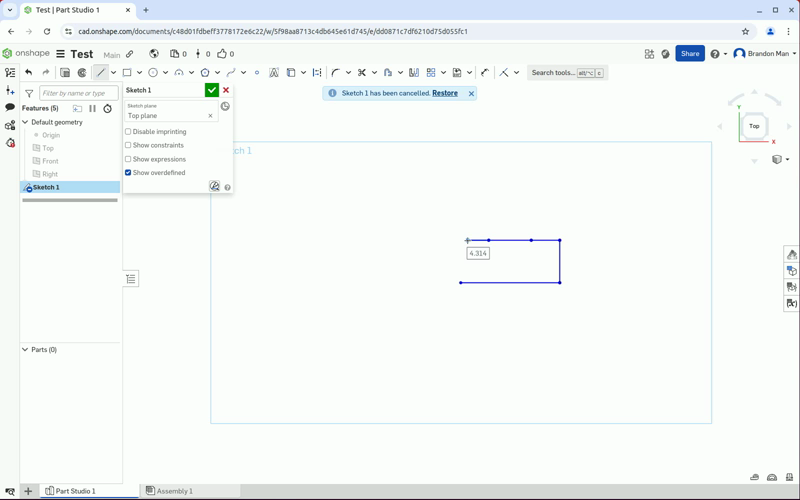
mouse_move(498, 240)
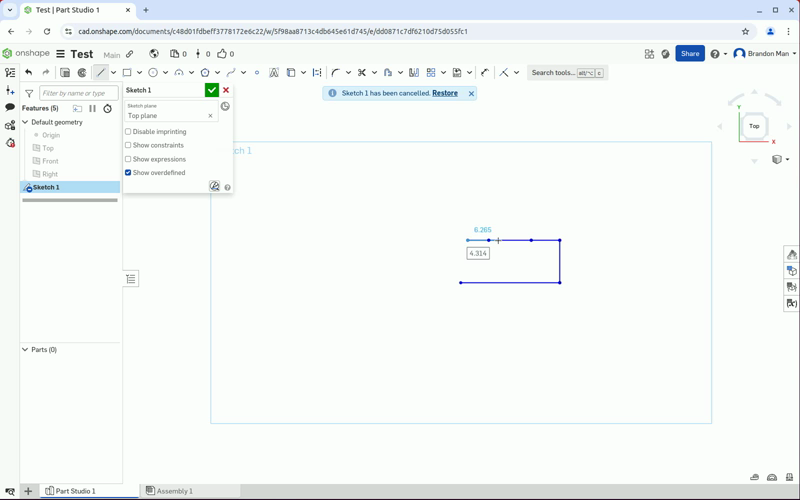
mouse_move(460, 247)
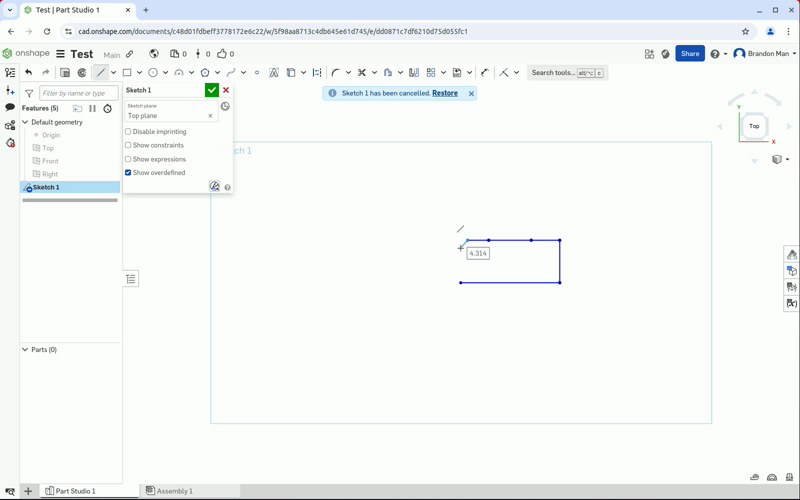
click(460, 247)
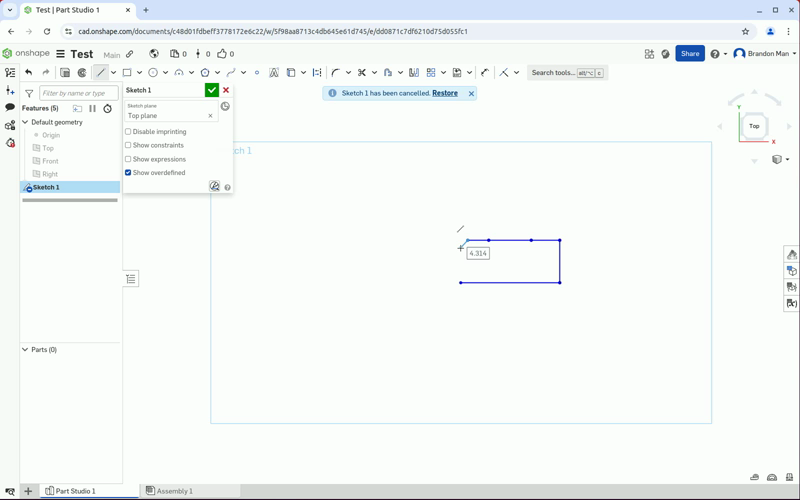
key_up(shift)
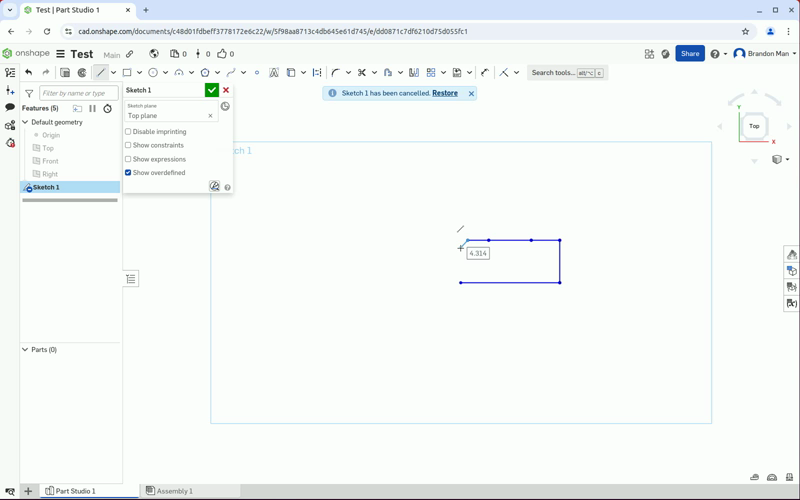
mouse_move(490, 247)
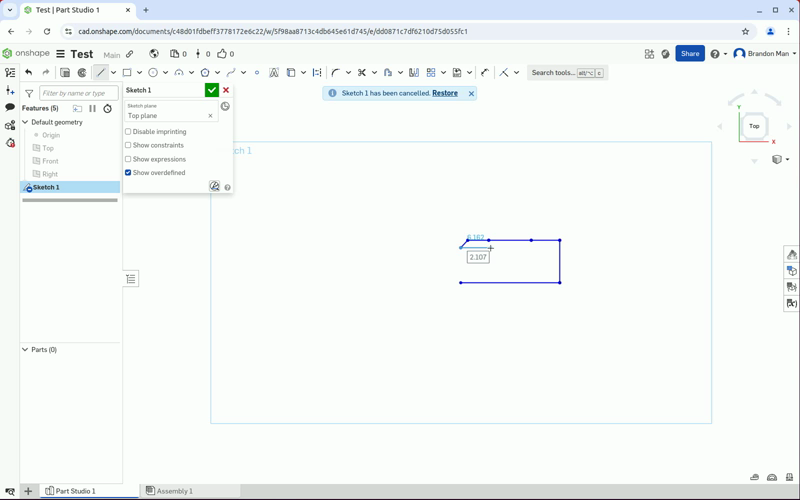
key_down(shift)
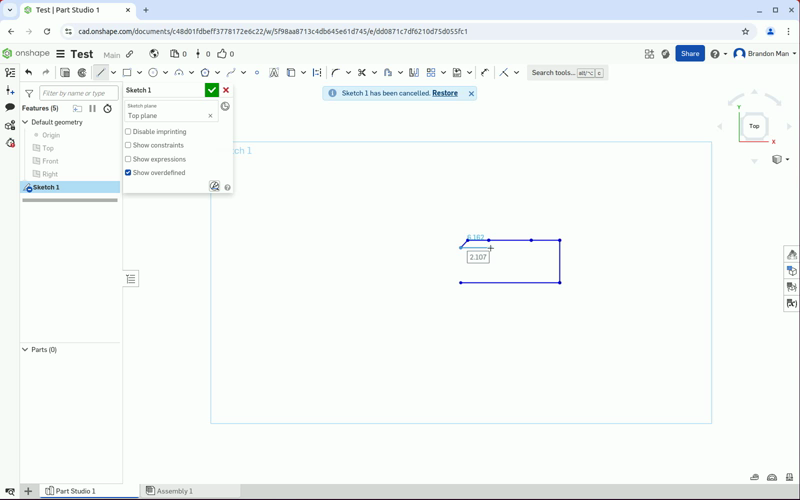
mouse_move(460, 282)
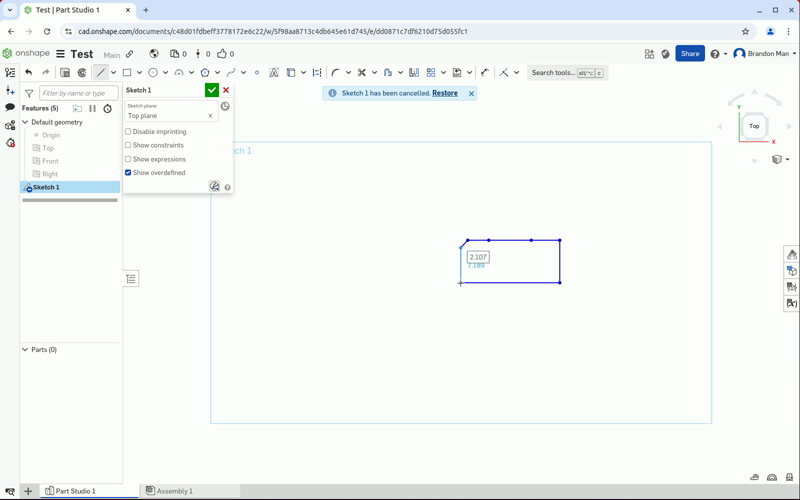
key_up(shift)
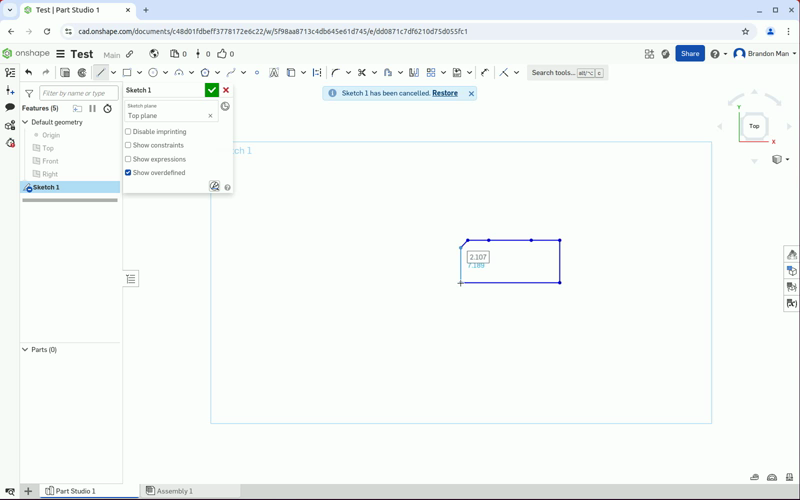
click(460, 282)
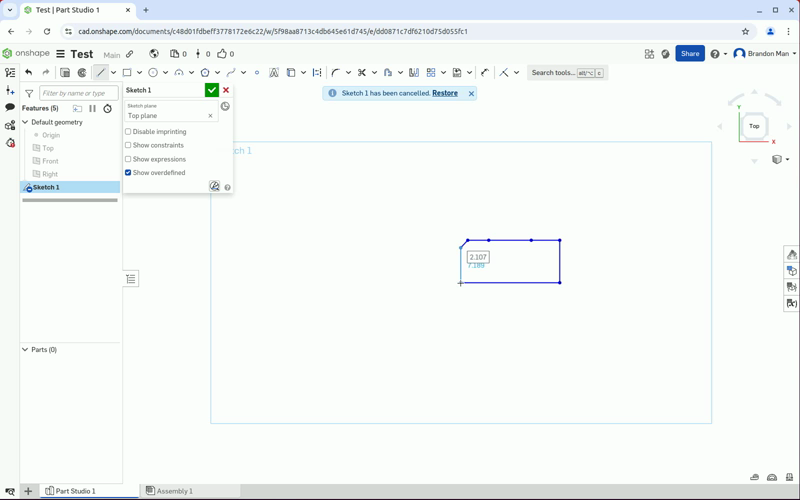
key(esc)
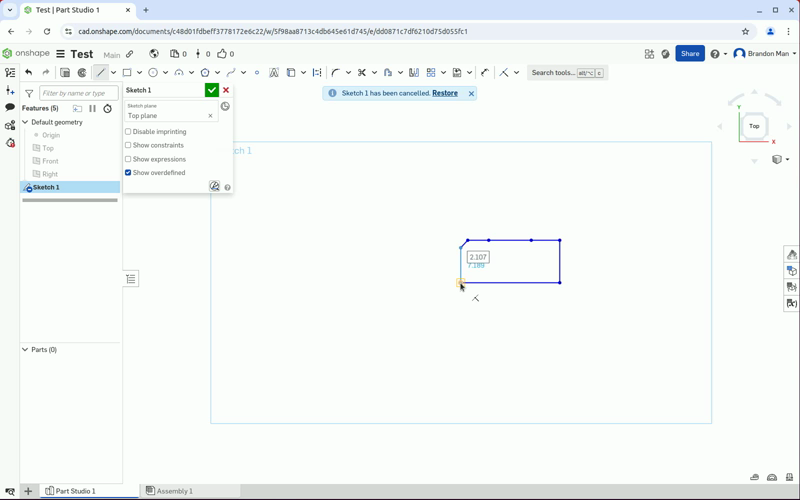
key(c)
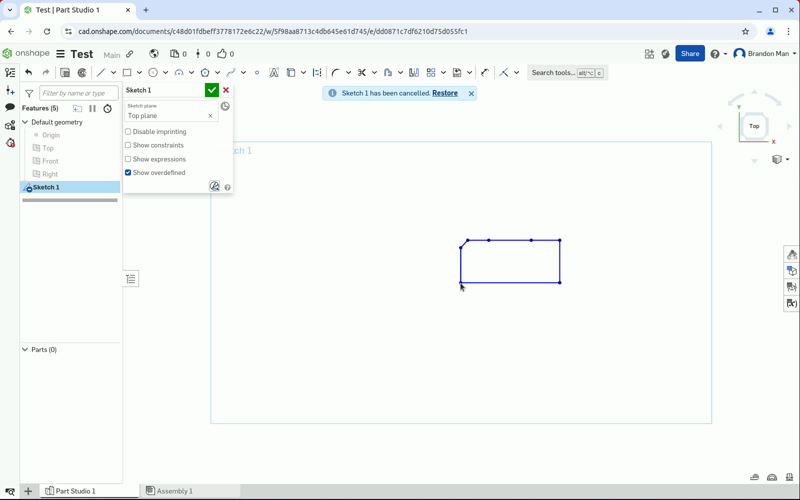
key_down(shift)
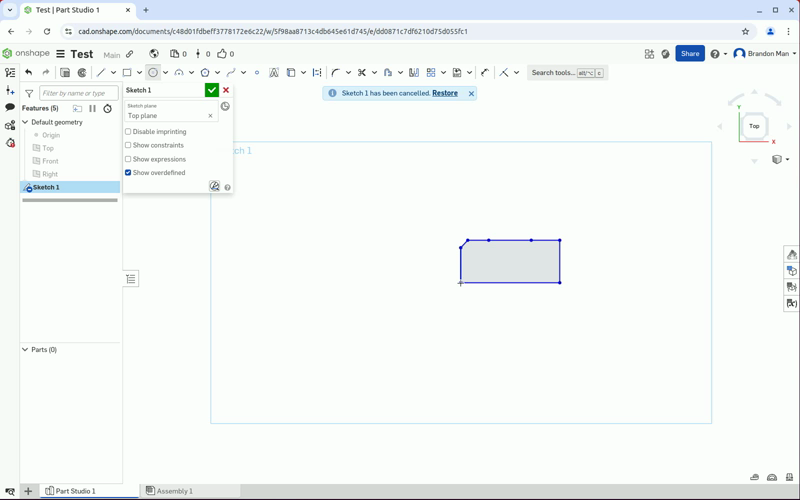
mouse_move(475, 268)
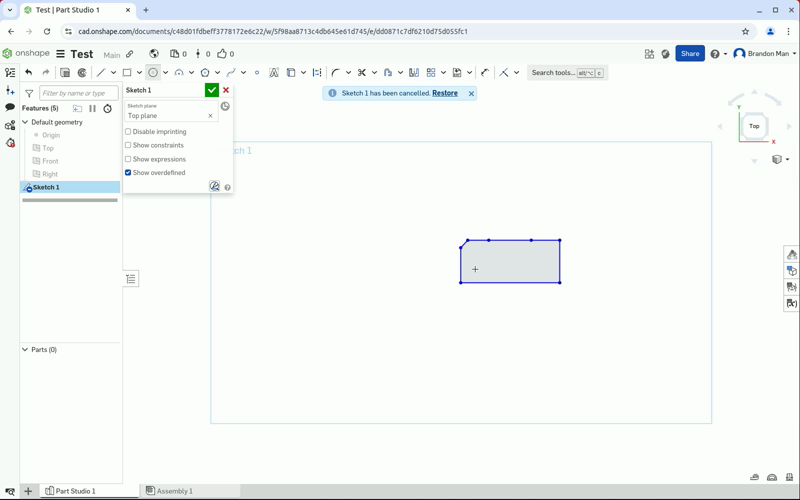
click(475, 268)
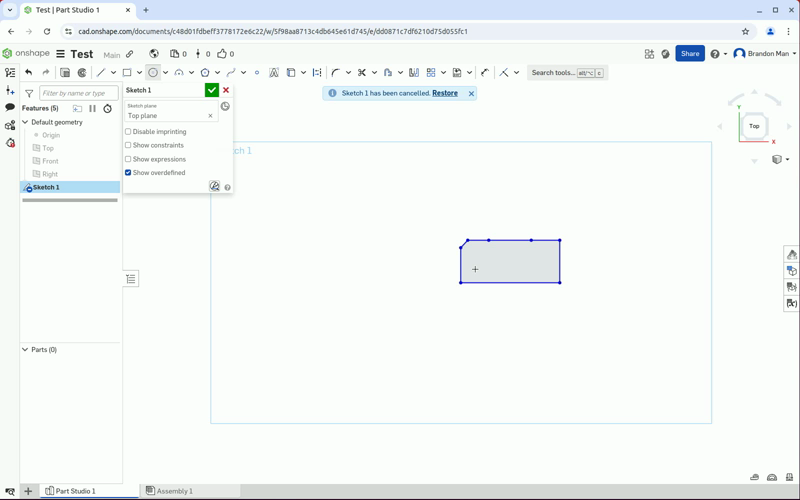
key_up(shift)
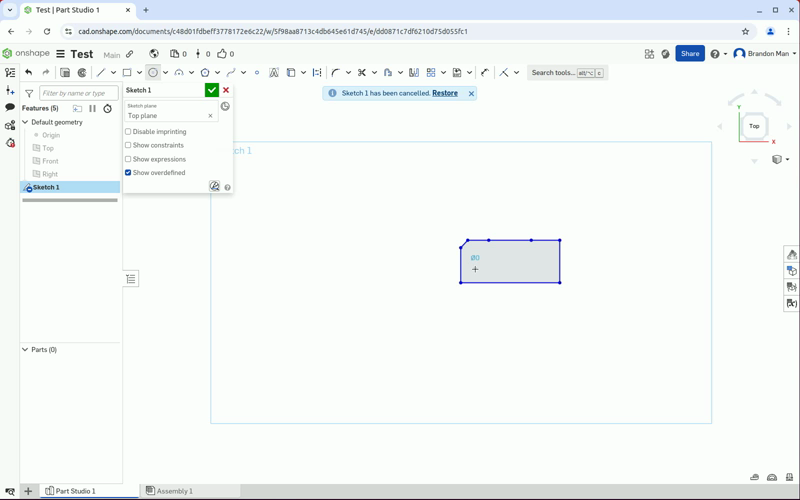
mouse_move(477, 268)
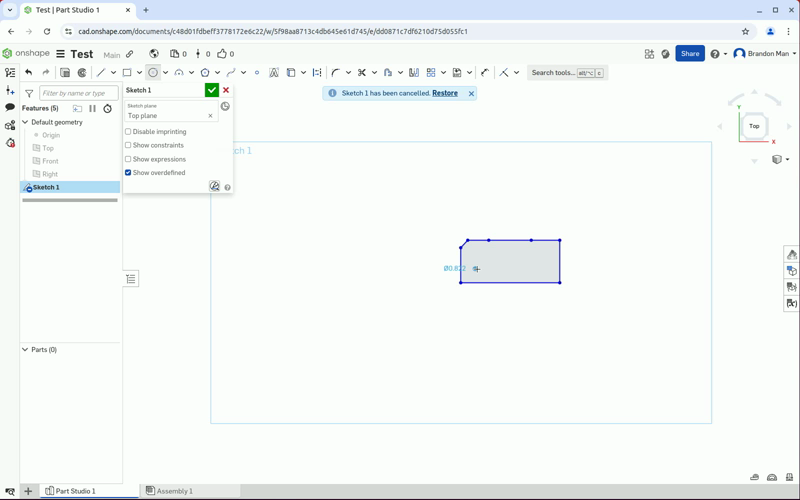
scroll(6)
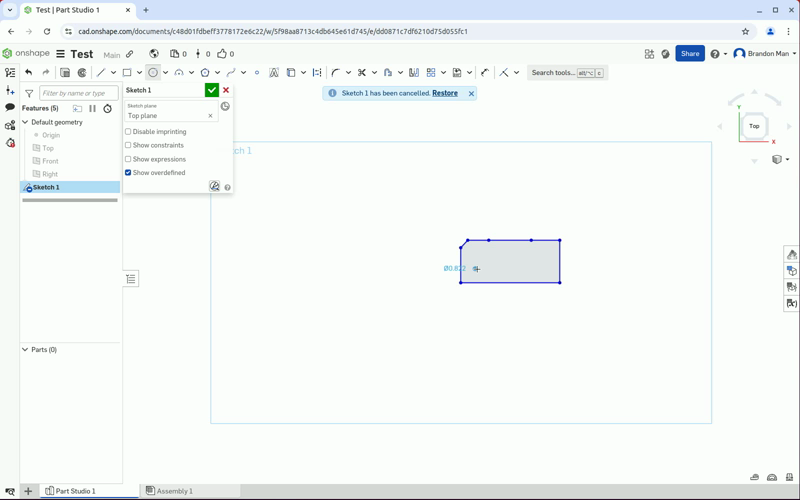
scroll(6)
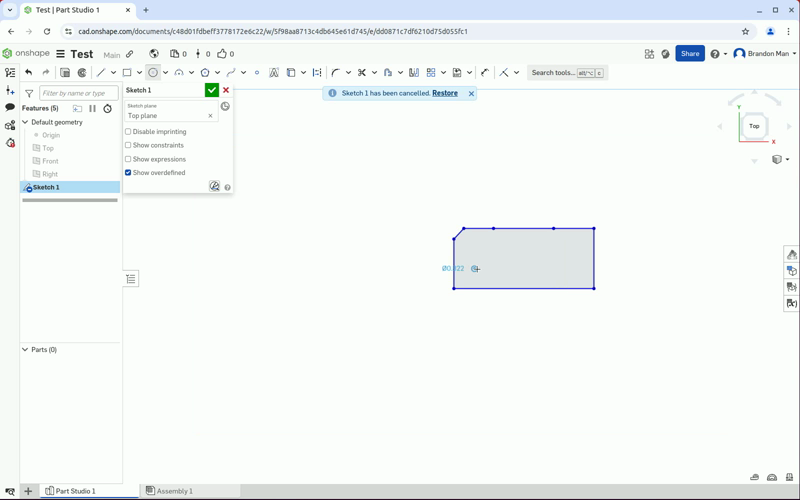
scroll(6)
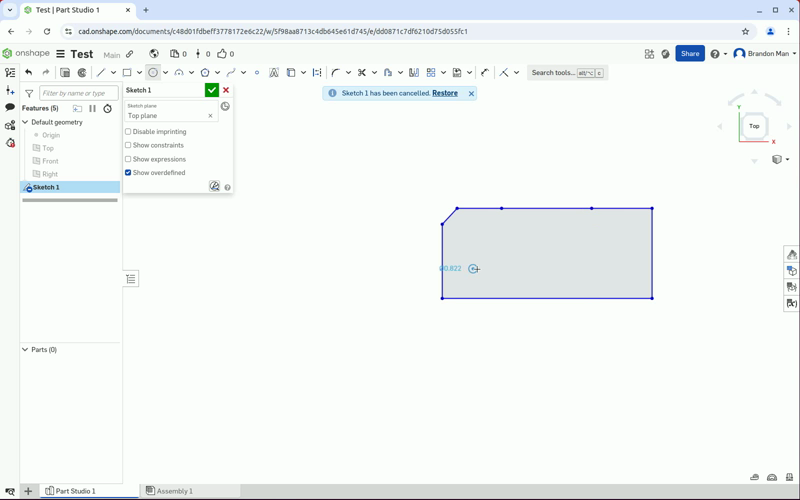
scroll(6)
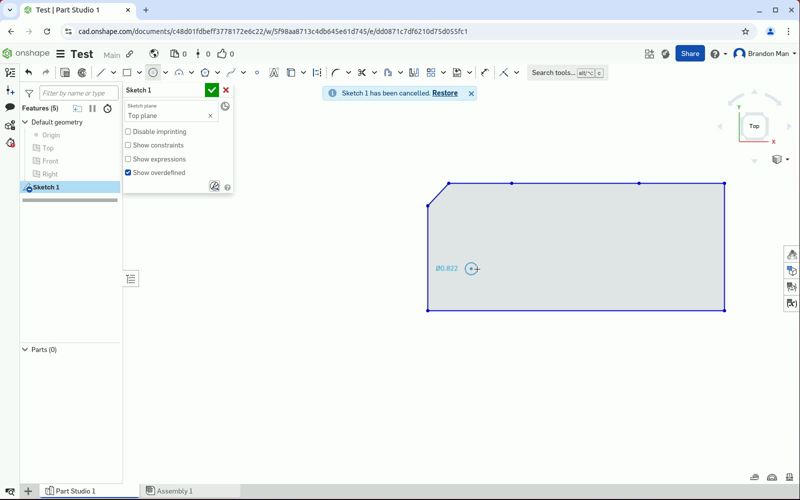
scroll(6)
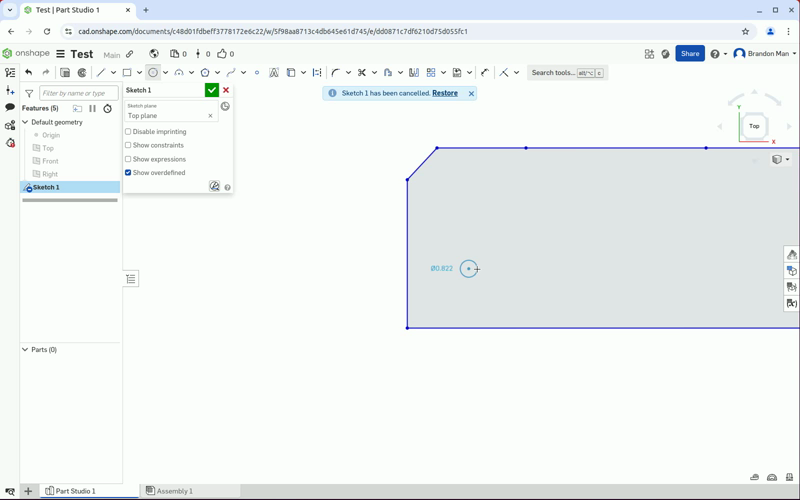
scroll(6)
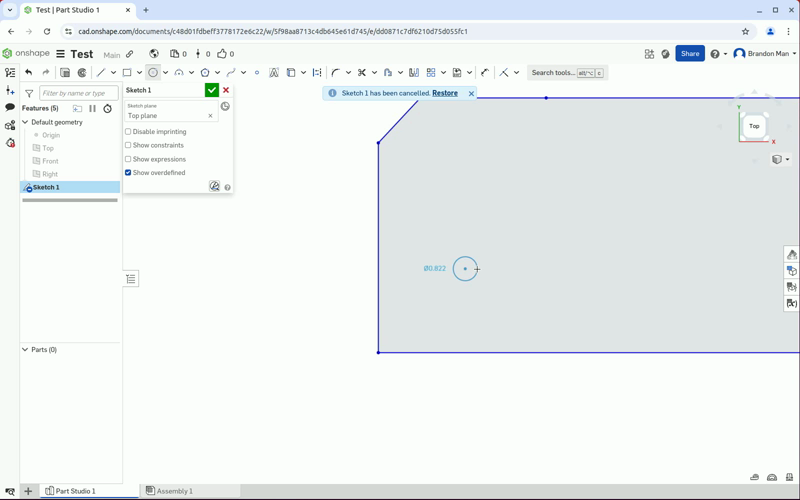
scroll(6)
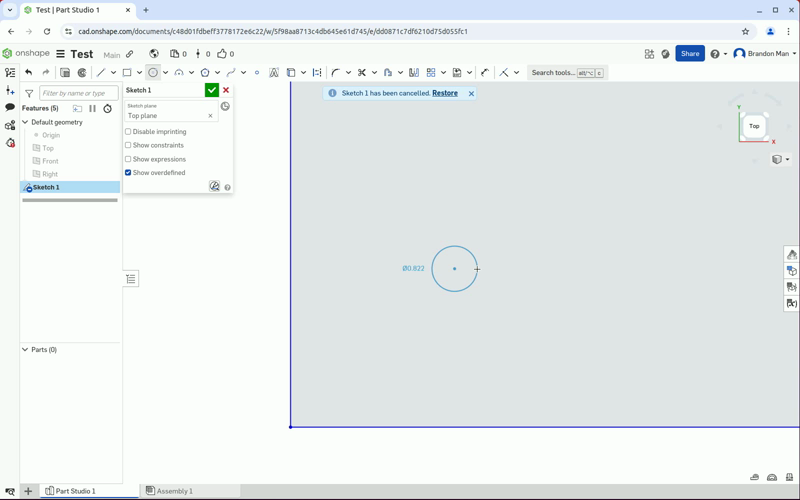
click(477, 268)
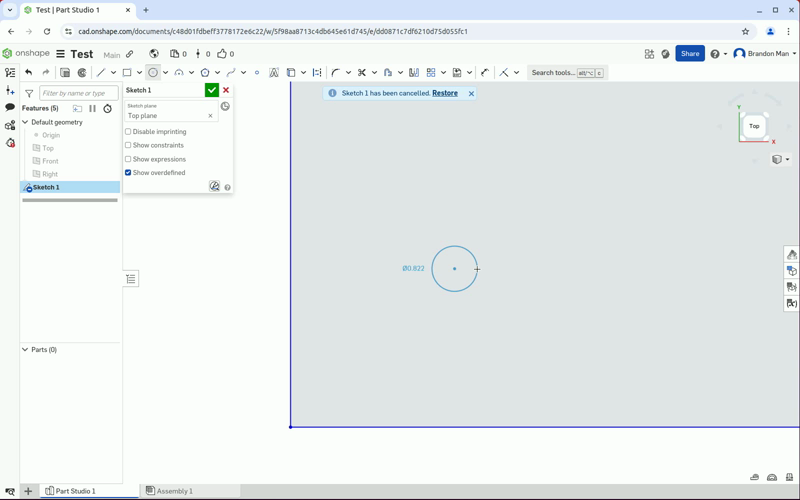
scroll(-6)
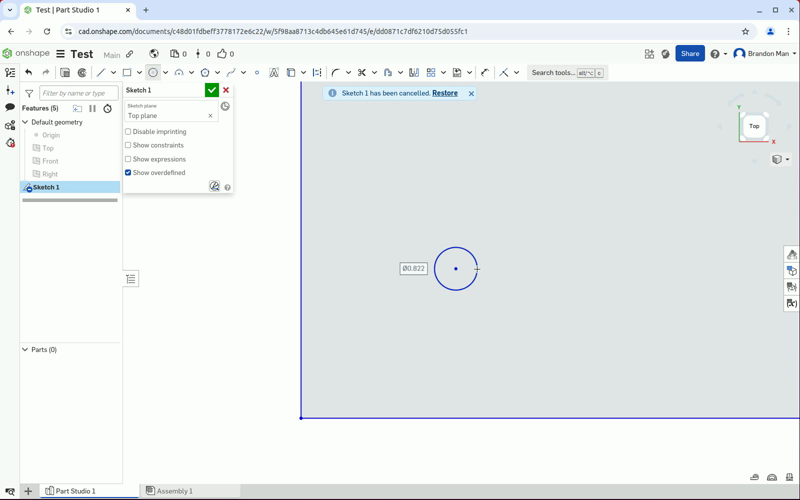
scroll(-6)
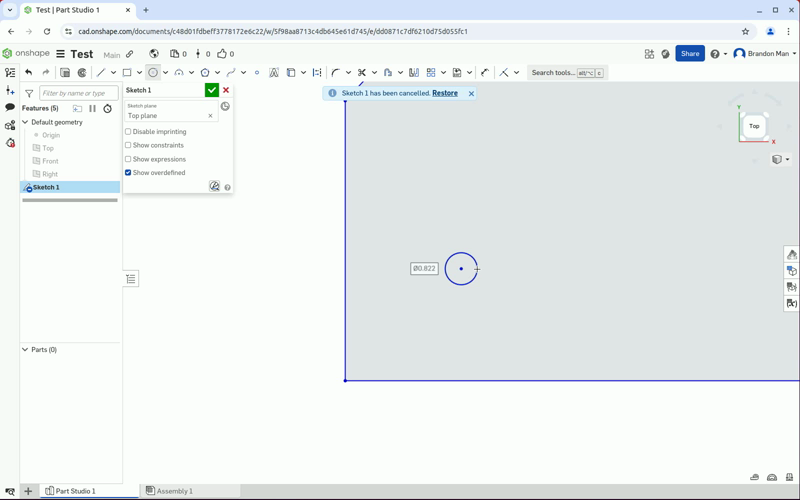
scroll(-6)
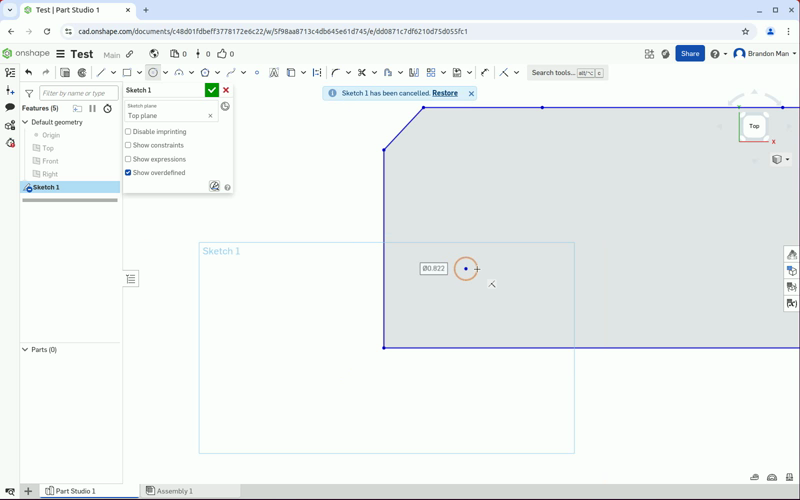
scroll(-6)
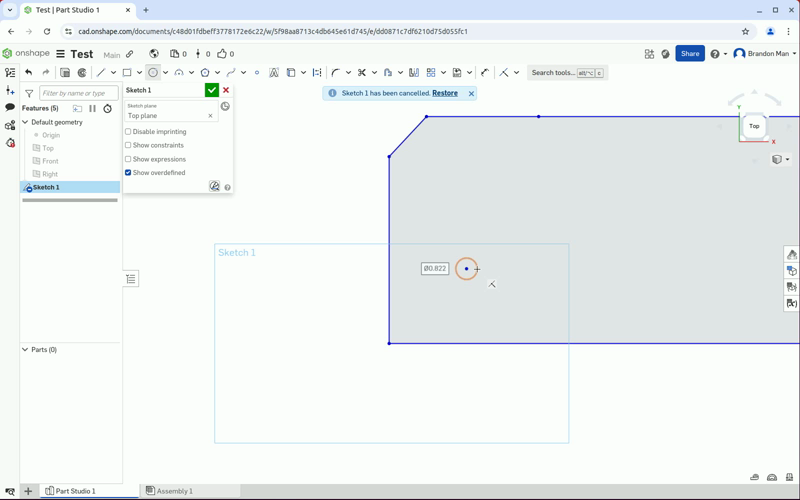
scroll(-6)
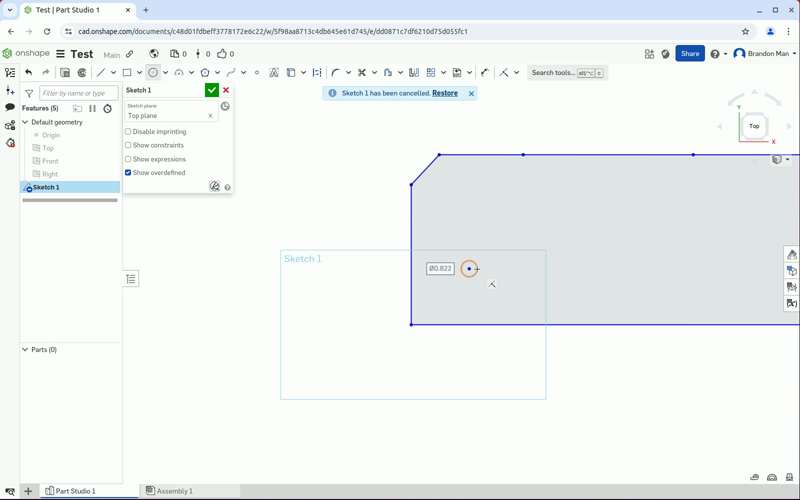
scroll(-6)
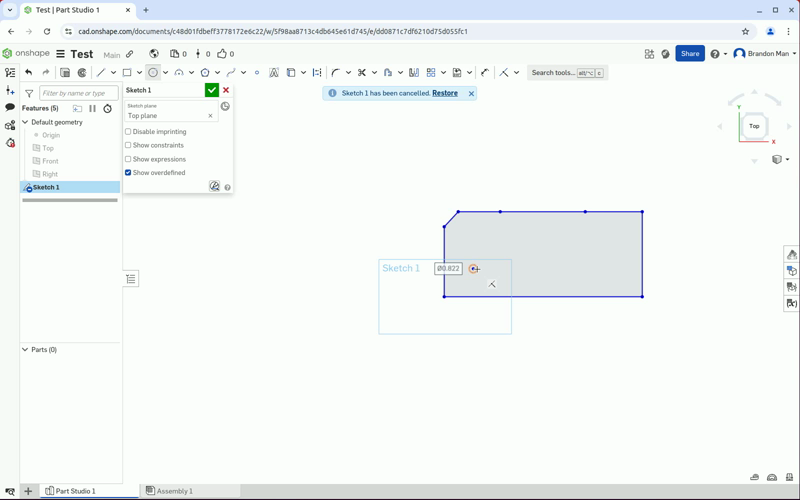
scroll(-6)
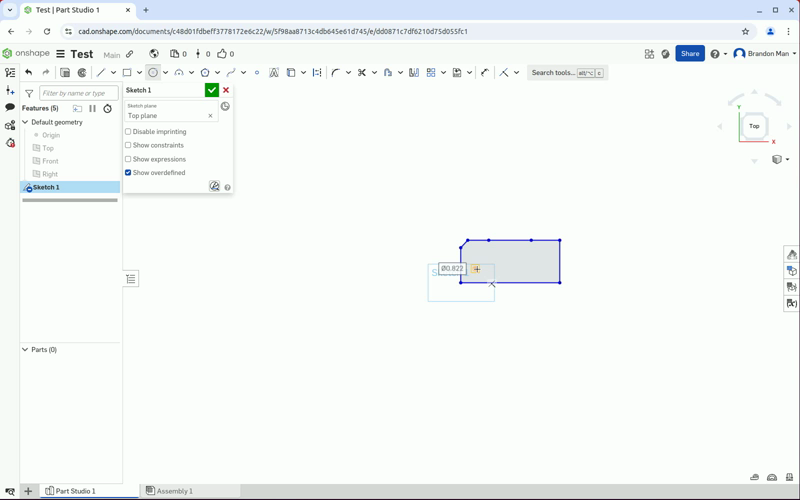
key(esc)
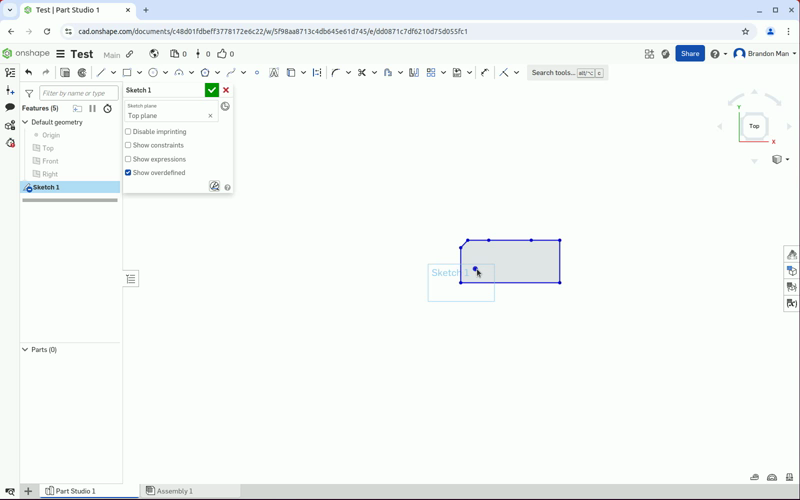
key(c)
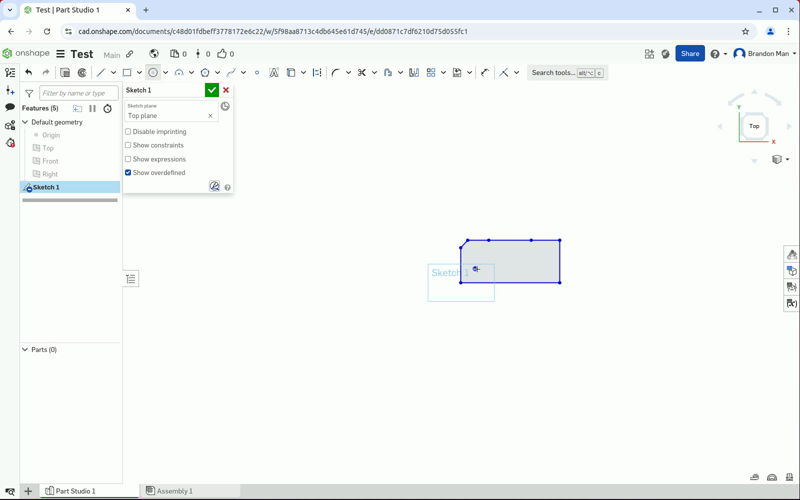
key_down(shift)
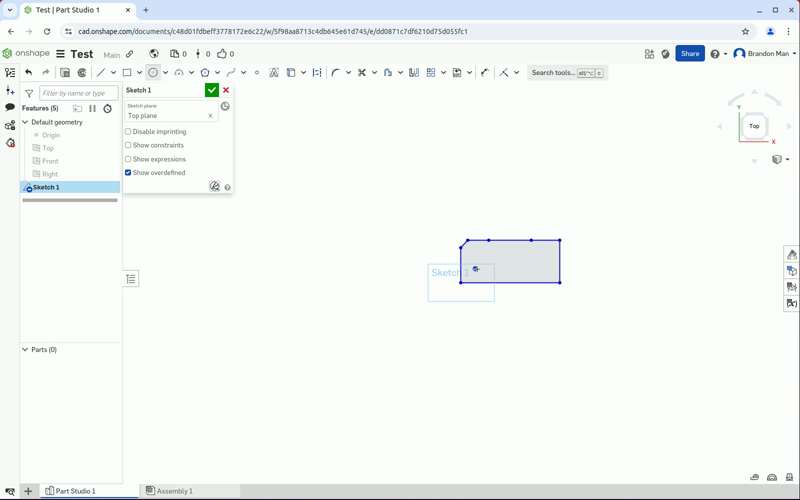
mouse_move(544, 268)
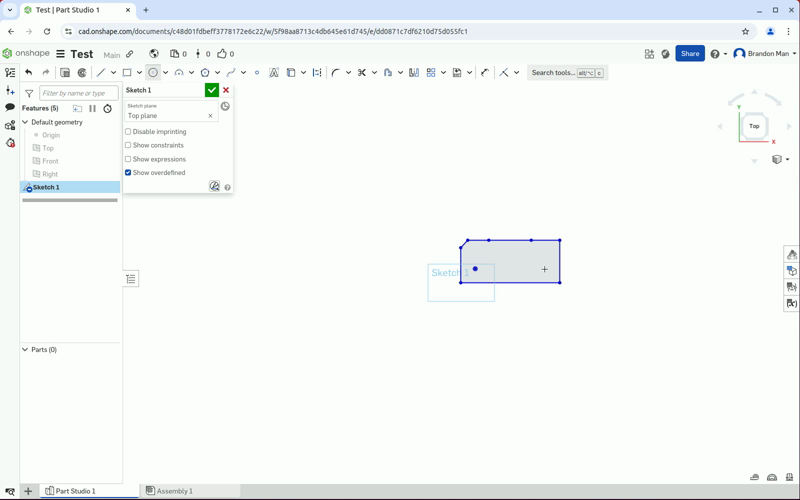
click(544, 268)
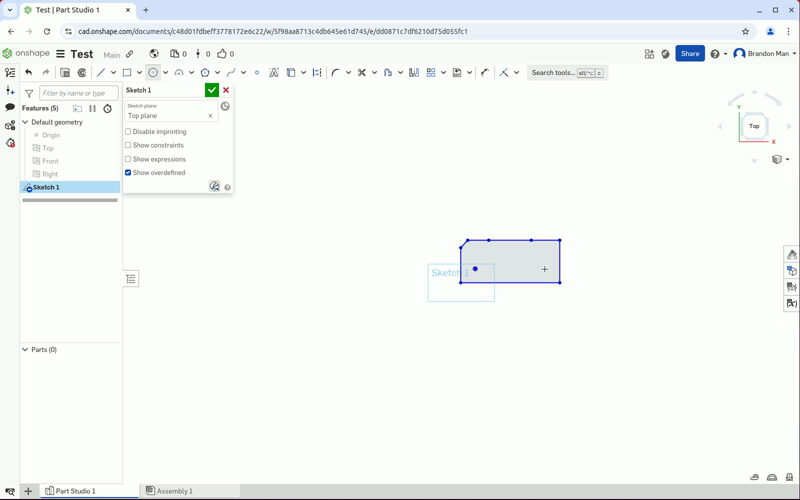
key_up(shift)
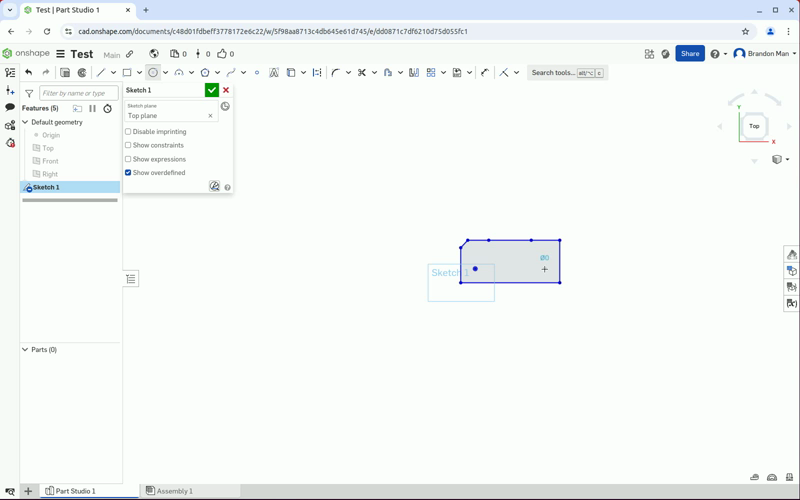
mouse_move(546, 268)
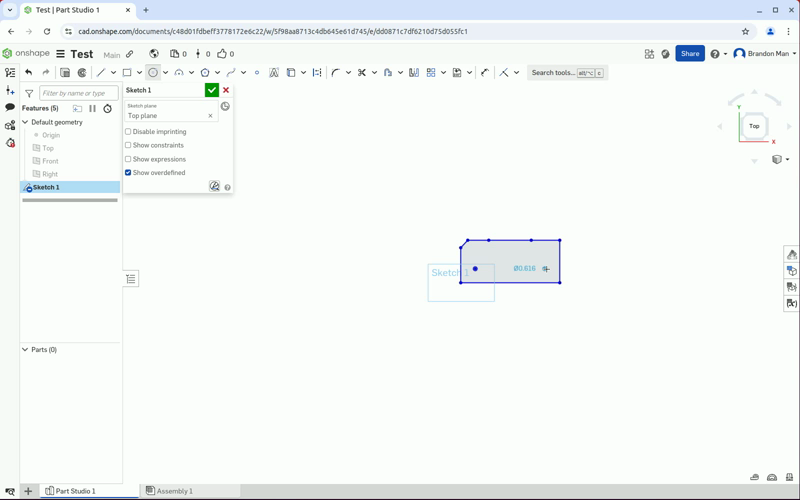
scroll(6)
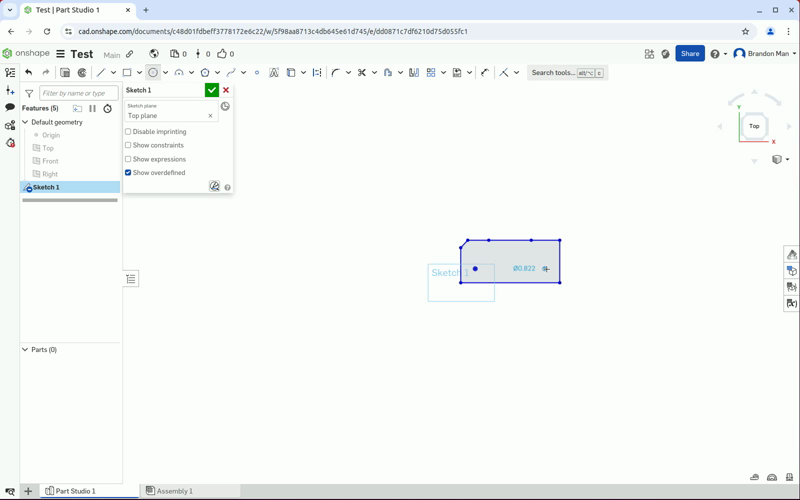
scroll(6)
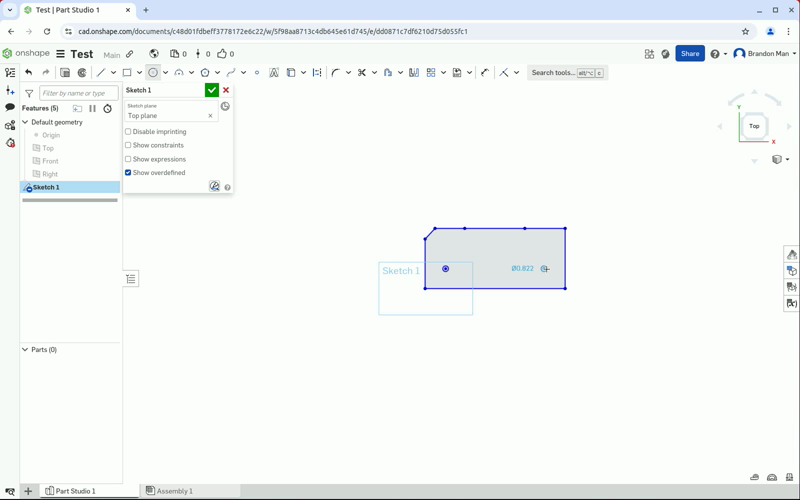
scroll(6)
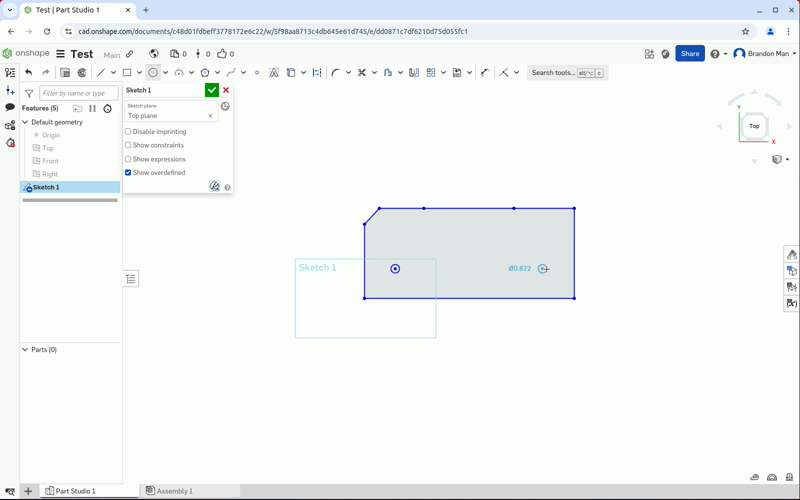
scroll(6)
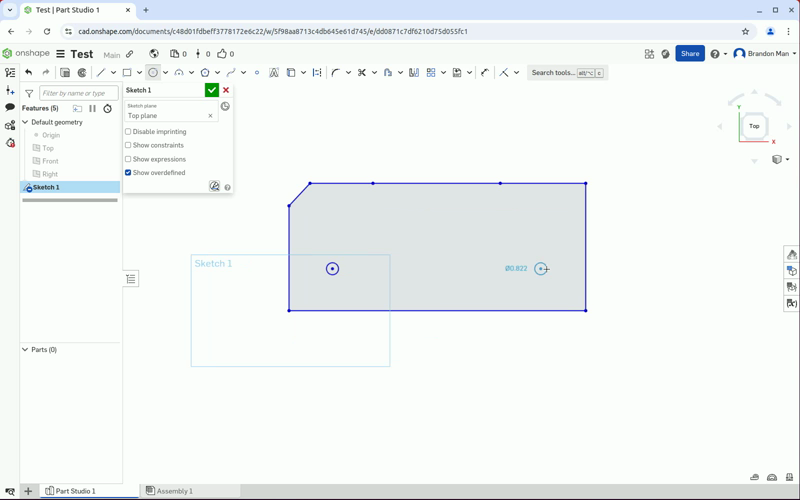
scroll(6)
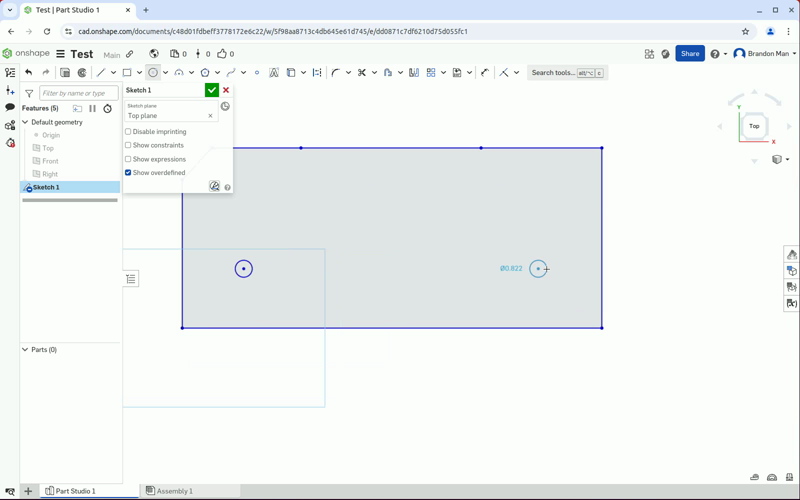
scroll(6)
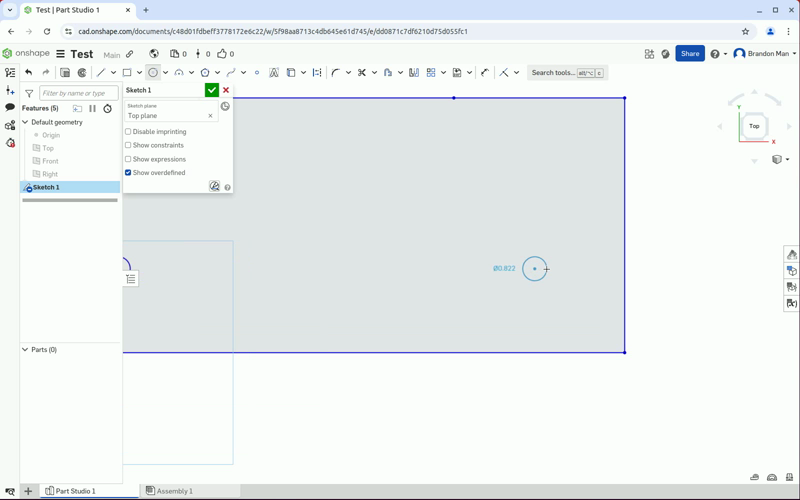
scroll(6)
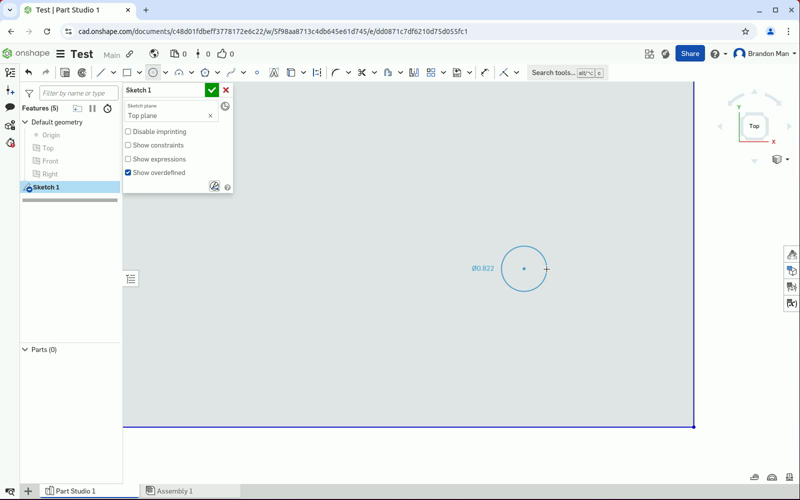
click(546, 268)
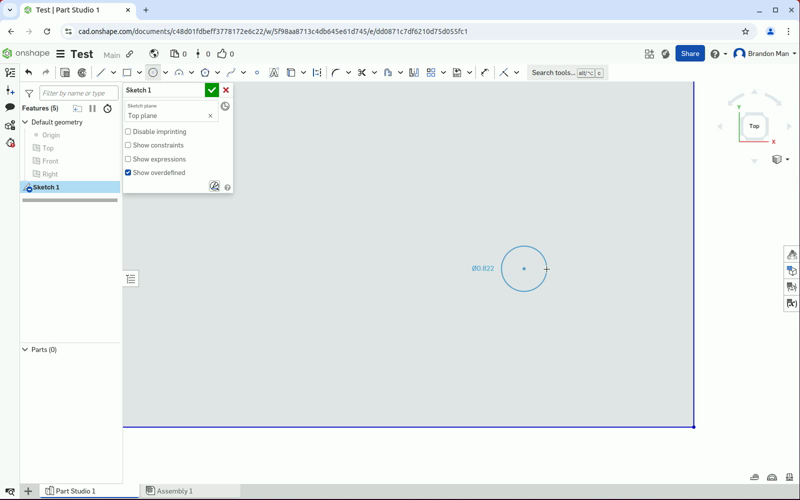
scroll(-6)
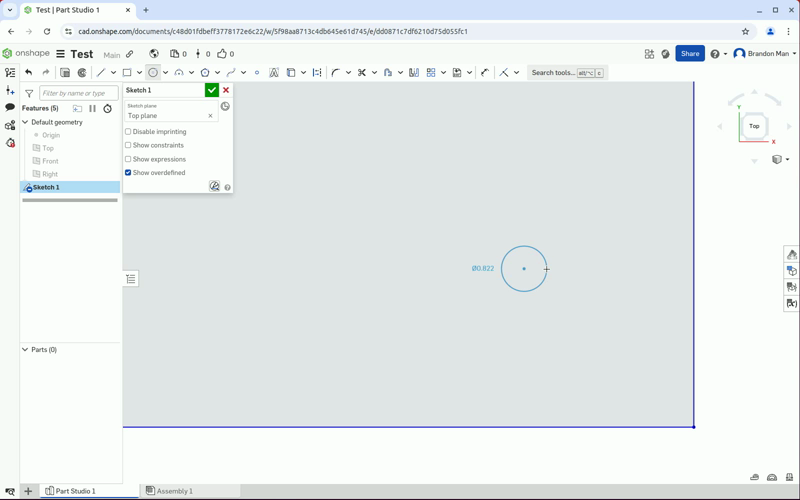
scroll(-6)
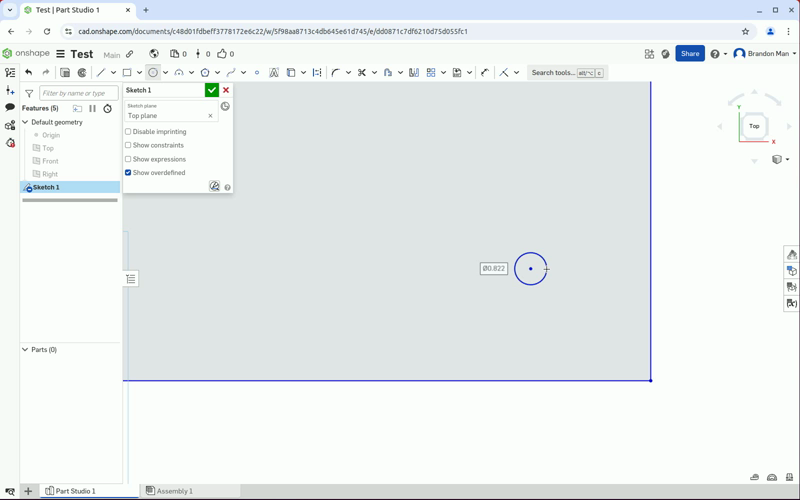
scroll(-6)
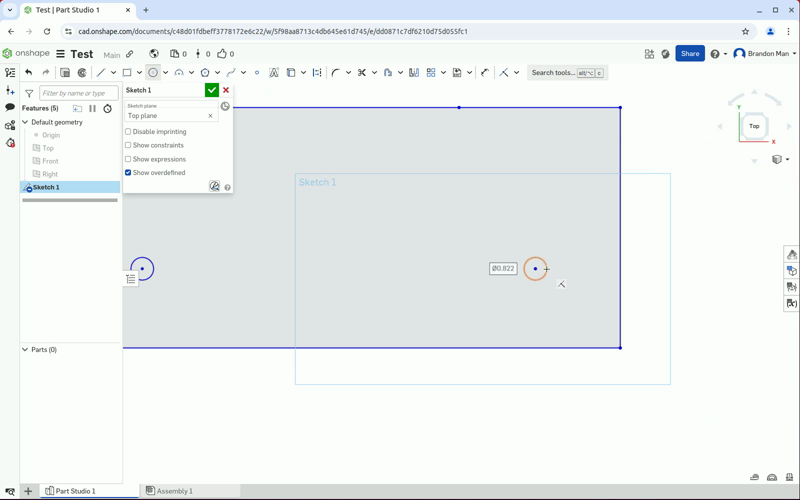
scroll(-6)
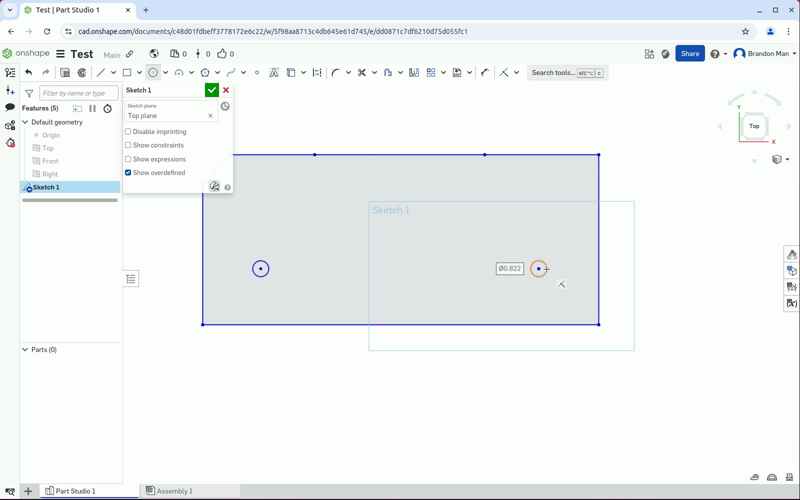
scroll(-6)
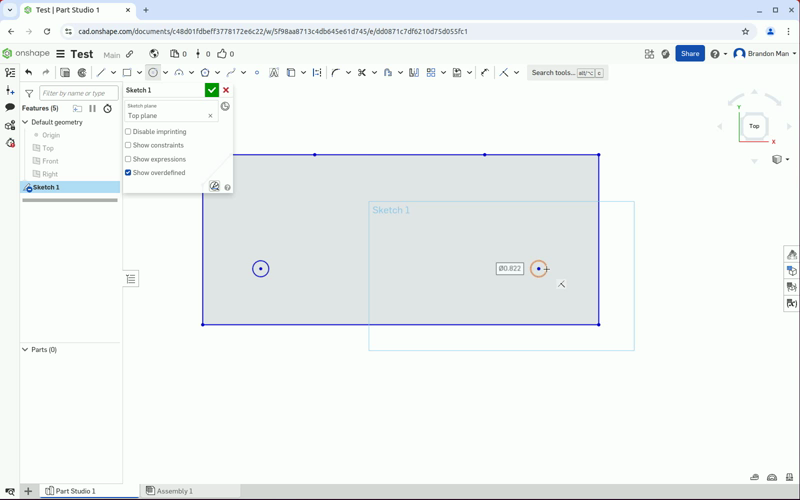
scroll(-6)
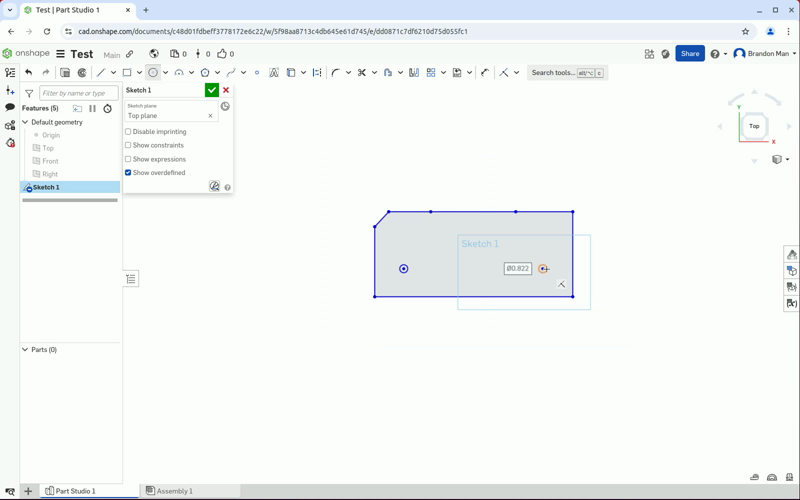
scroll(-6)
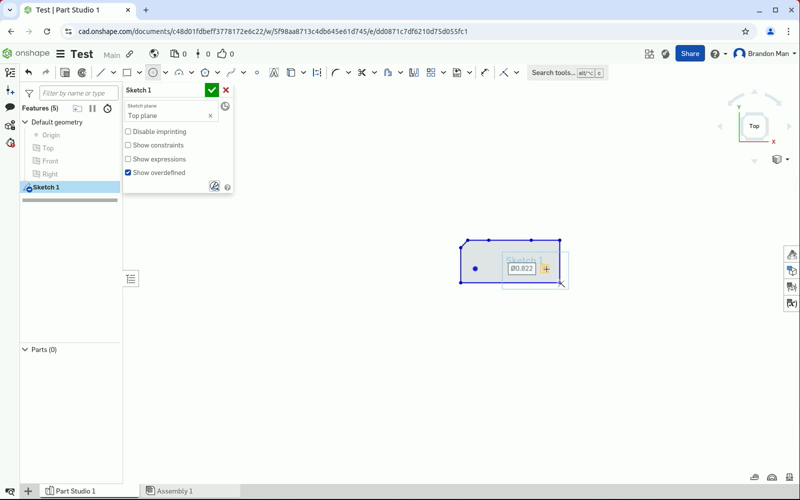
key(esc)
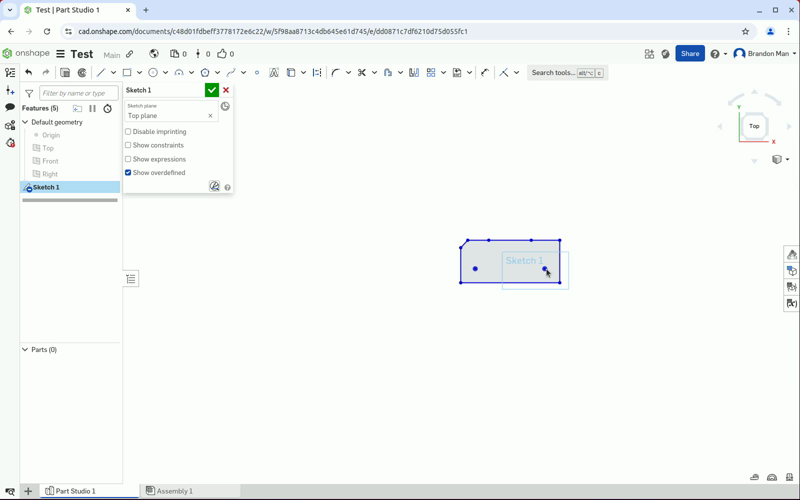
mouse_move(537, 278)
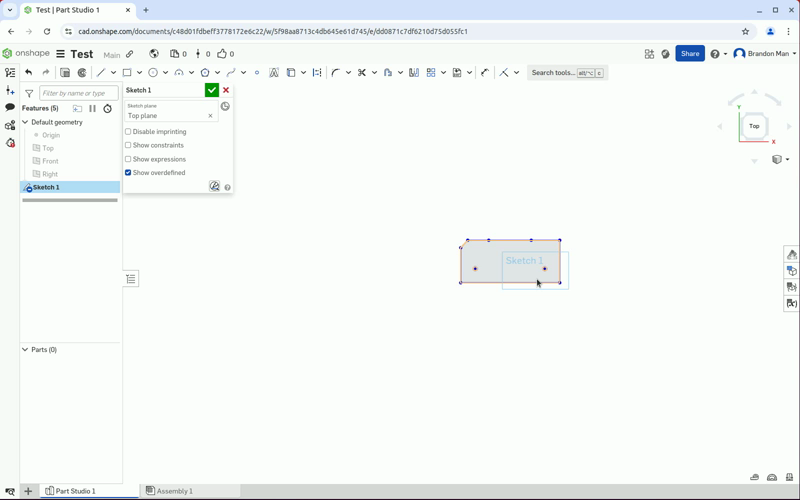
click(537, 278)
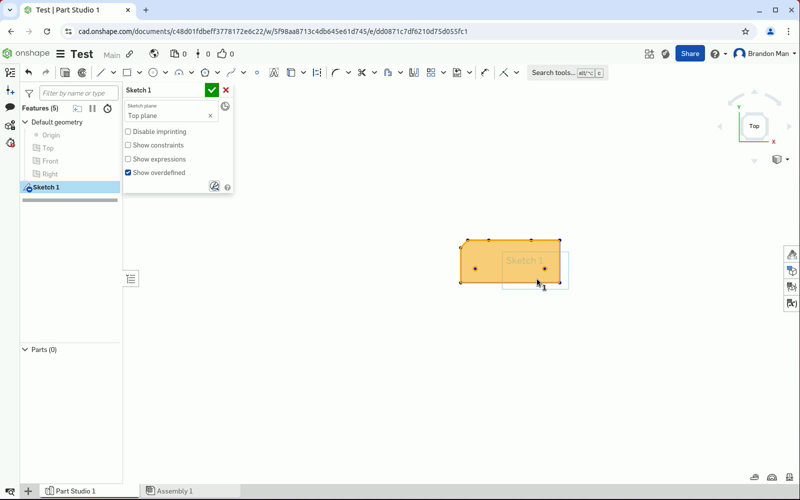
mouse_move(73, 352)
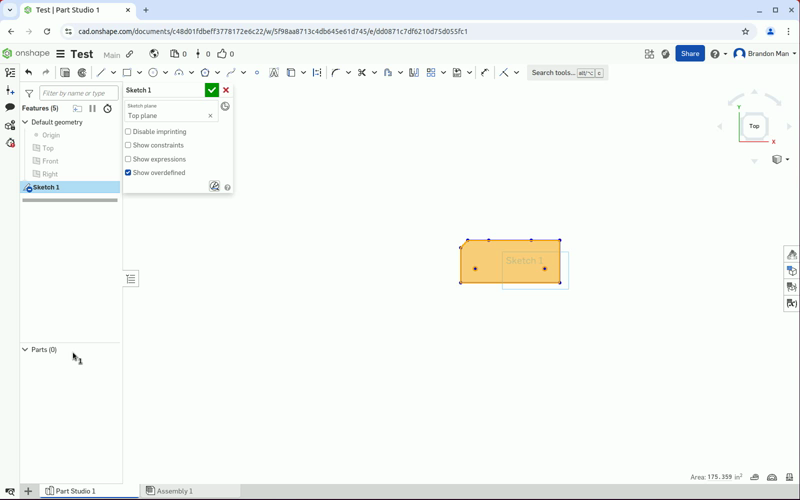
key(shift+y)
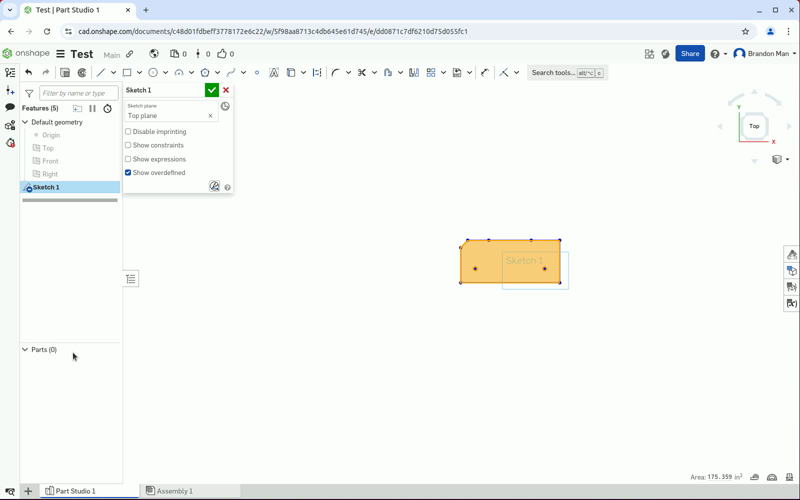
key(shift+e)
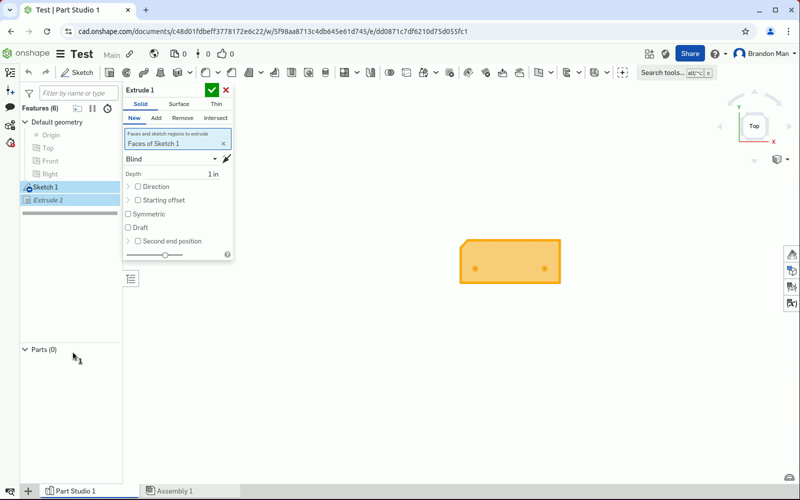
mouse_move(143, 106)
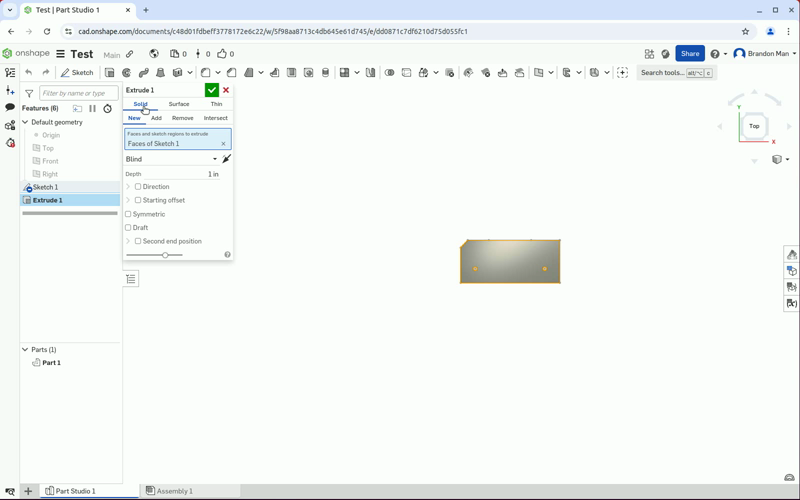
click(143, 106)
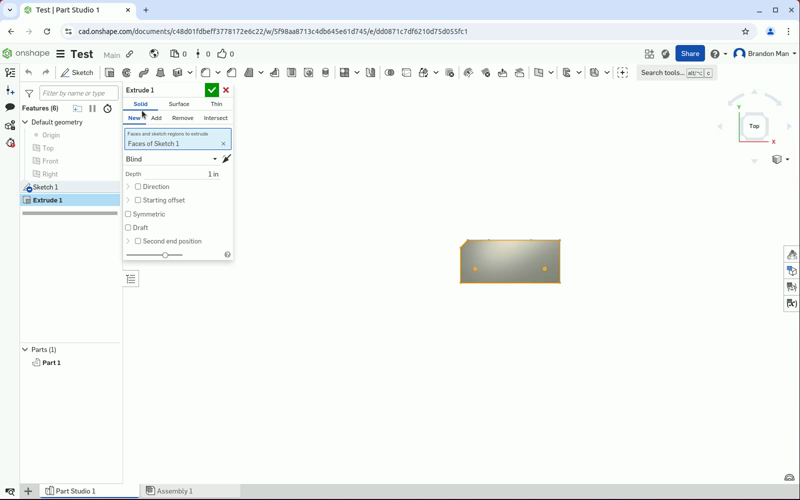
mouse_move(137, 120)
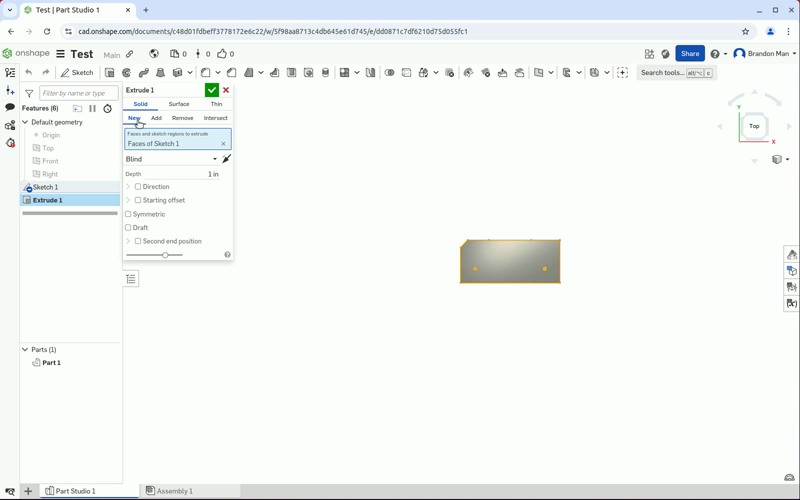
click(137, 120)
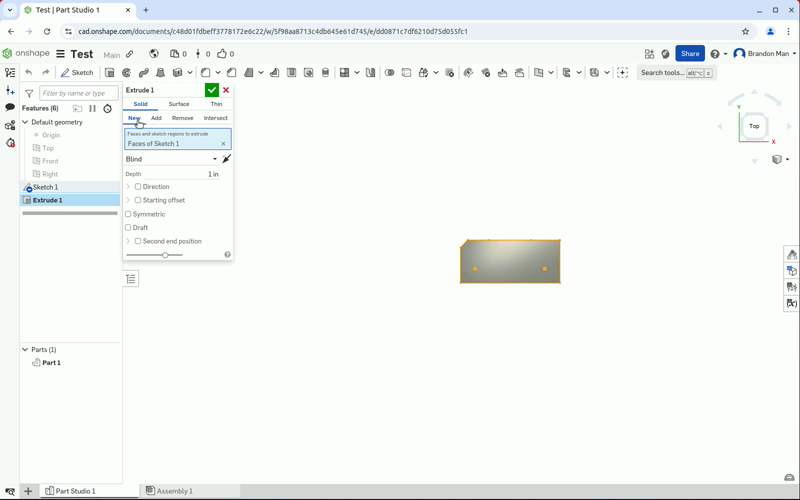
key(tab, 4)
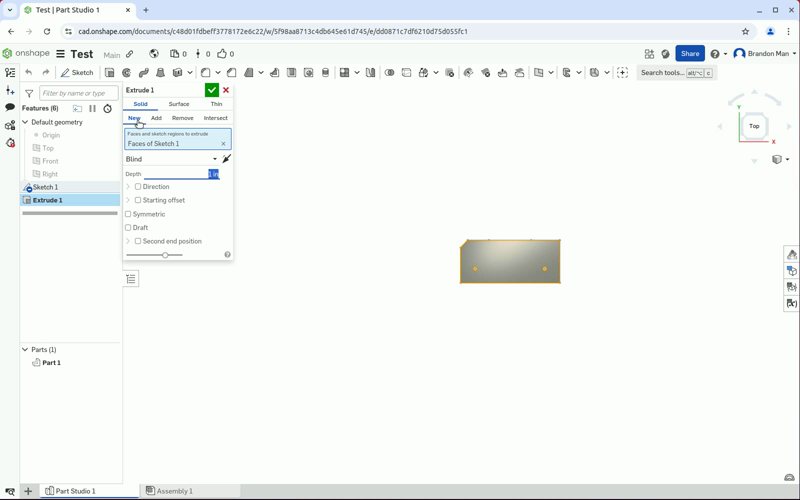
text(1.444)
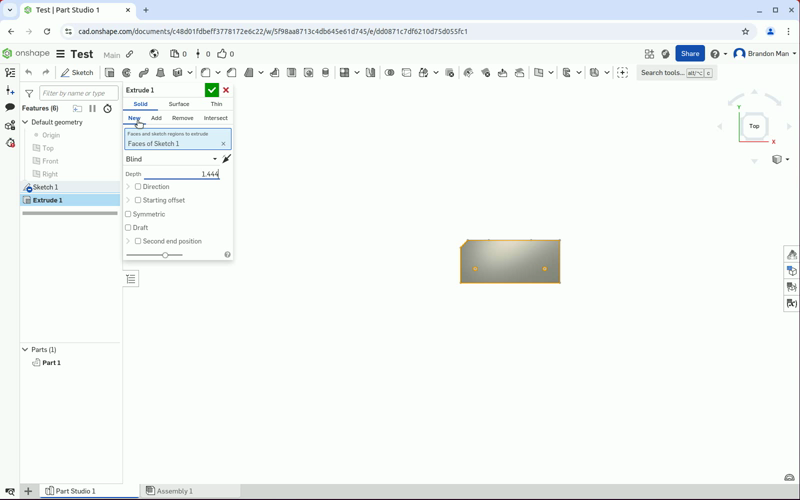
key(enter)
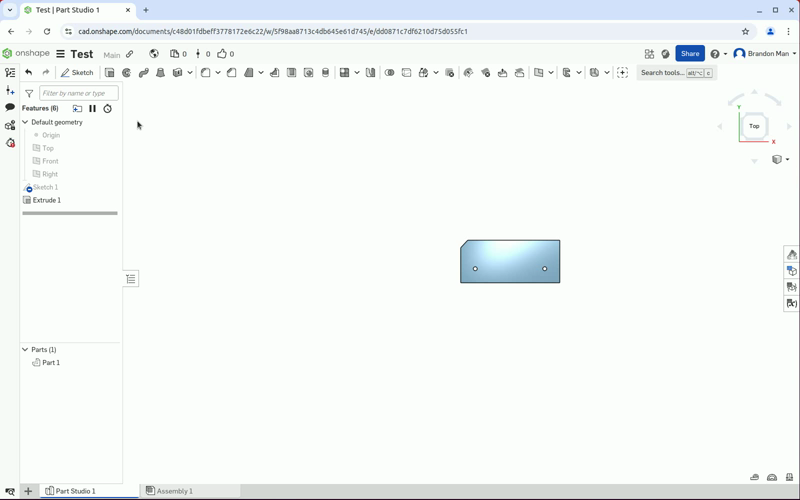
key(shift+h)
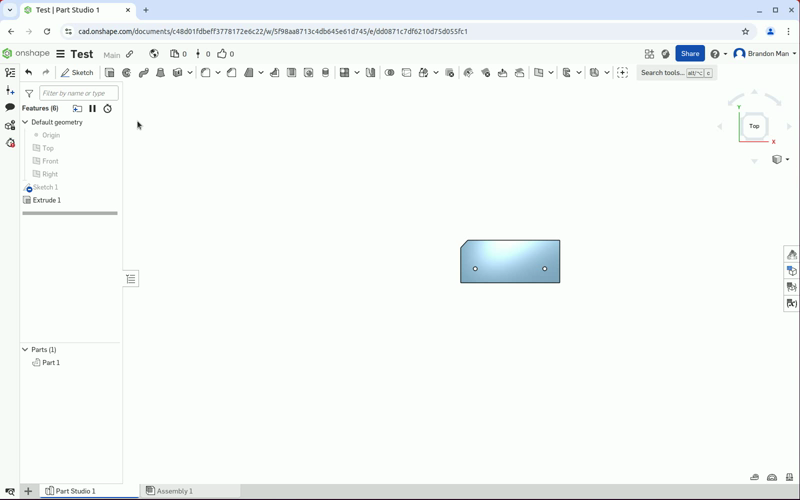
key(shift+h)
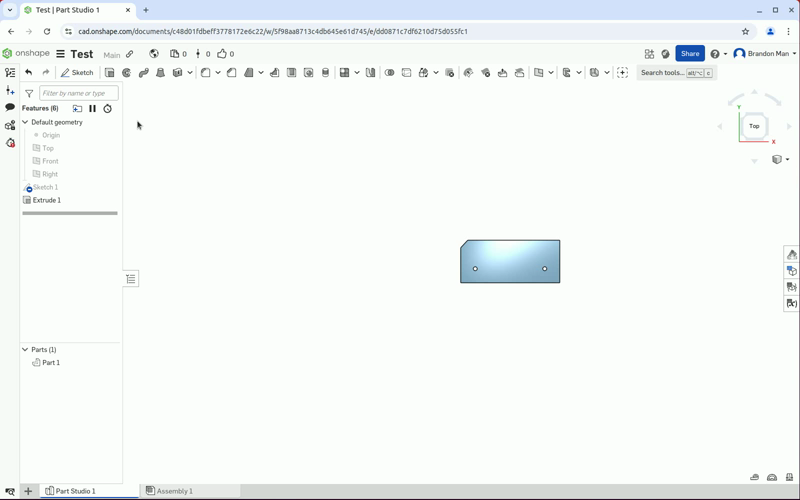
mouse_move(73, 189)
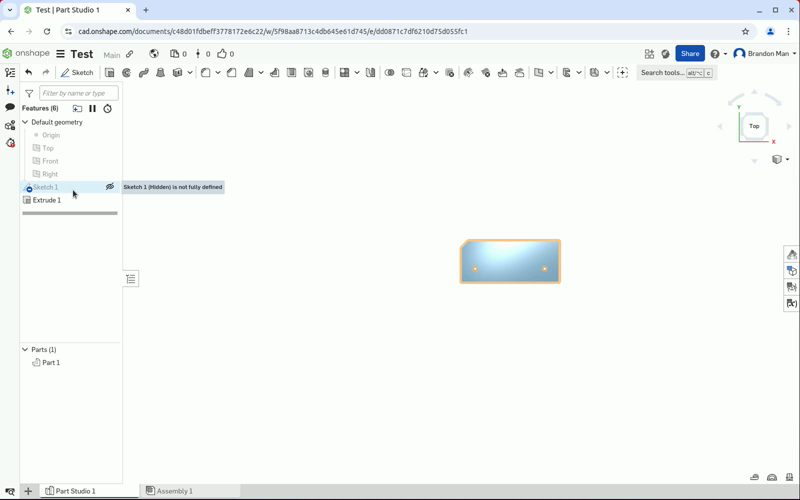
click(73, 189)
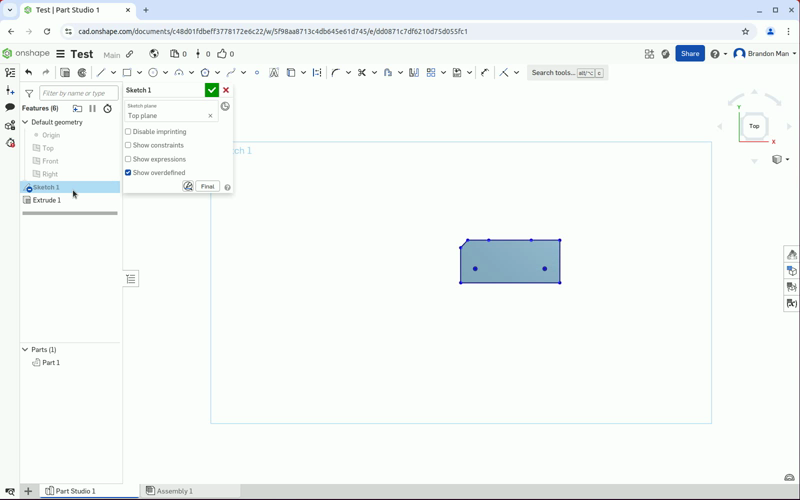
mouse_move(229, 92)
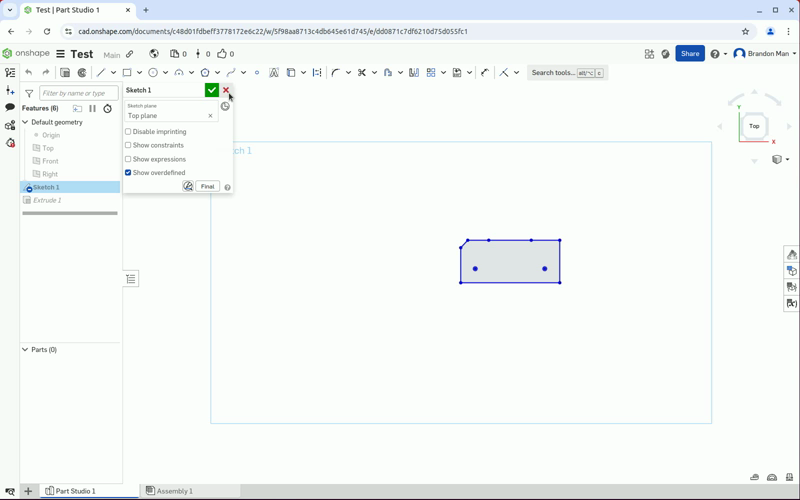
click(229, 92)
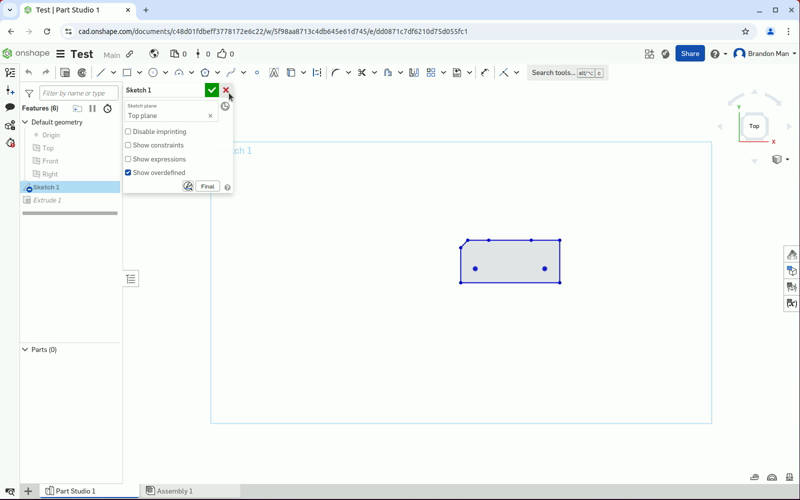
key(shift+s)
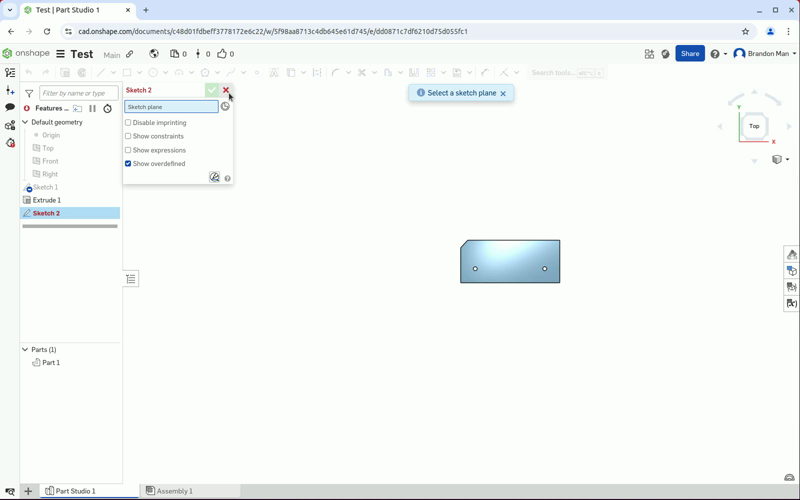
mouse_move(73, 150)
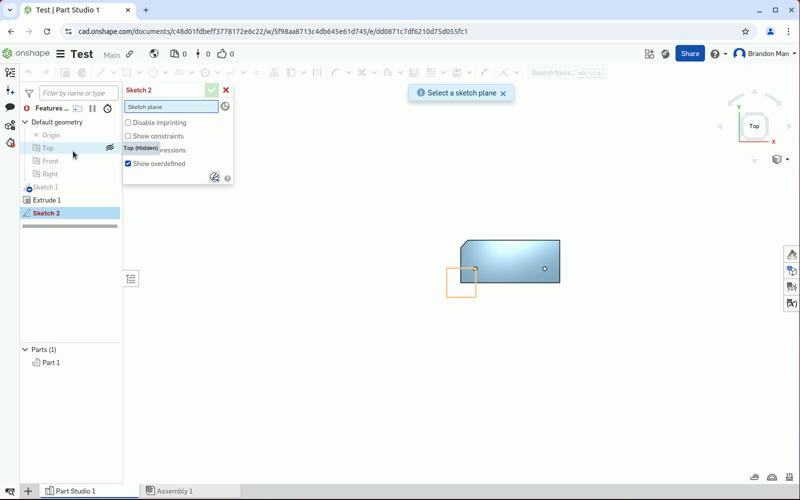
click(73, 150)
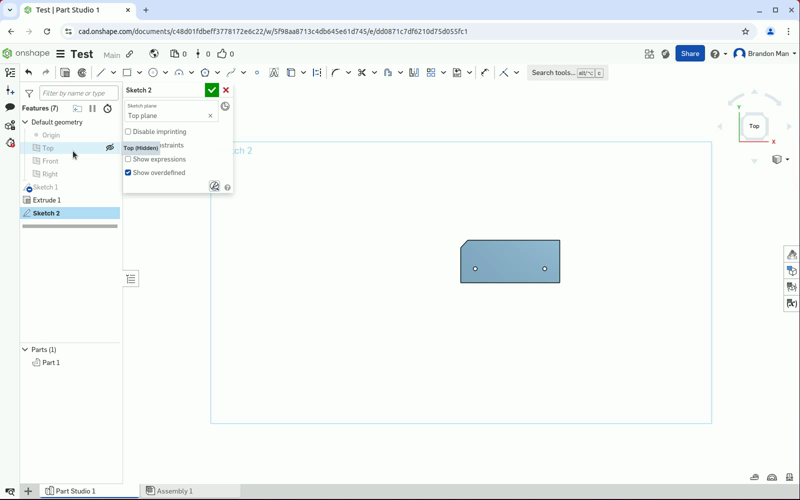
mouse_move(73, 352)
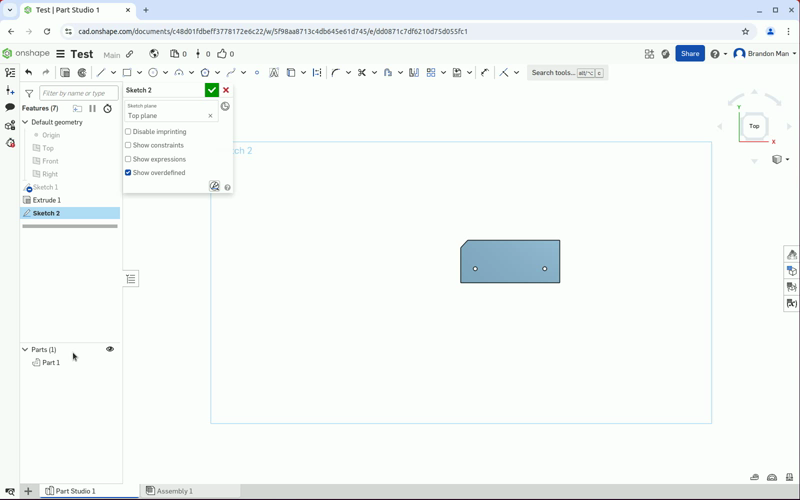
key(y)
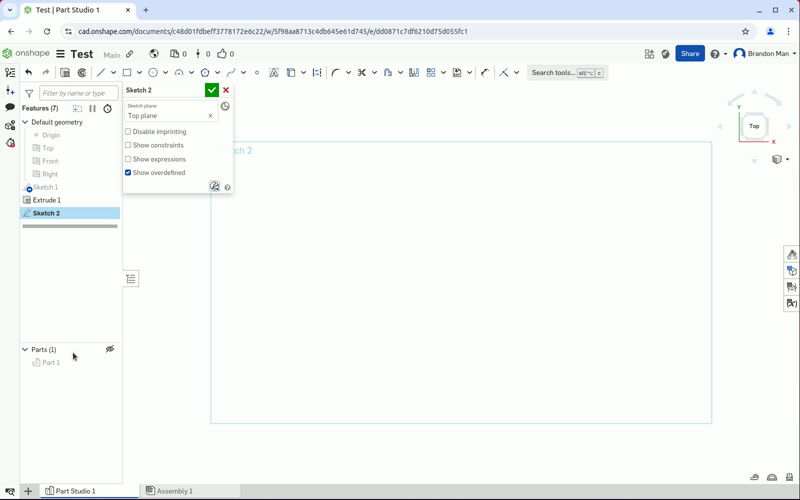
key(l)
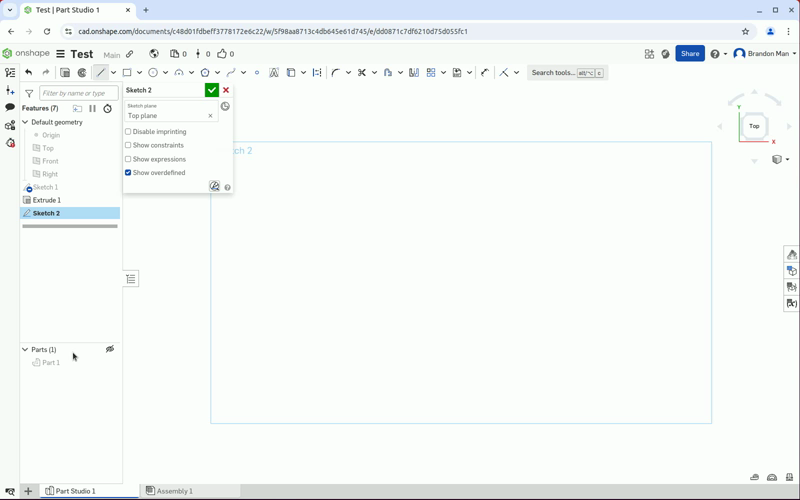
key_down(shift)
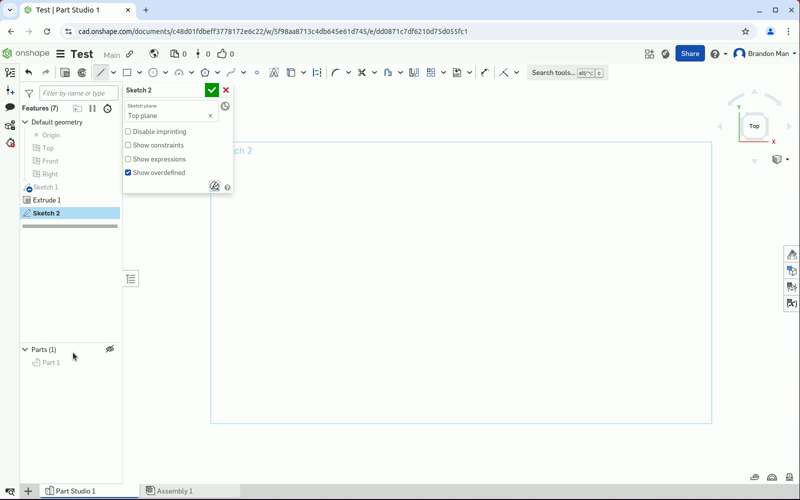
mouse_move(531, 240)
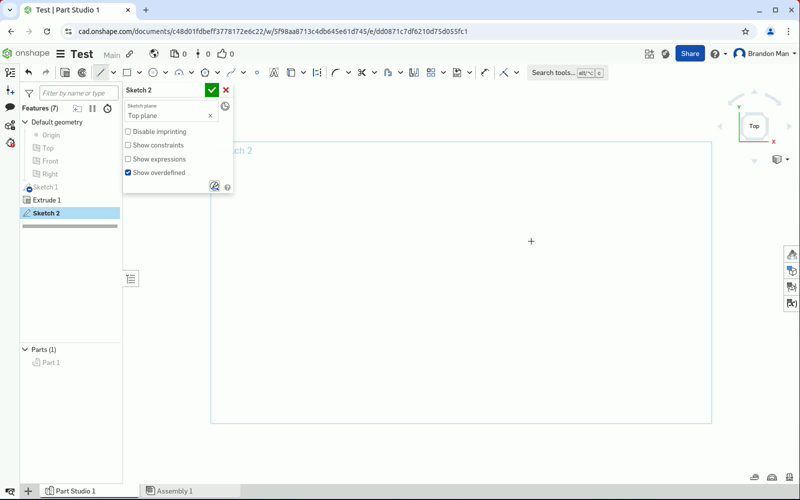
click(531, 240)
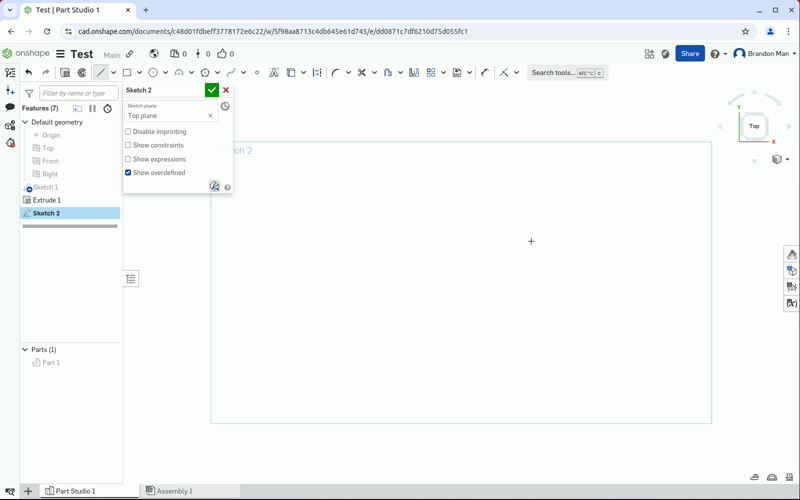
key_up(shift)
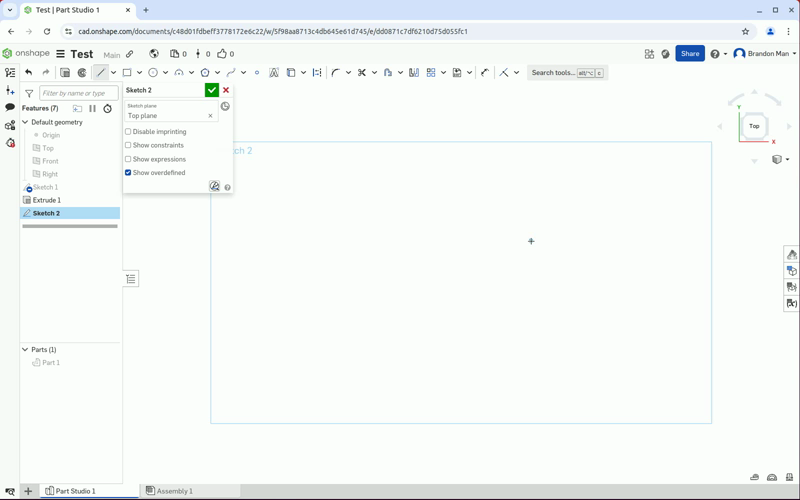
key_down(shift)
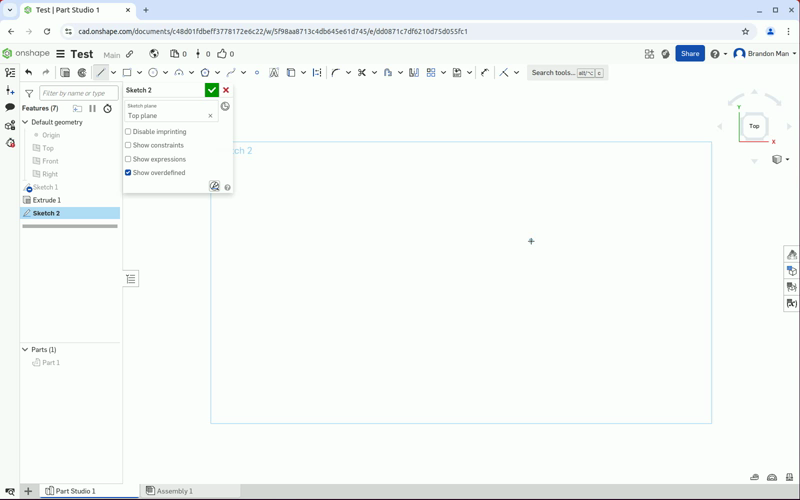
mouse_move(561, 240)
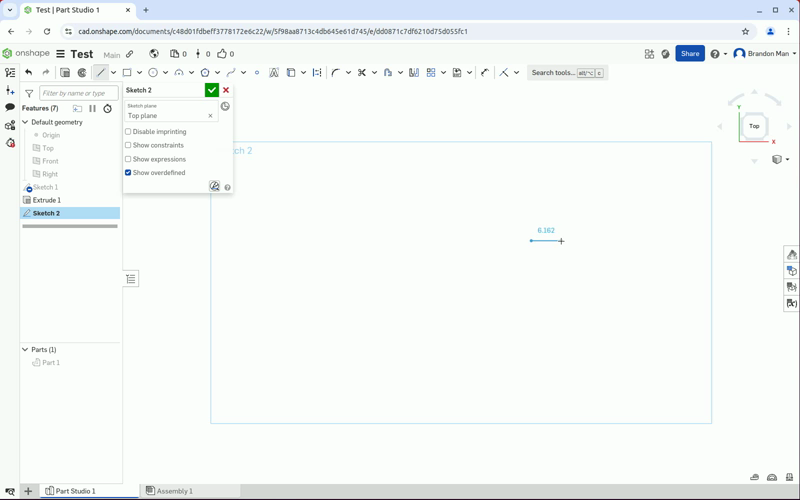
mouse_move(559, 240)
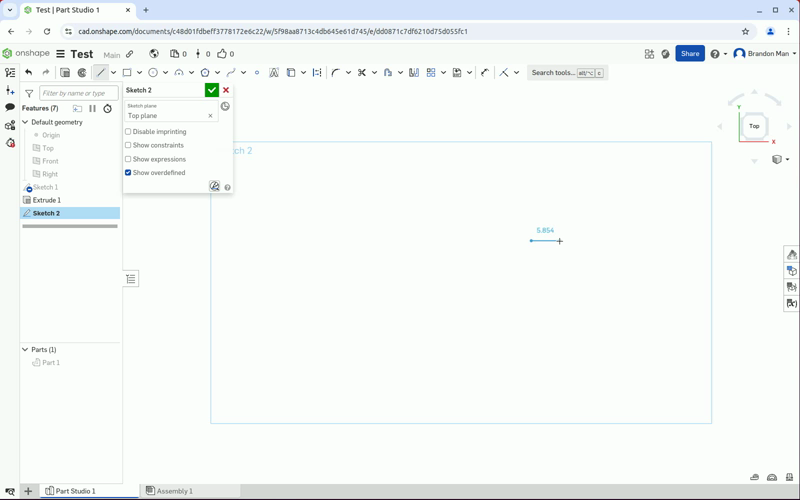
click(559, 240)
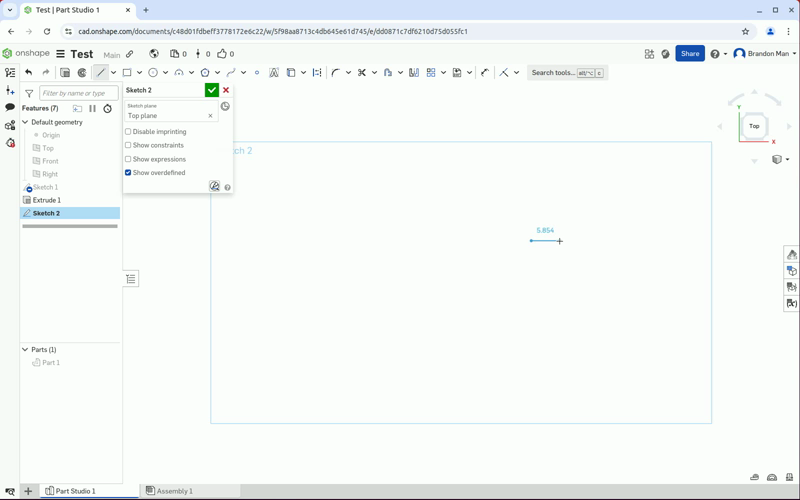
key_up(shift)
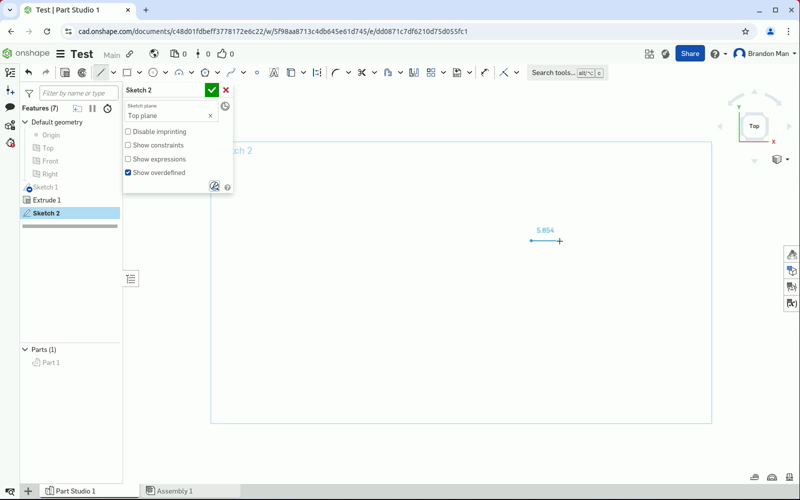
key_down(shift)
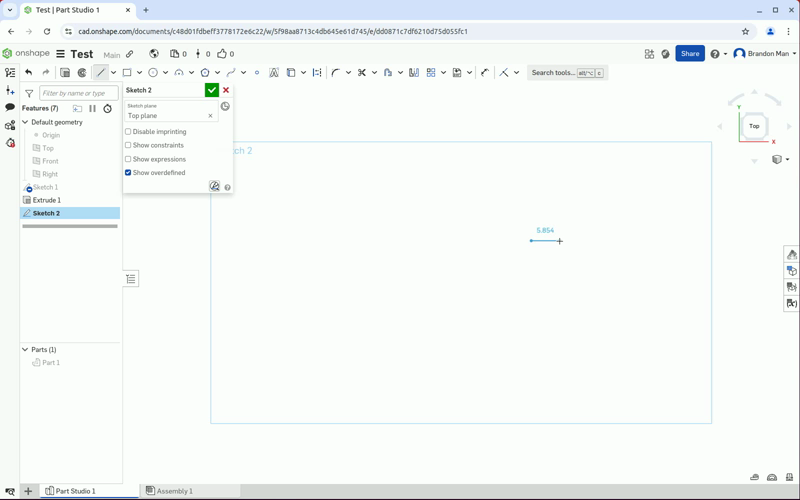
mouse_move(559, 170)
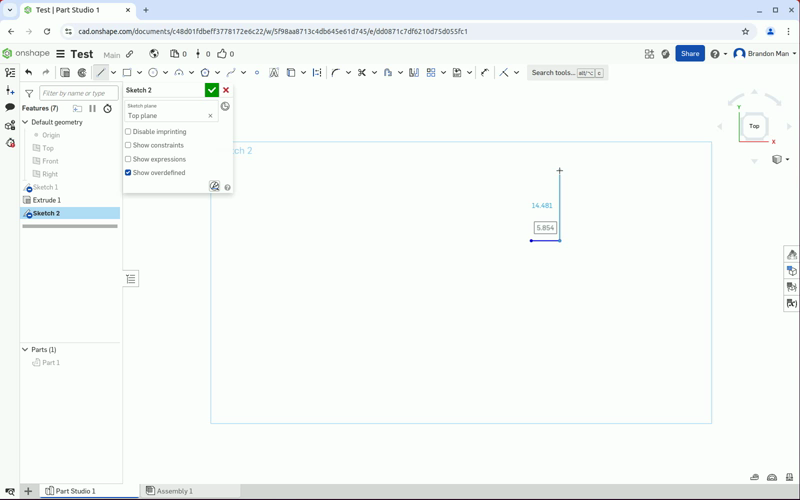
click(559, 170)
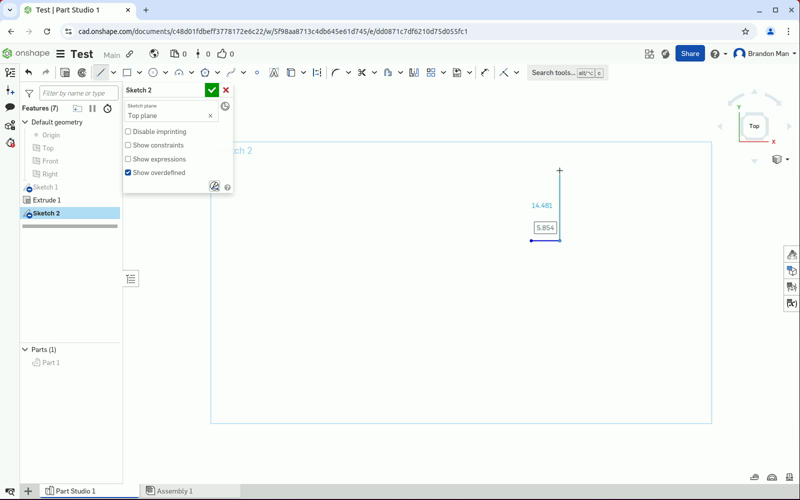
key_up(shift)
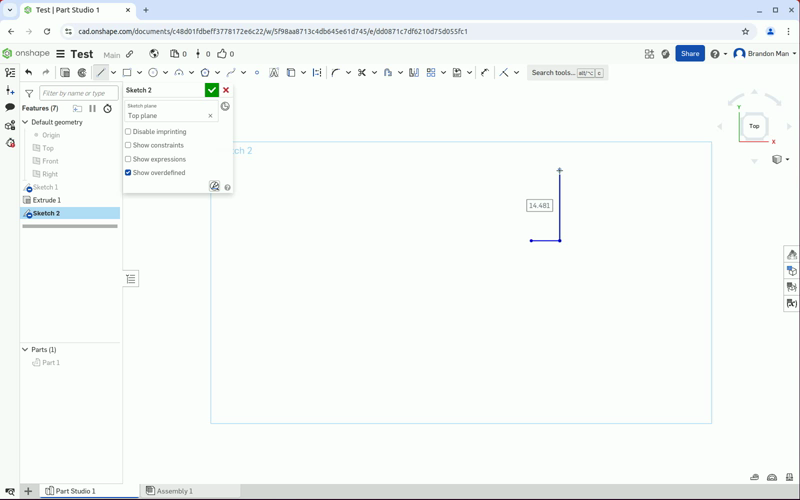
key_down(shift)
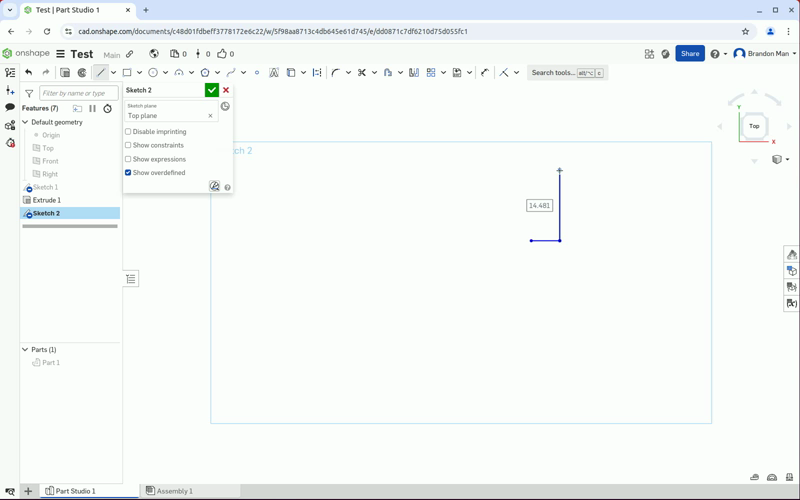
mouse_move(589, 170)
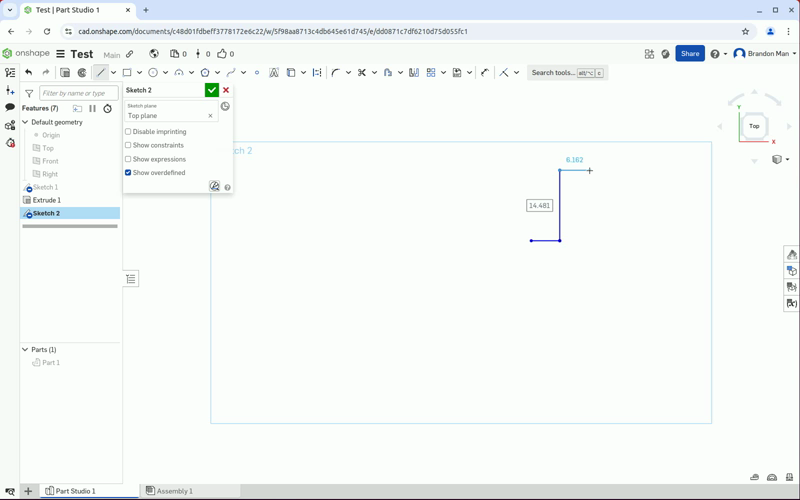
mouse_move(531, 170)
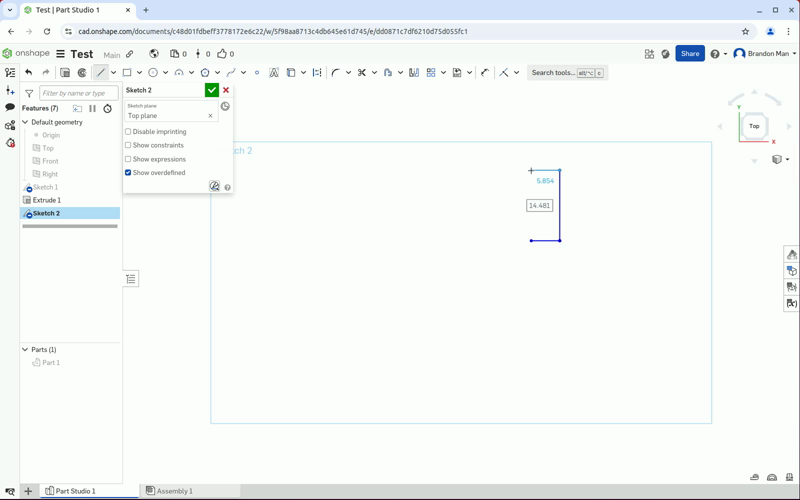
click(531, 170)
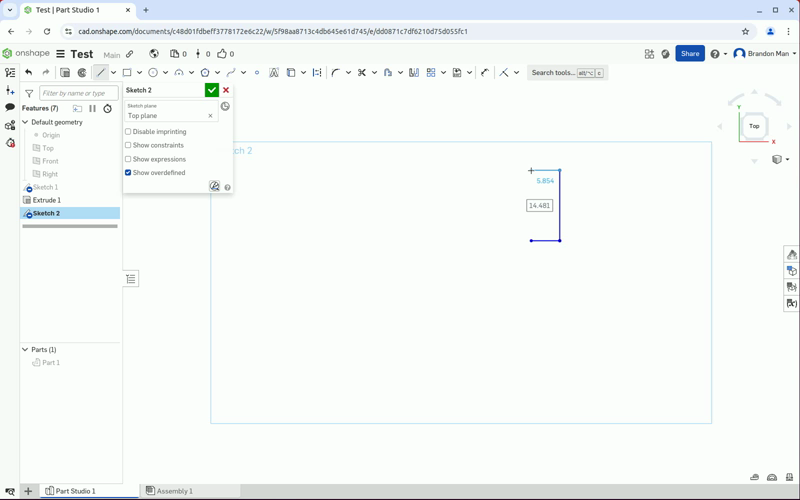
key_up(shift)
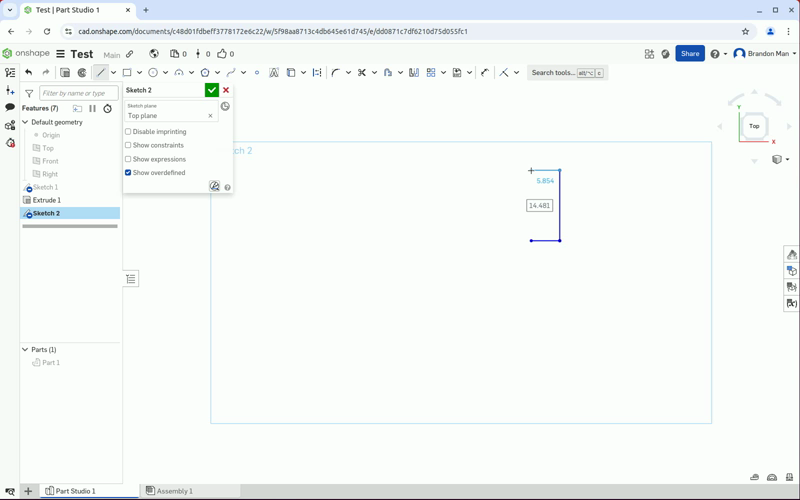
key_down(shift)
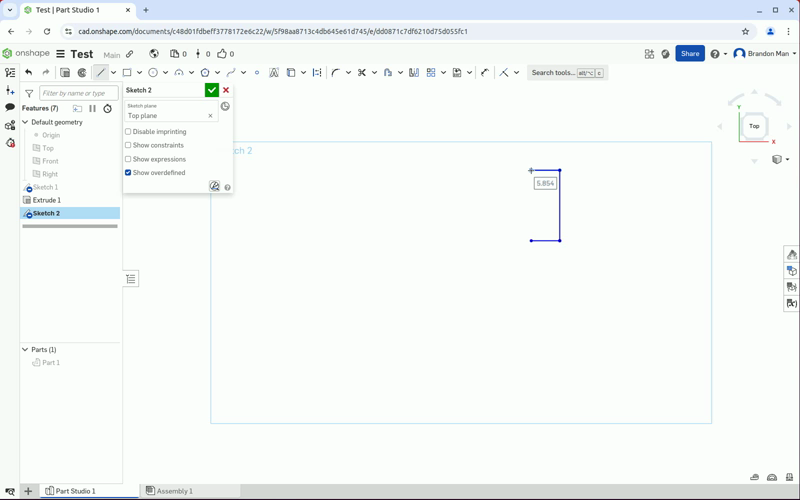
mouse_move(531, 240)
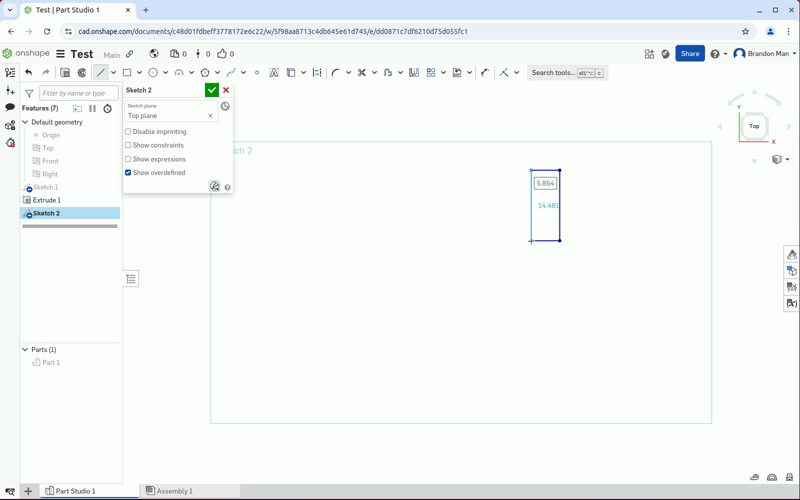
key_up(shift)
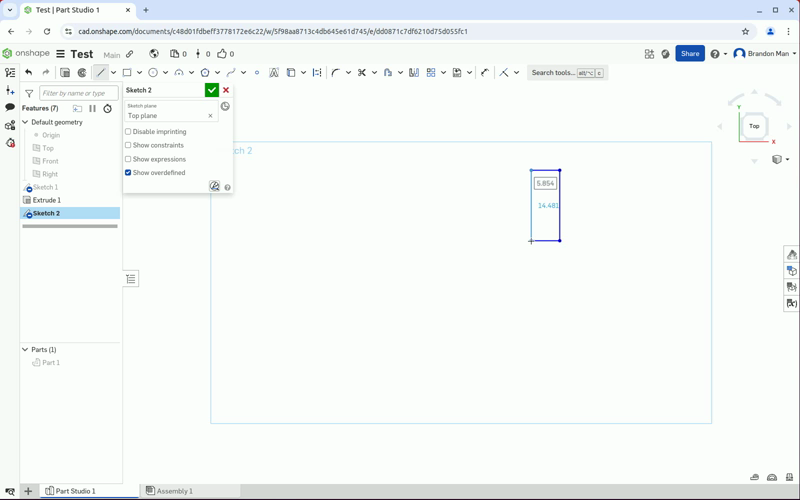
click(531, 240)
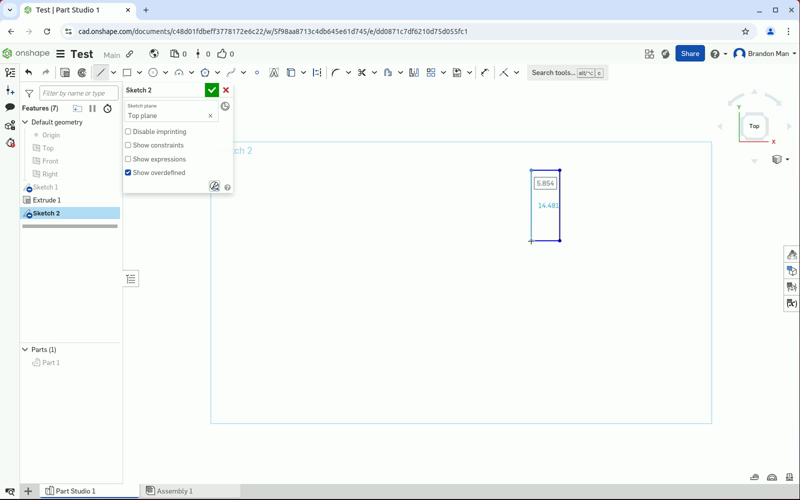
key(esc)
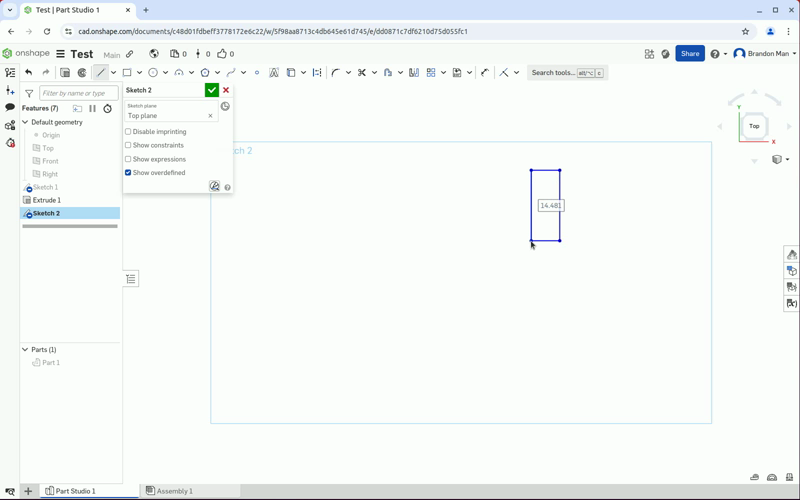
key(c)
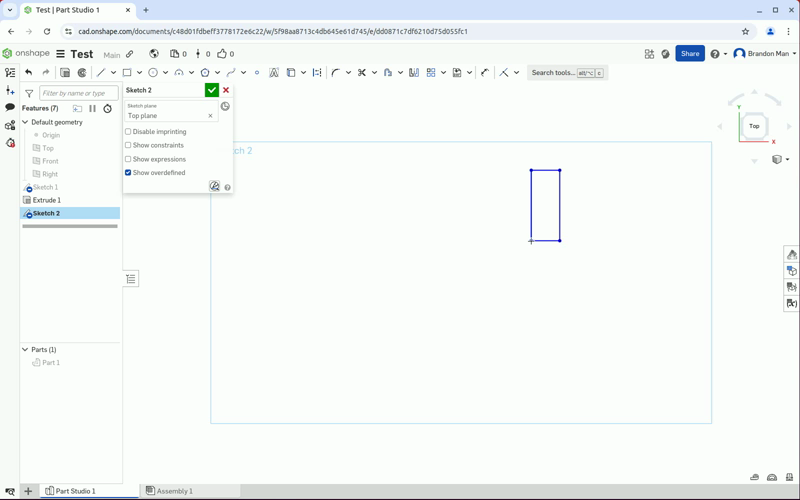
key_down(shift)
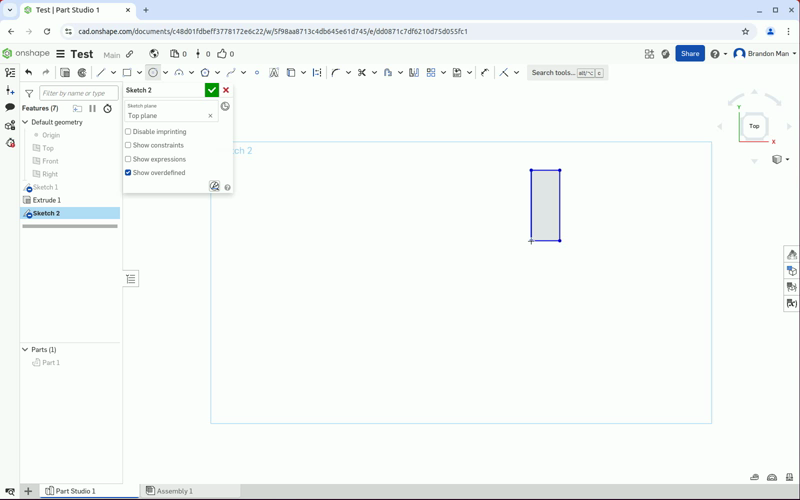
mouse_move(545, 193)
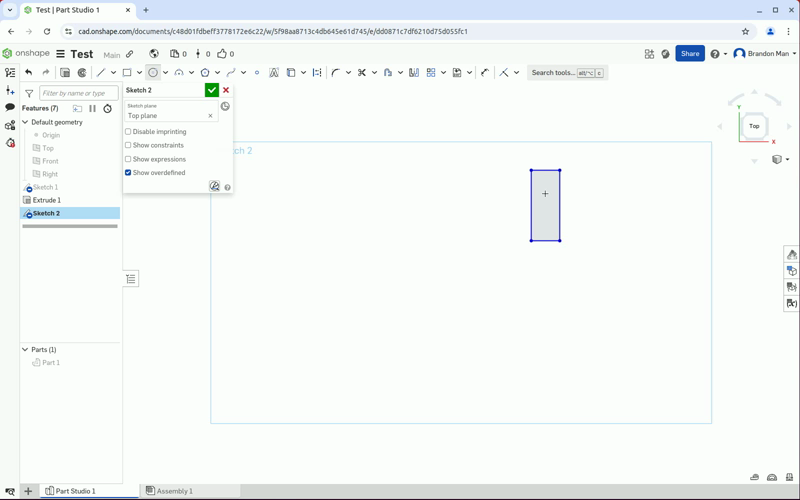
click(545, 193)
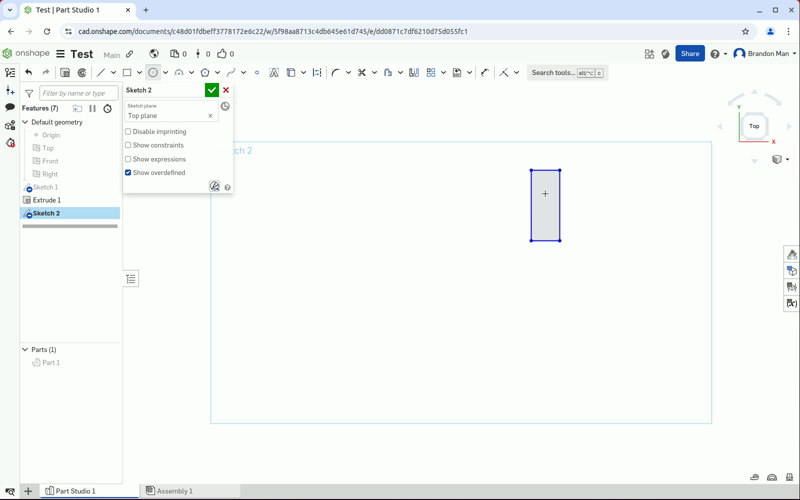
key_up(shift)
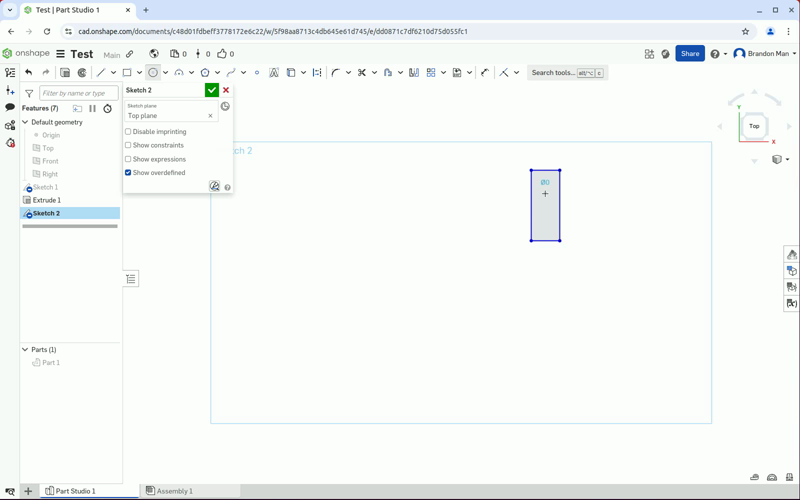
mouse_move(555, 193)
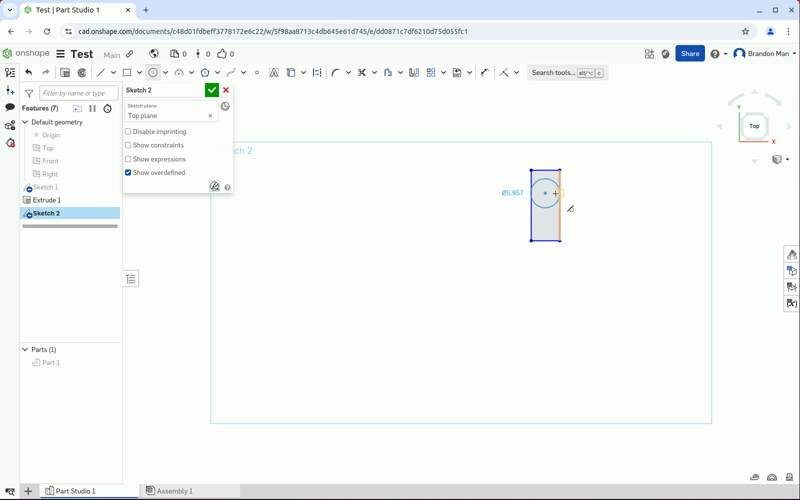
click(555, 193)
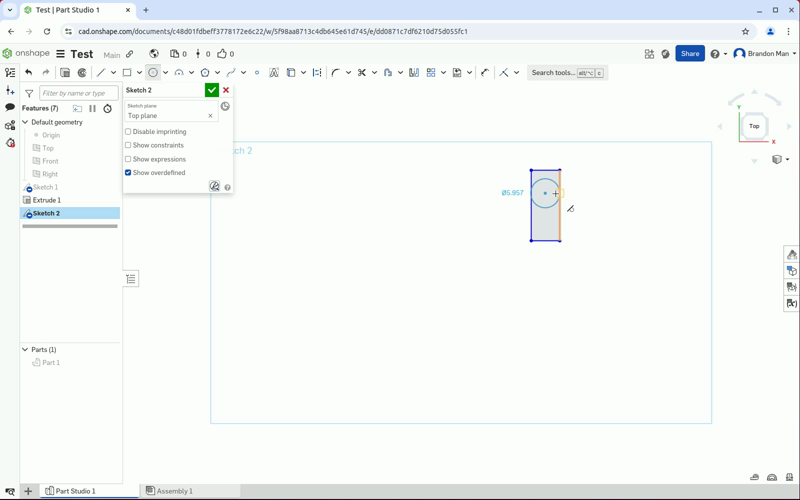
key(esc)
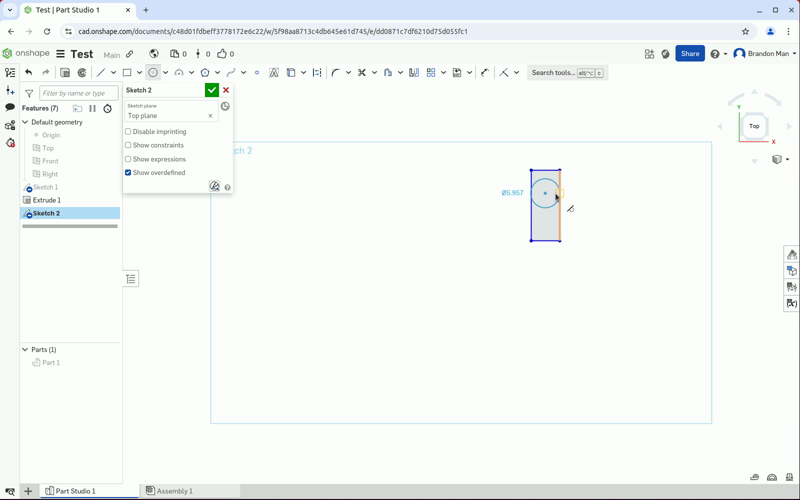
mouse_move(551, 231)
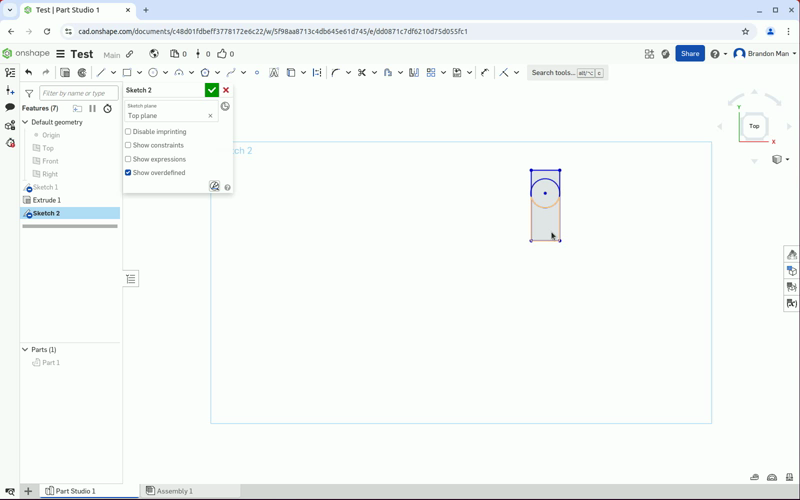
scroll(6)
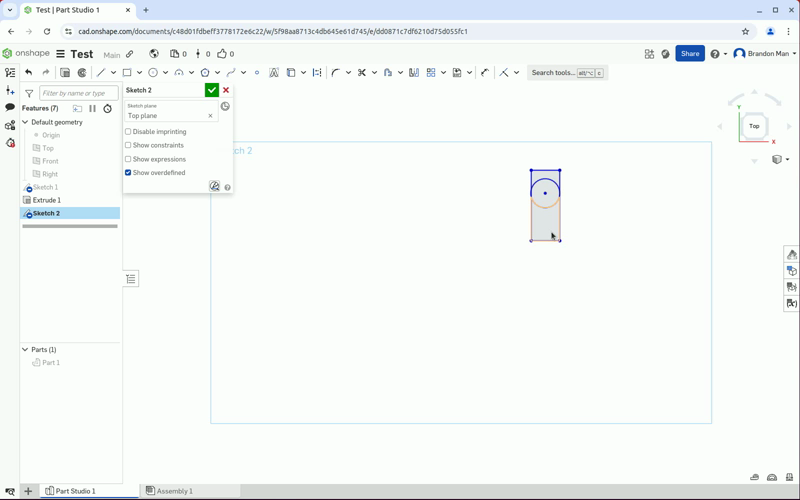
scroll(6)
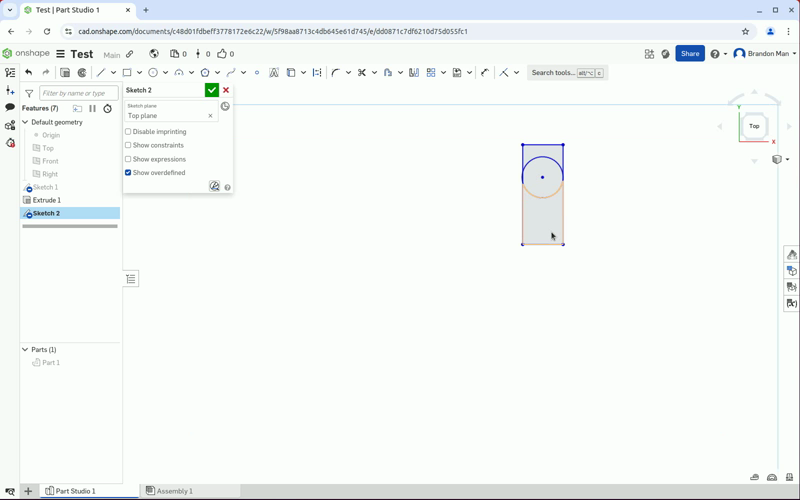
scroll(6)
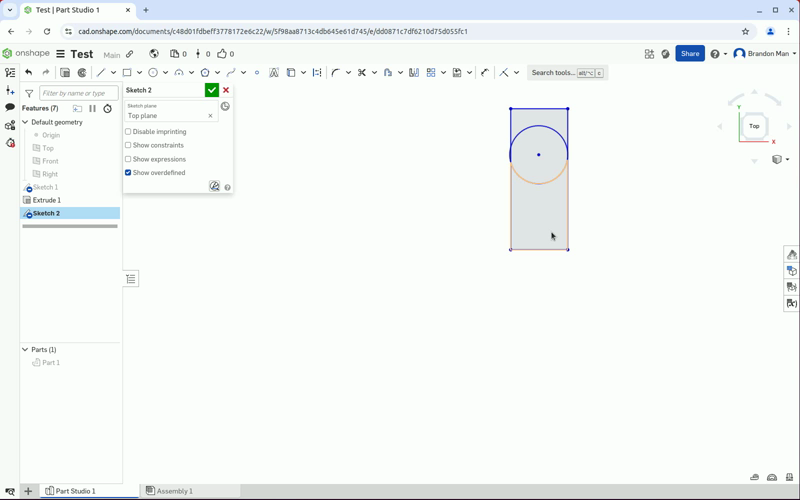
scroll(6)
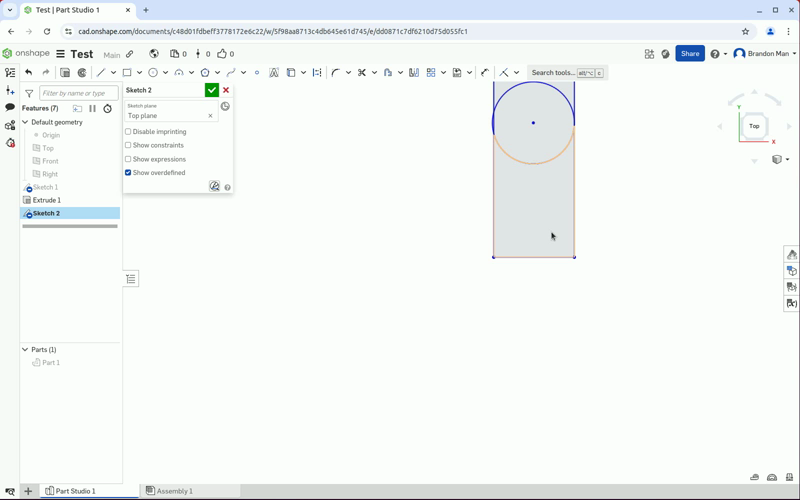
scroll(6)
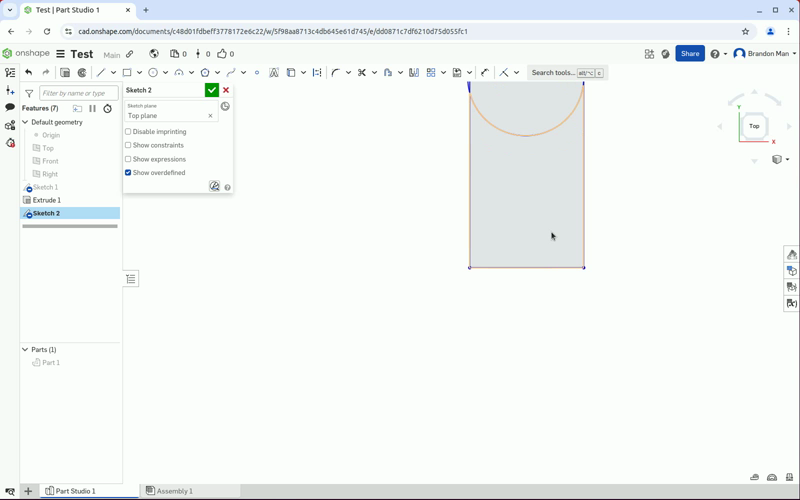
scroll(6)
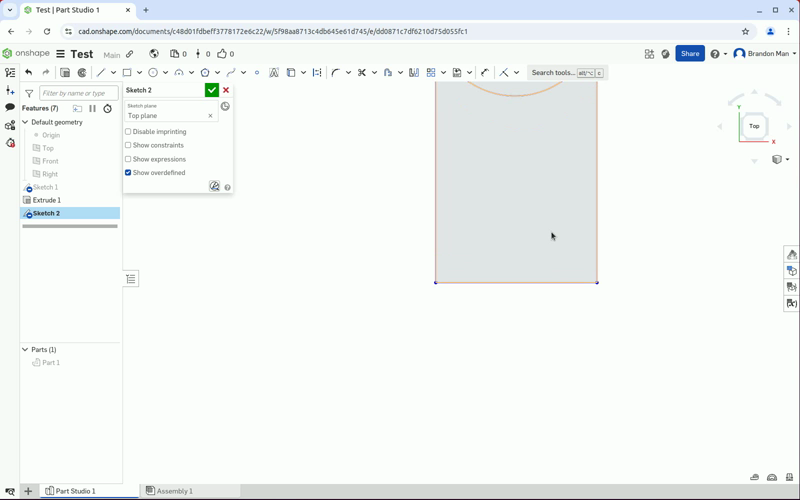
scroll(6)
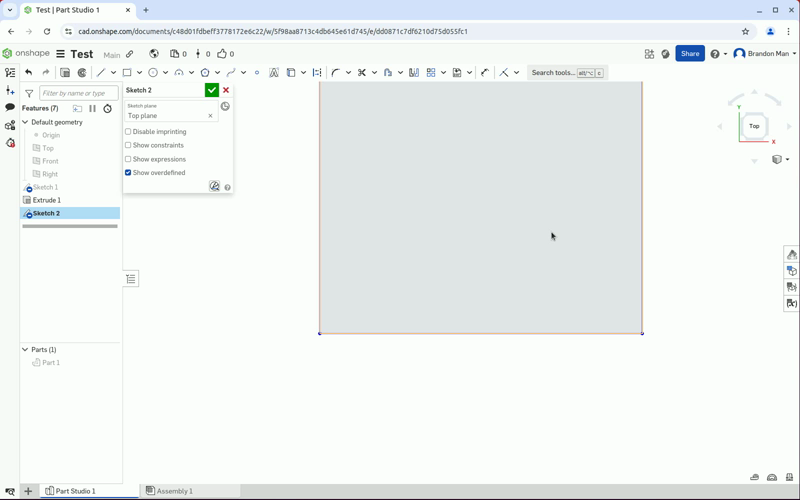
click(551, 231)
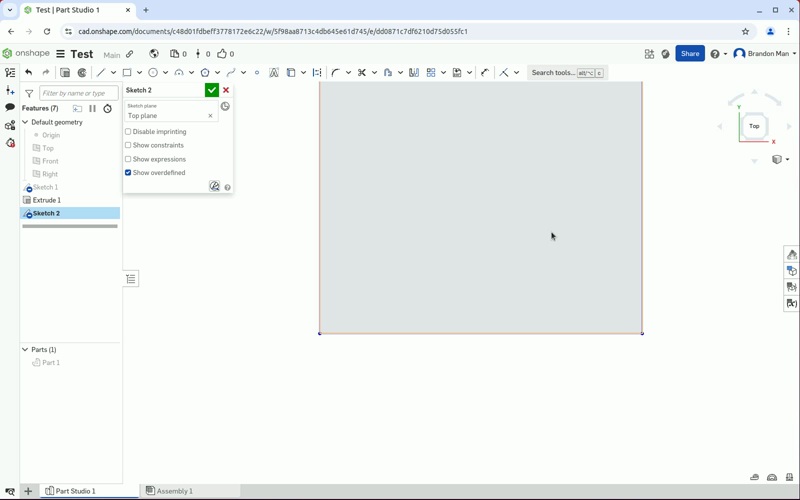
scroll(-6)
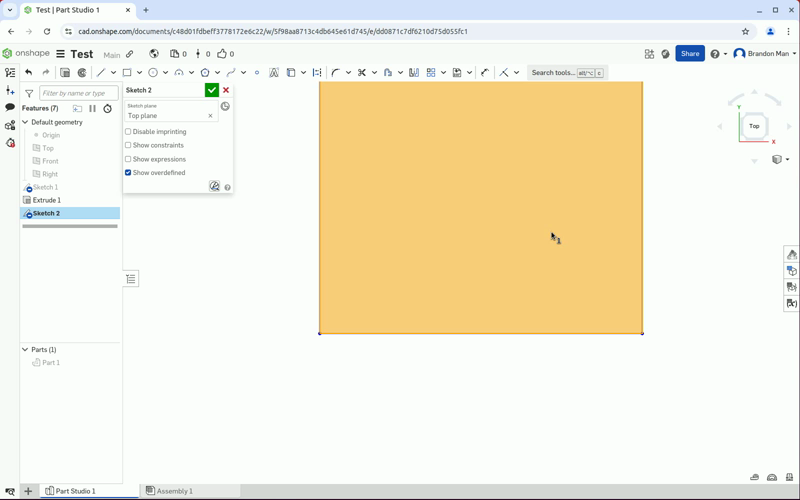
scroll(-6)
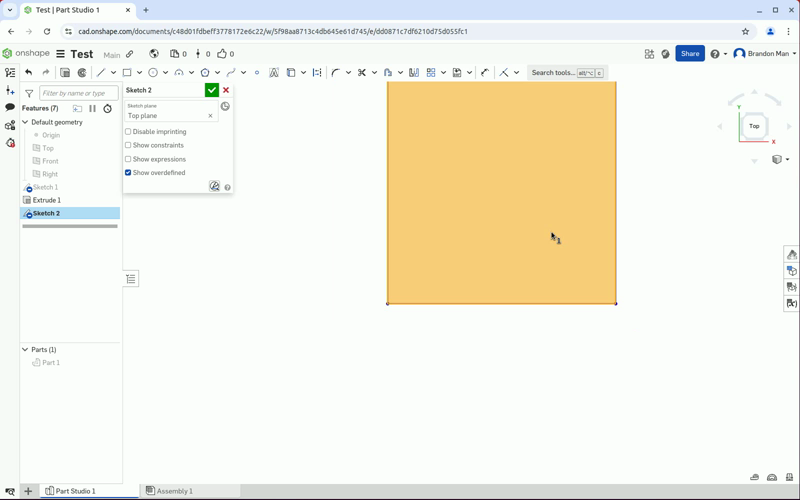
scroll(-6)
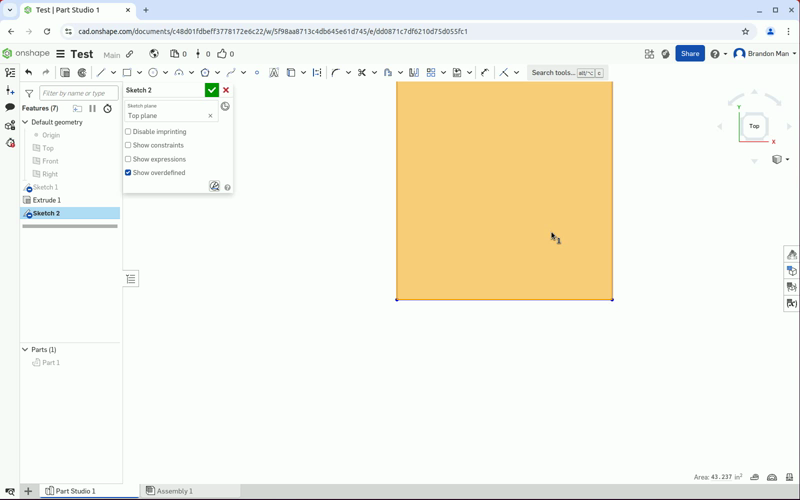
scroll(-6)
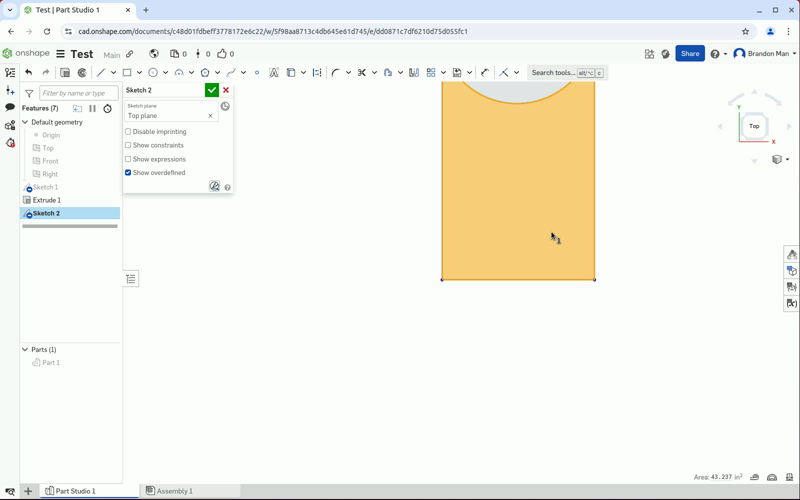
scroll(-6)
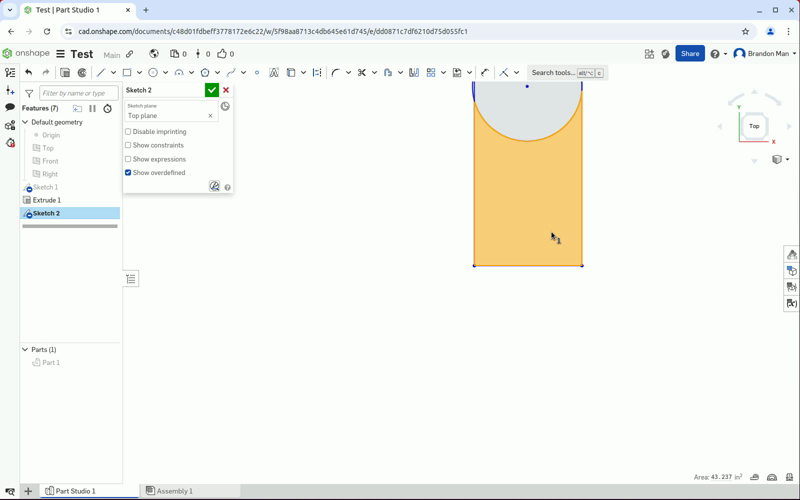
scroll(-6)
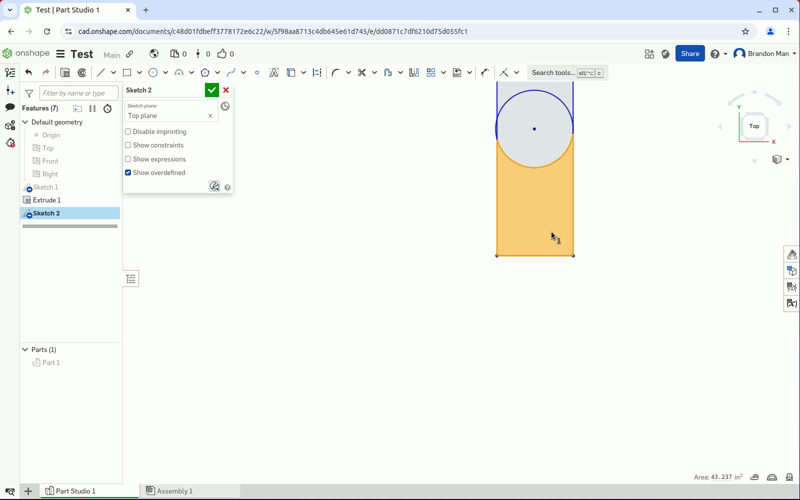
scroll(-6)
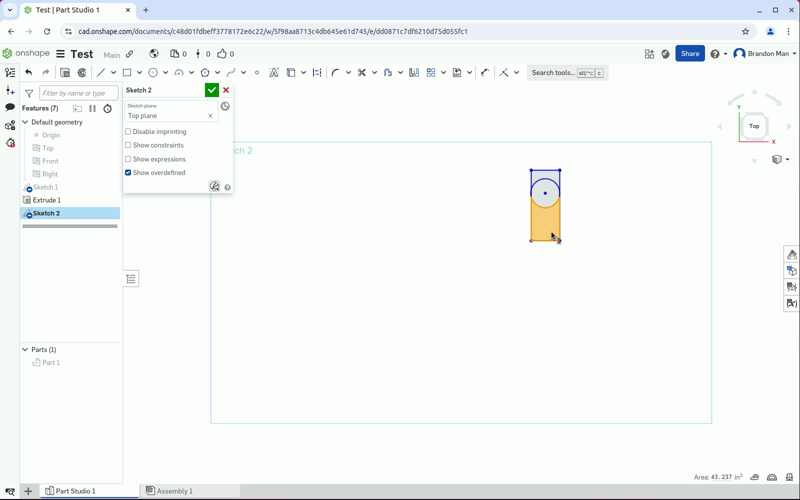
mouse_move(73, 352)
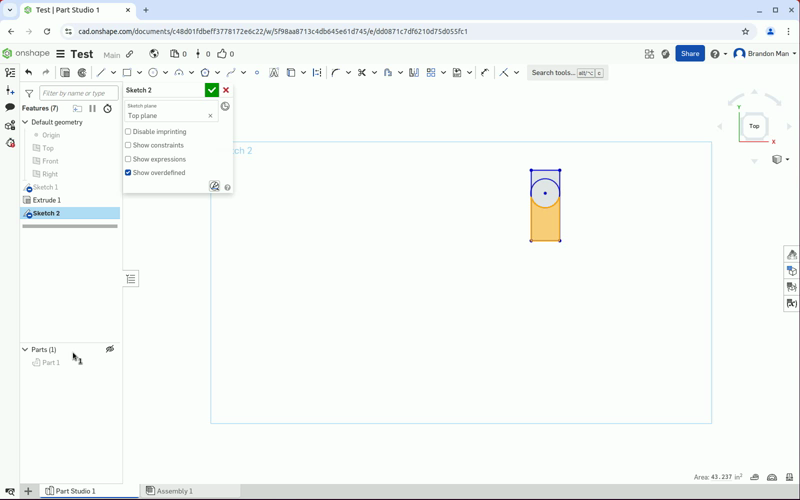
key(shift+y)
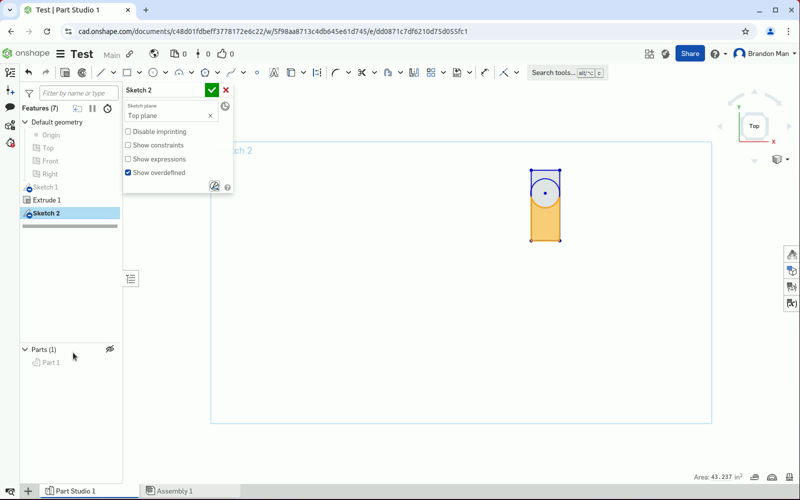
key(shift+e)
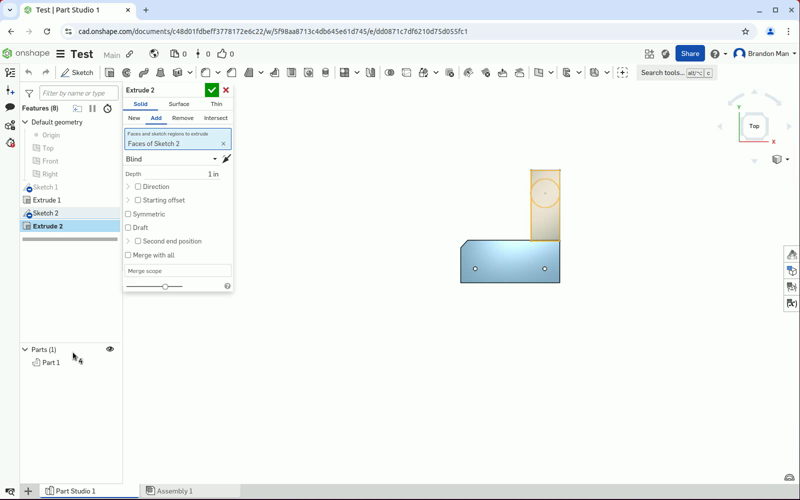
mouse_move(143, 106)
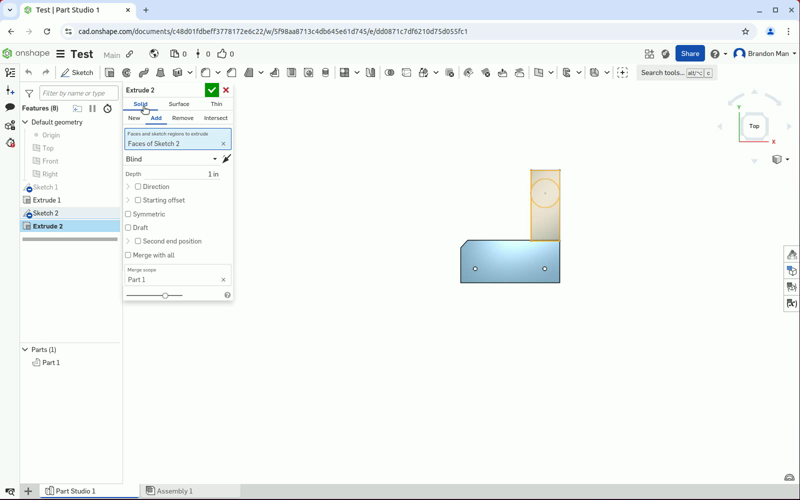
click(143, 106)
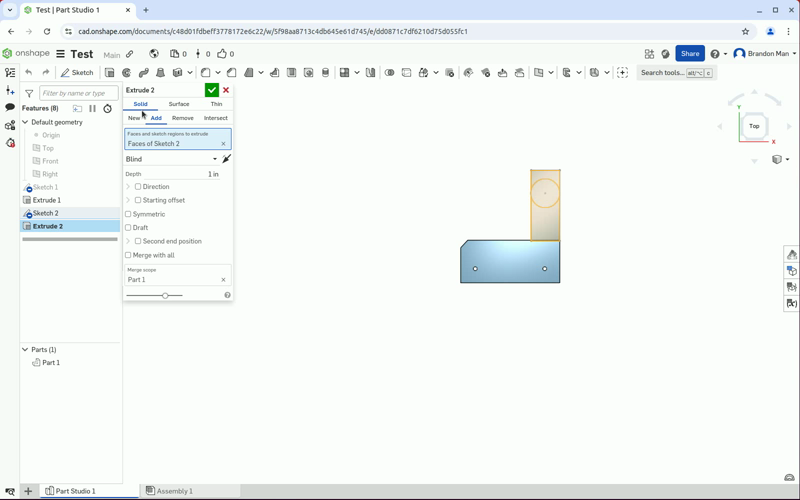
mouse_move(137, 120)
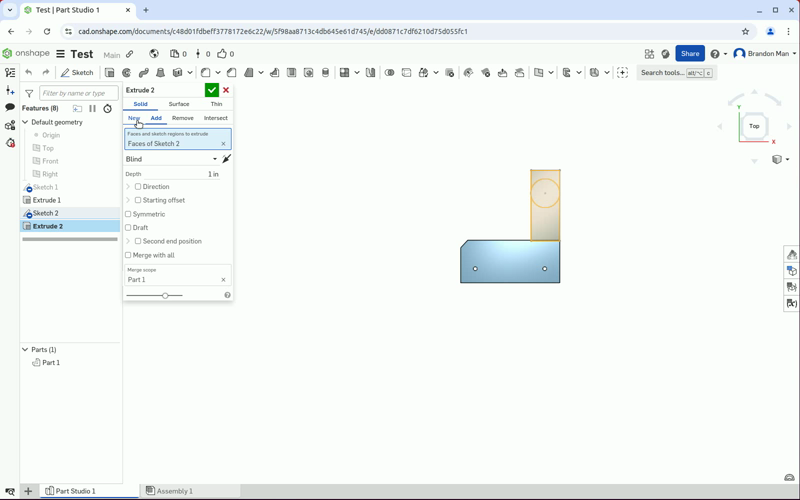
click(137, 120)
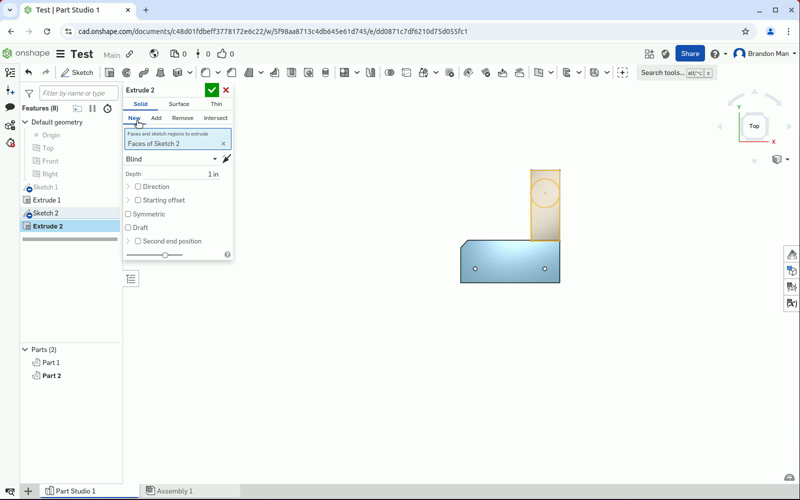
key(tab, 4)
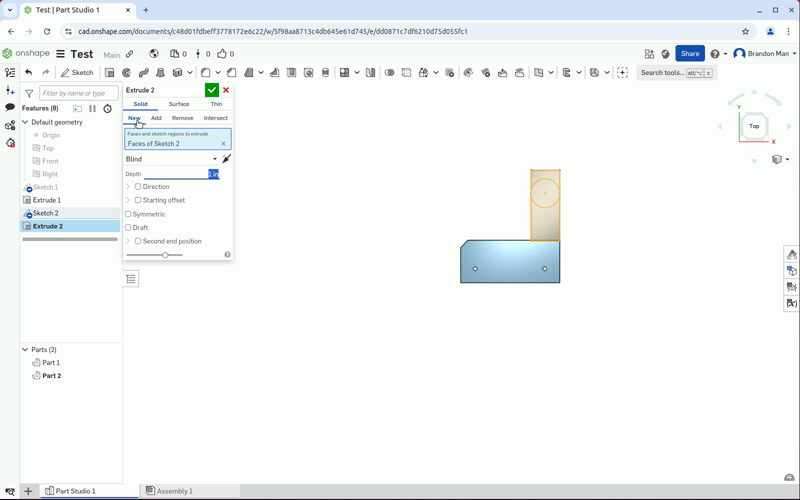
text(1.444)
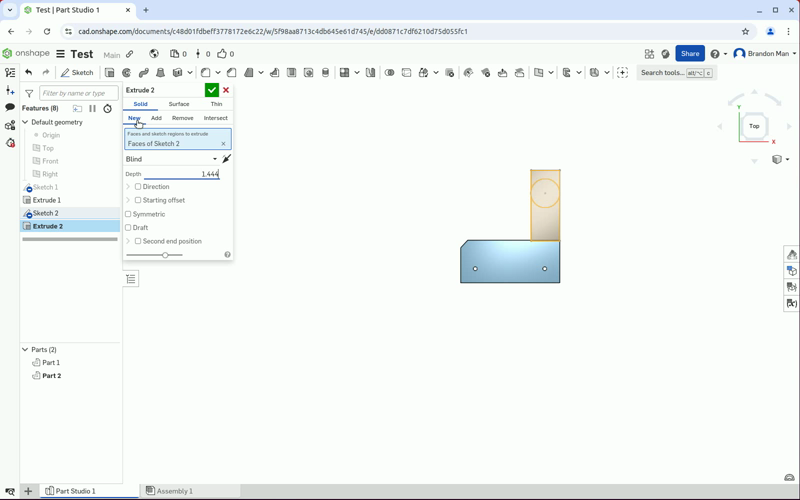
key(enter)
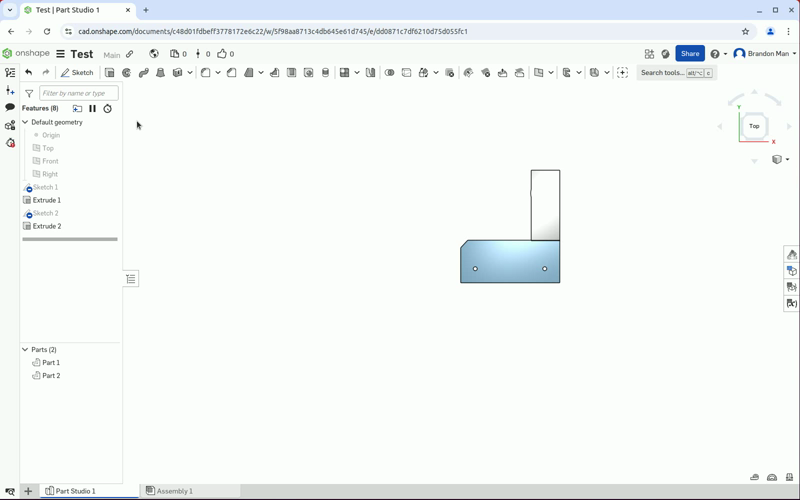
key(shift+h)
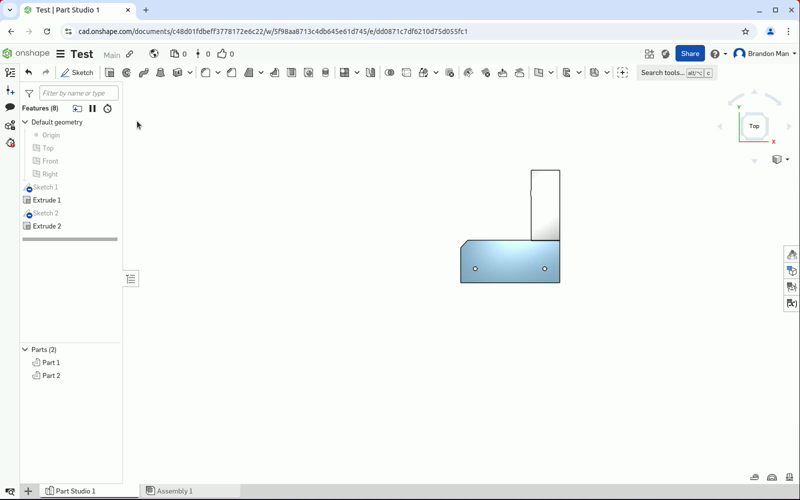
key(shift+h)
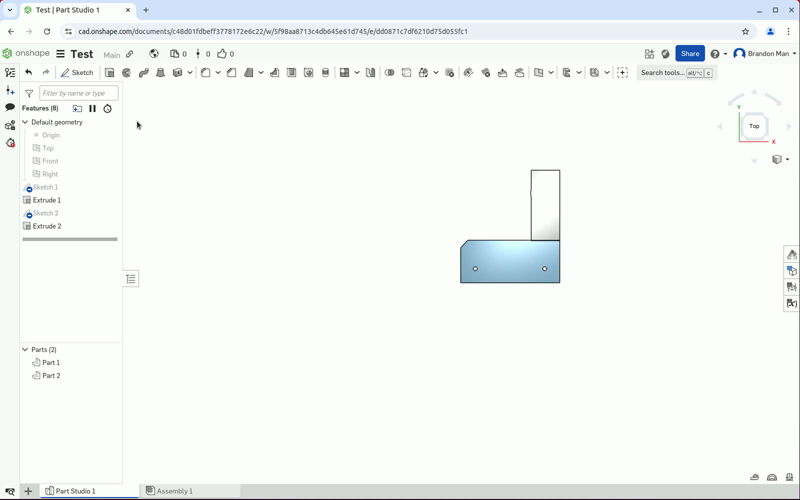
mouse_move(73, 189)
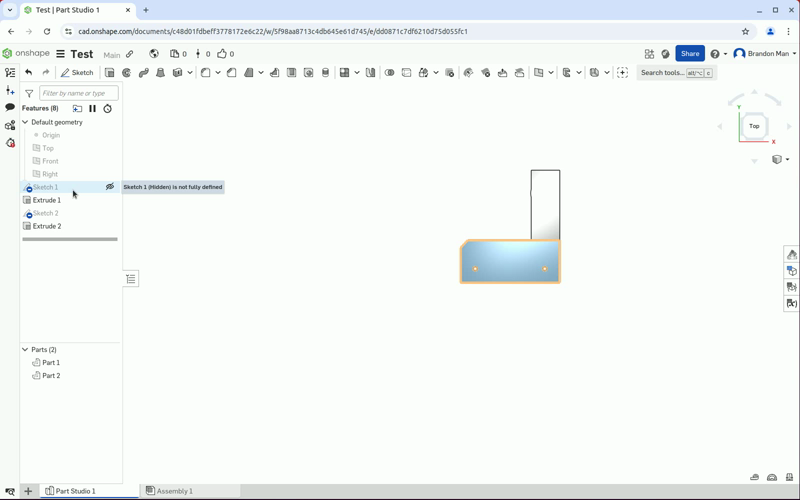
click(73, 189)
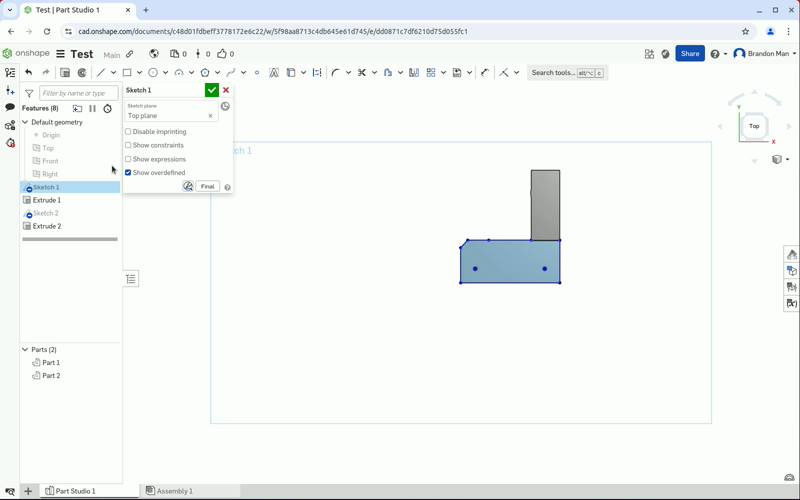
mouse_move(229, 92)
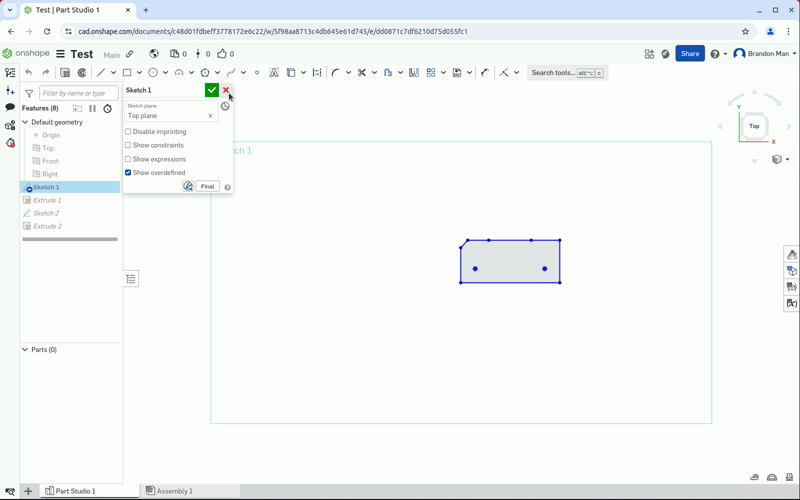
click(229, 92)
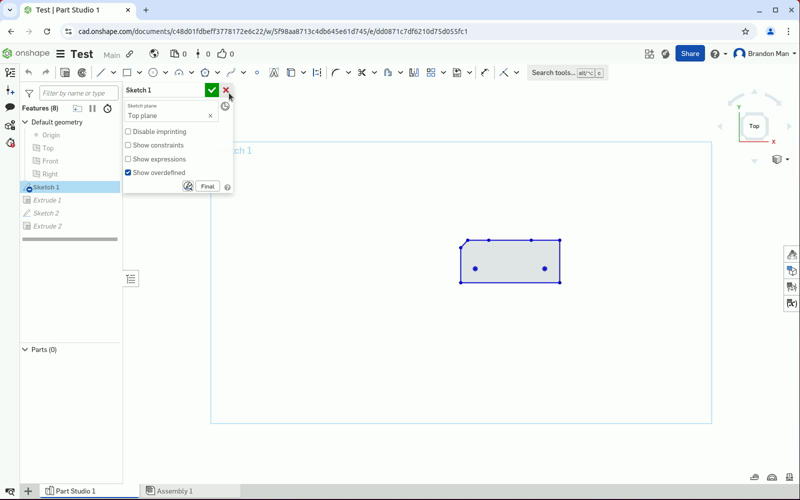
key(shift+s)
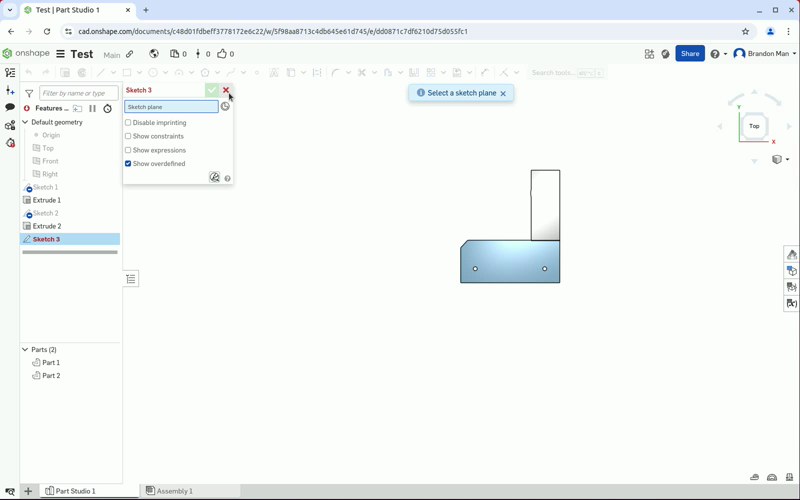
mouse_move(73, 150)
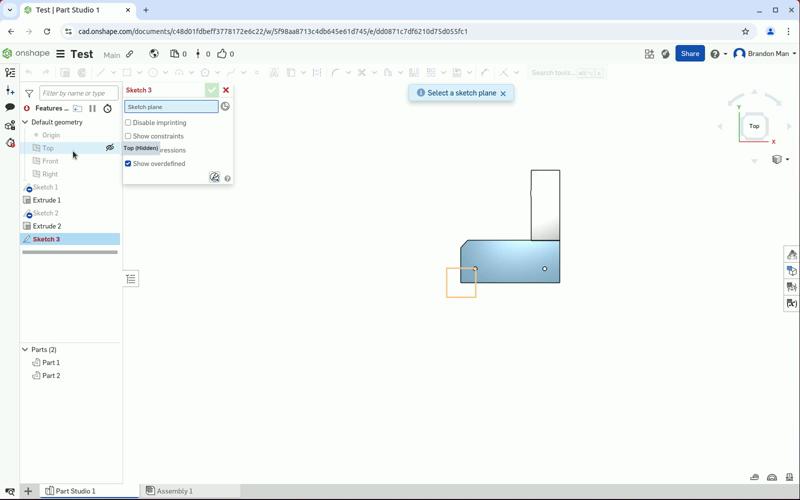
click(73, 150)
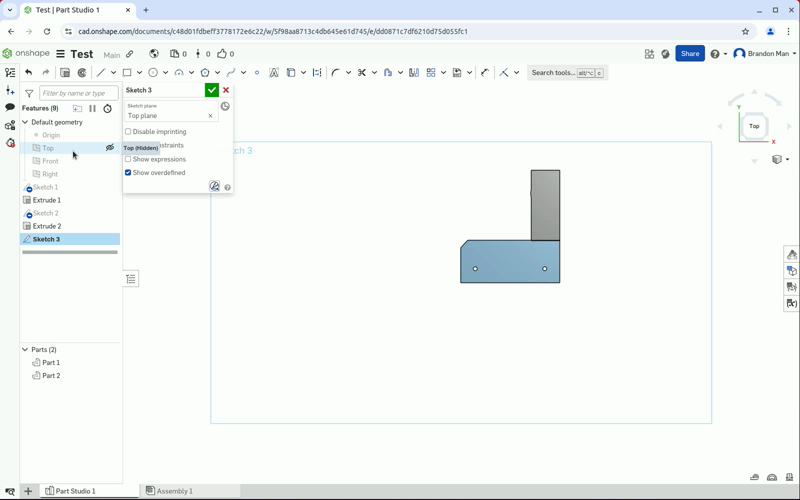
mouse_move(73, 352)
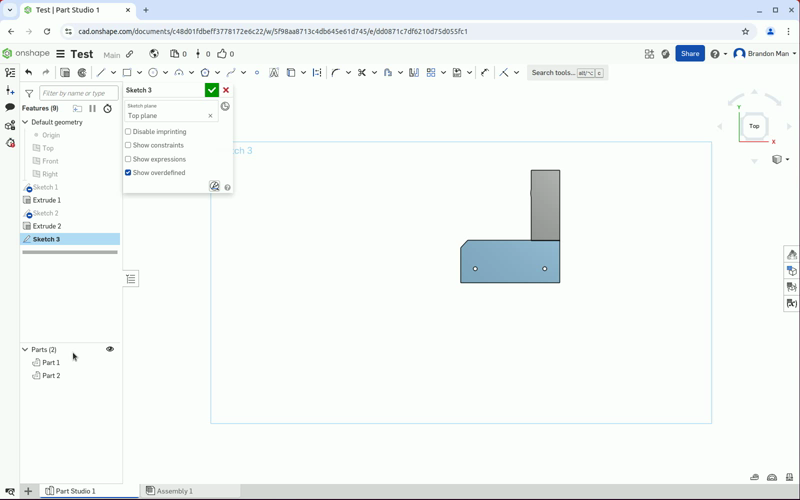
key(y)
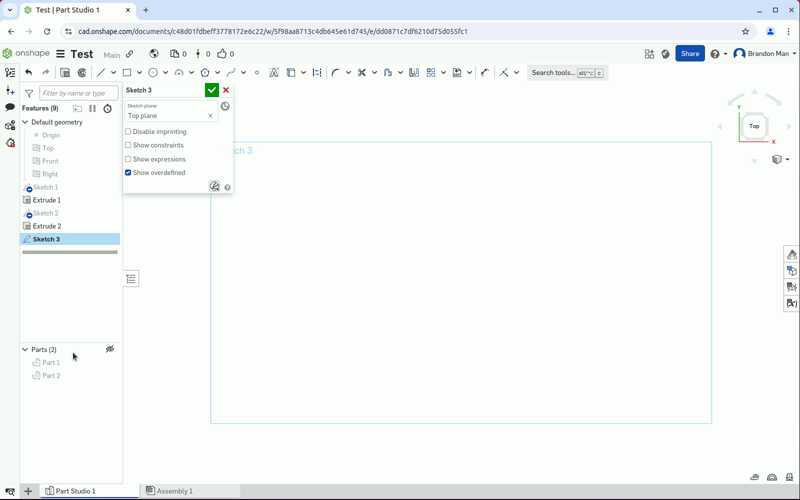
key(l)
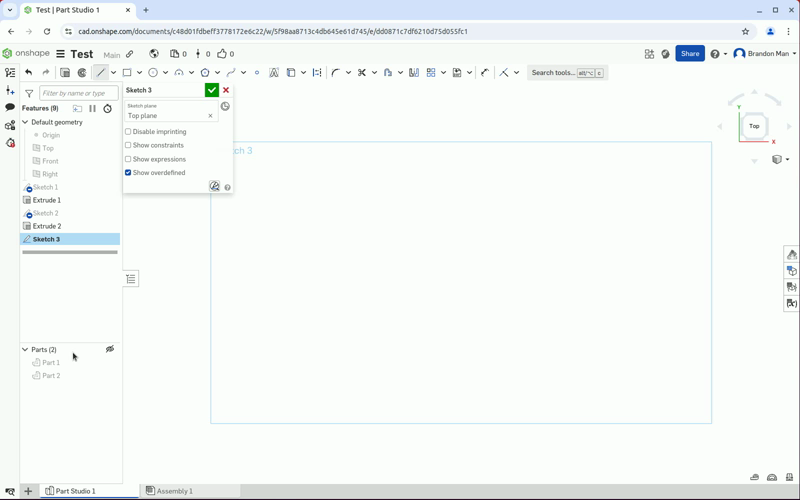
key_down(shift)
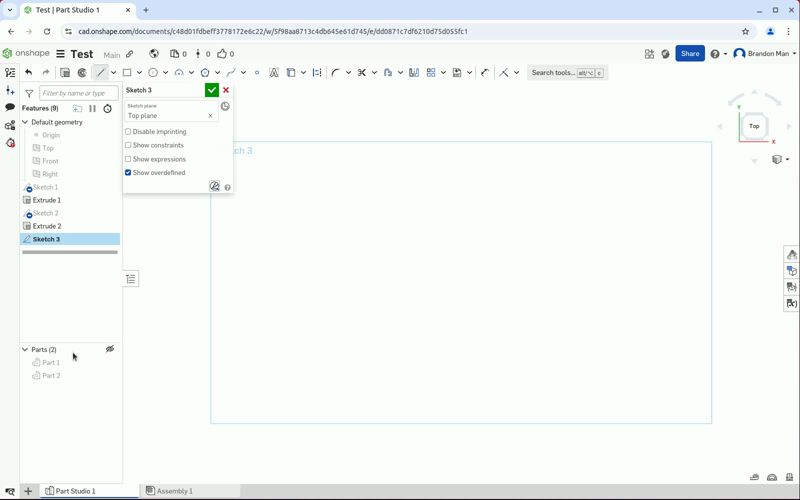
mouse_move(489, 240)
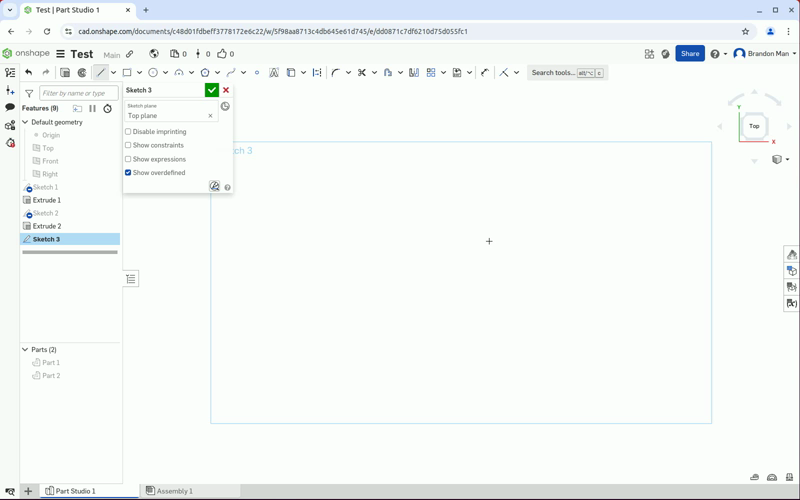
click(489, 240)
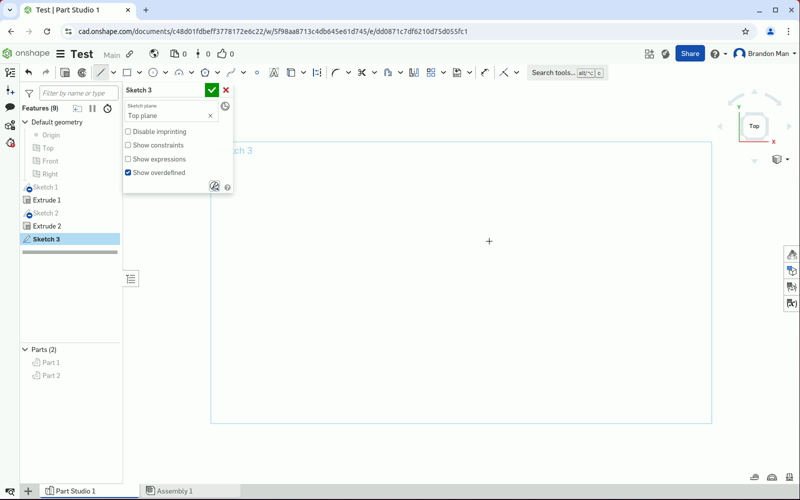
key_up(shift)
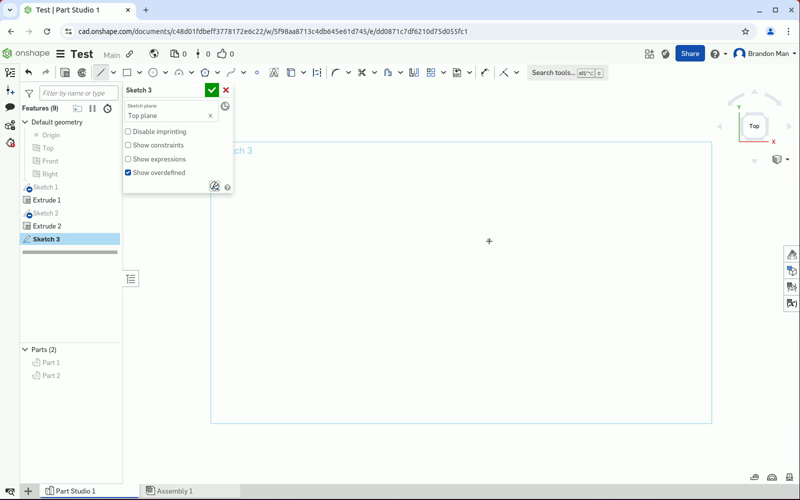
key_down(shift)
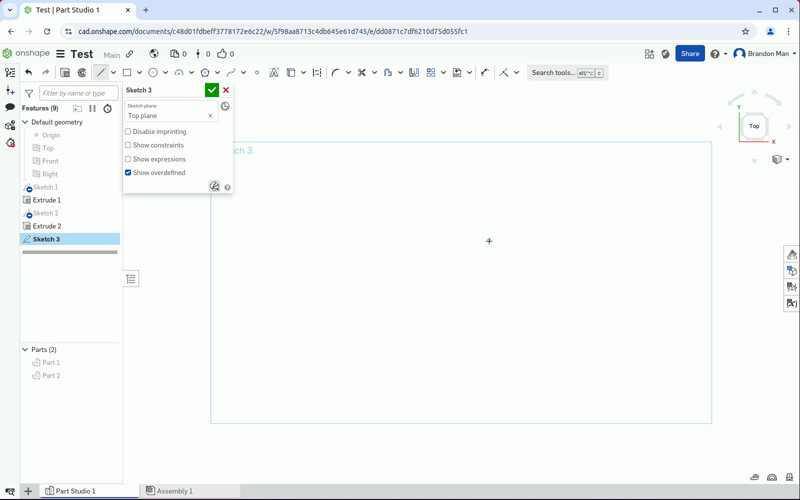
mouse_move(519, 240)
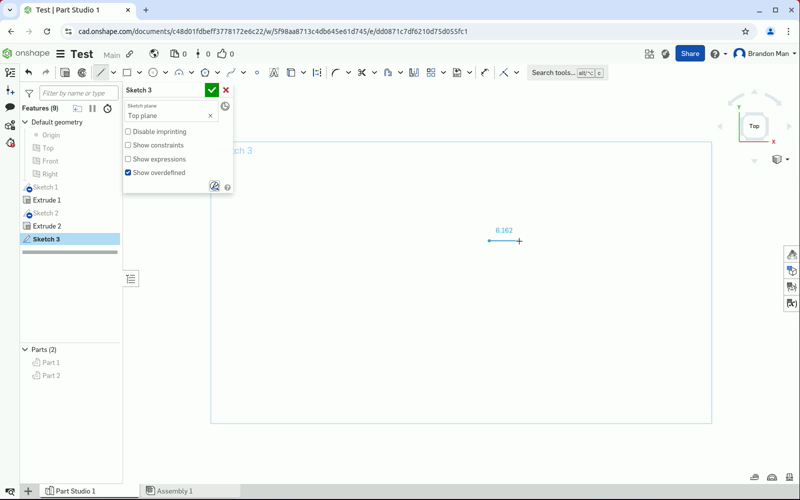
mouse_move(531, 240)
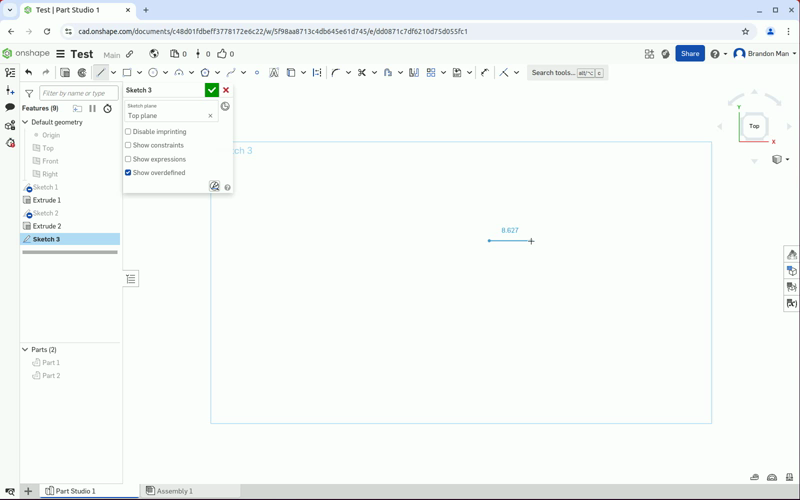
click(531, 240)
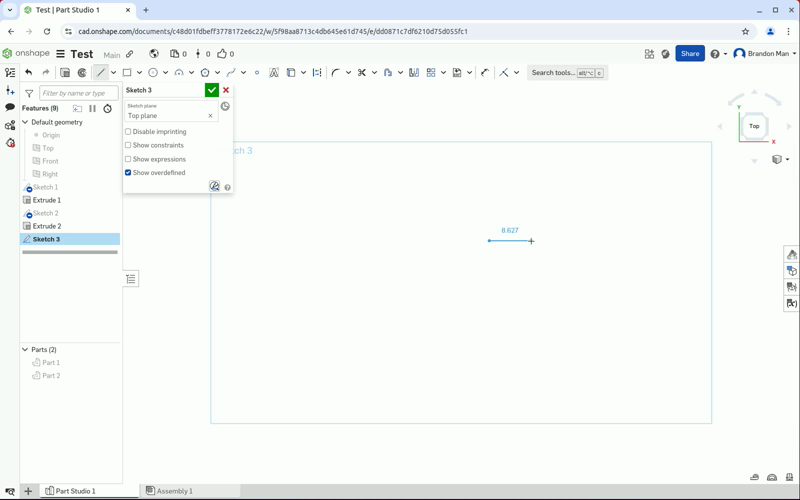
key_up(shift)
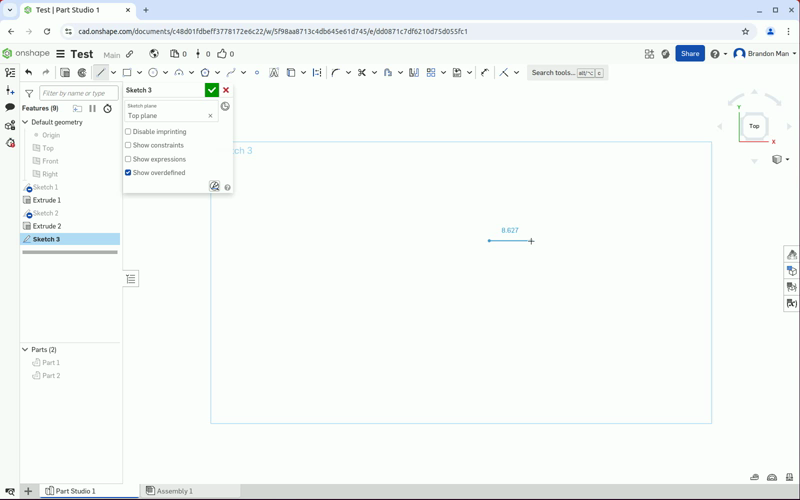
key_down(shift)
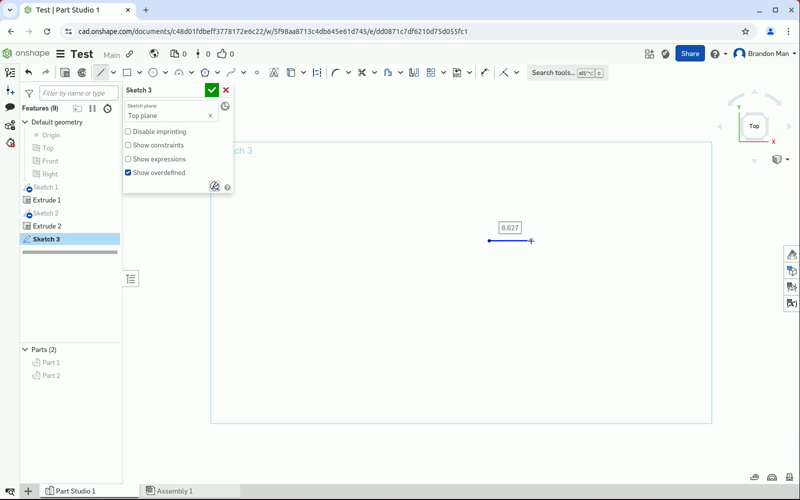
mouse_move(531, 170)
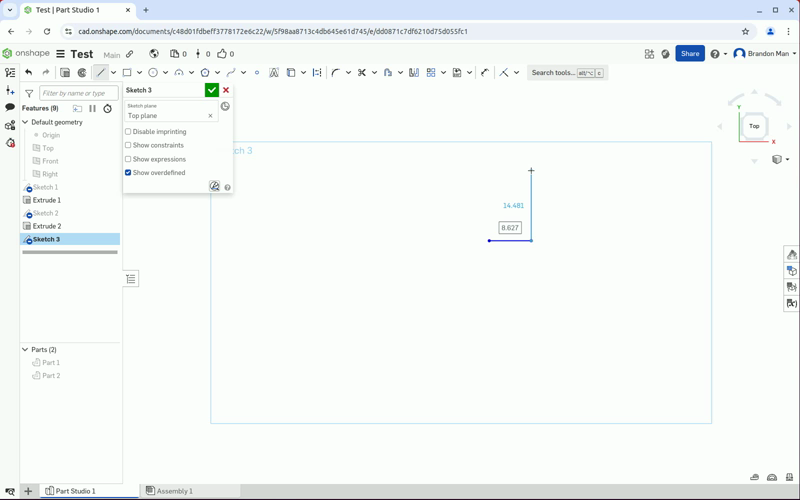
click(531, 170)
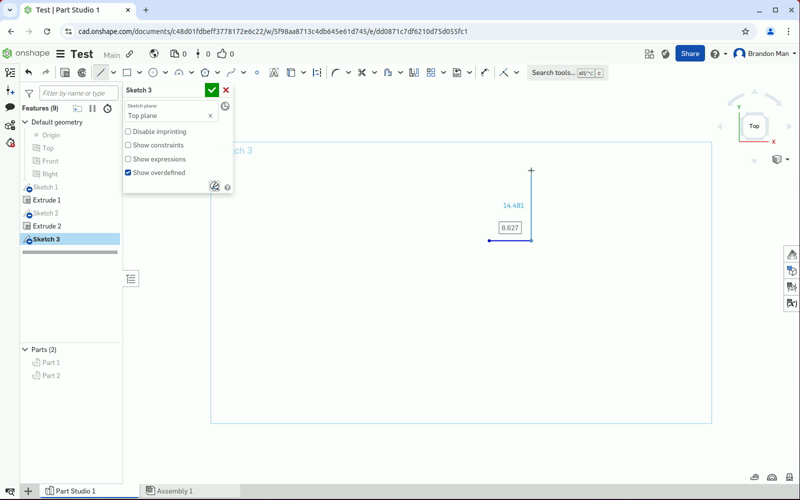
key_up(shift)
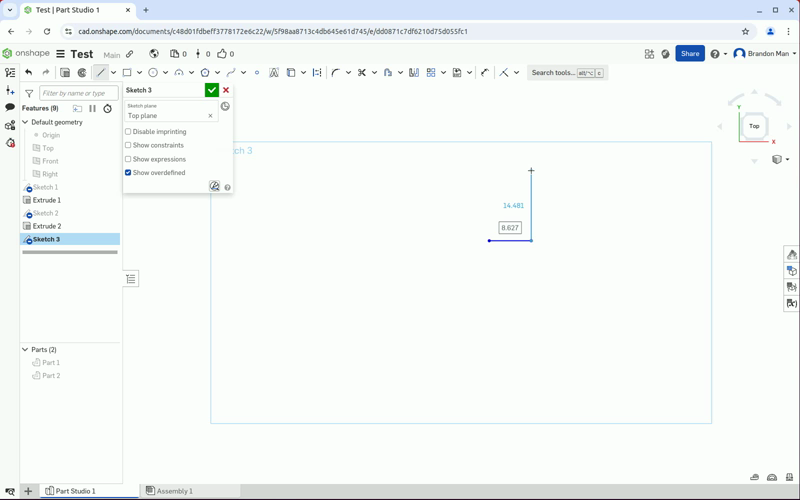
key_down(shift)
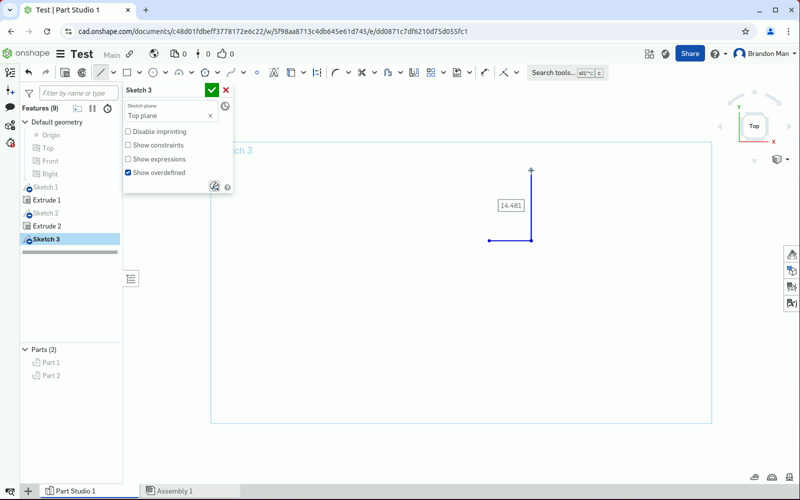
mouse_move(561, 170)
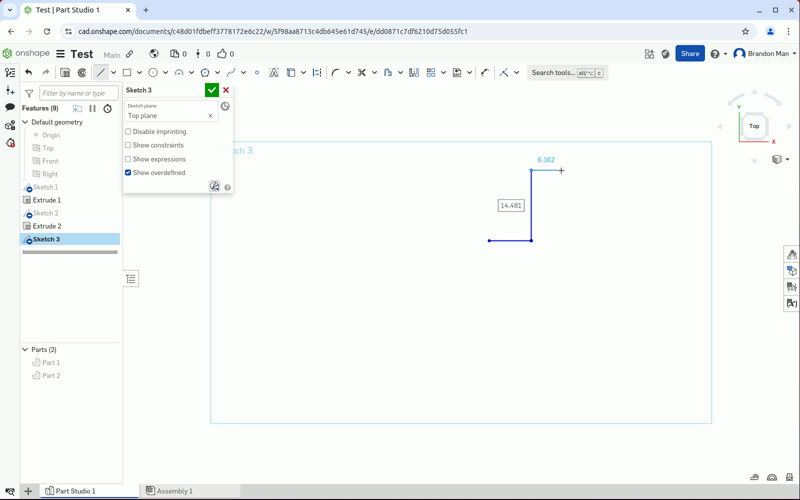
mouse_move(489, 212)
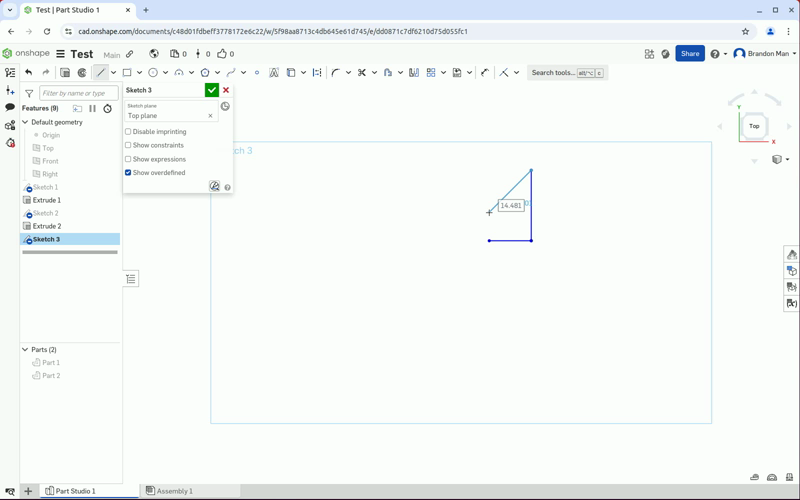
click(489, 212)
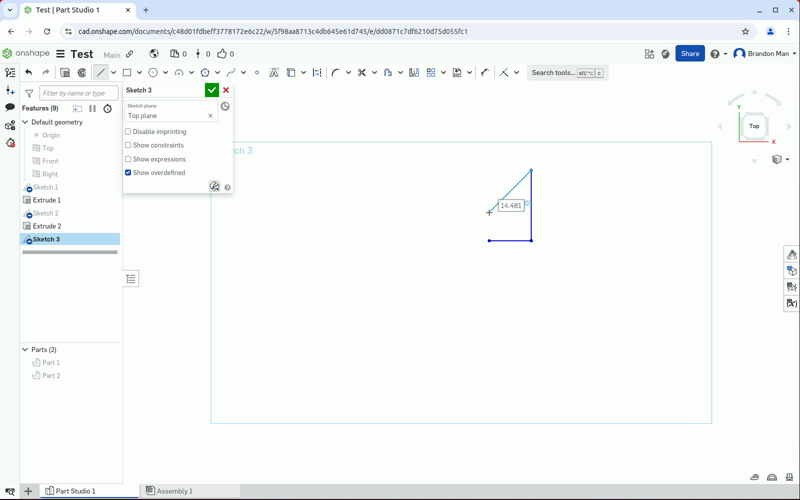
key_up(shift)
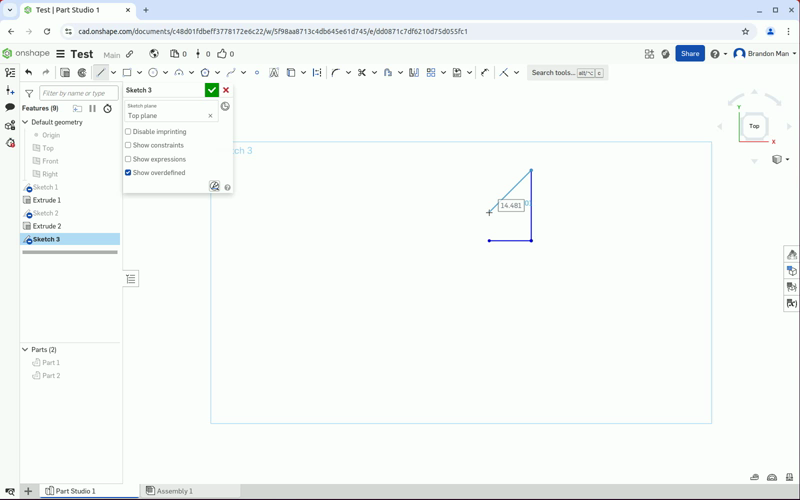
mouse_move(519, 212)
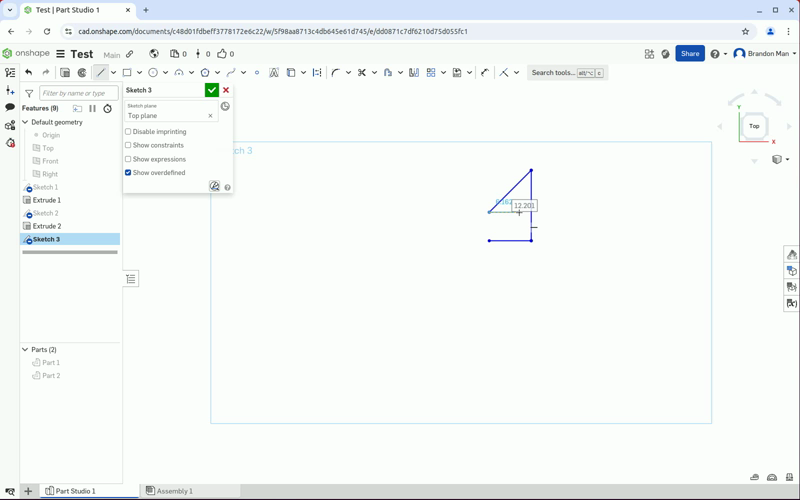
key_down(shift)
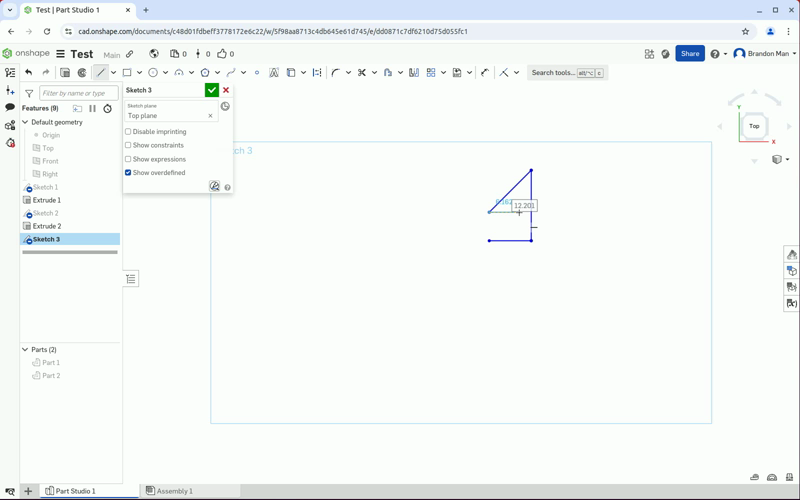
mouse_move(489, 240)
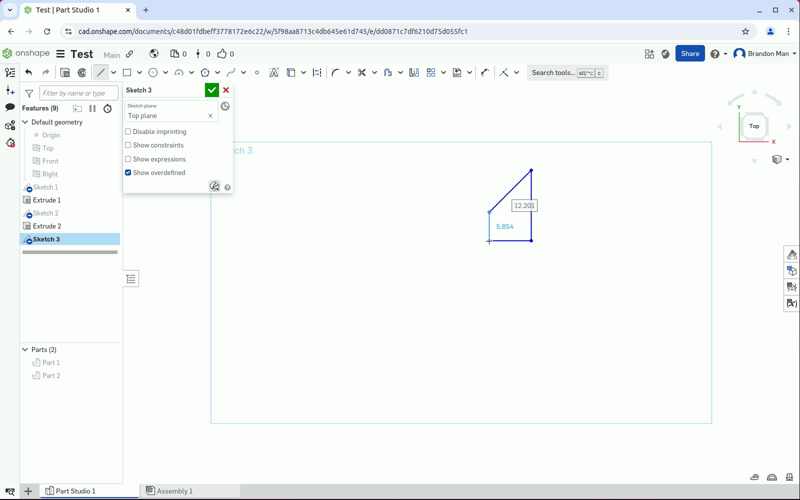
key_up(shift)
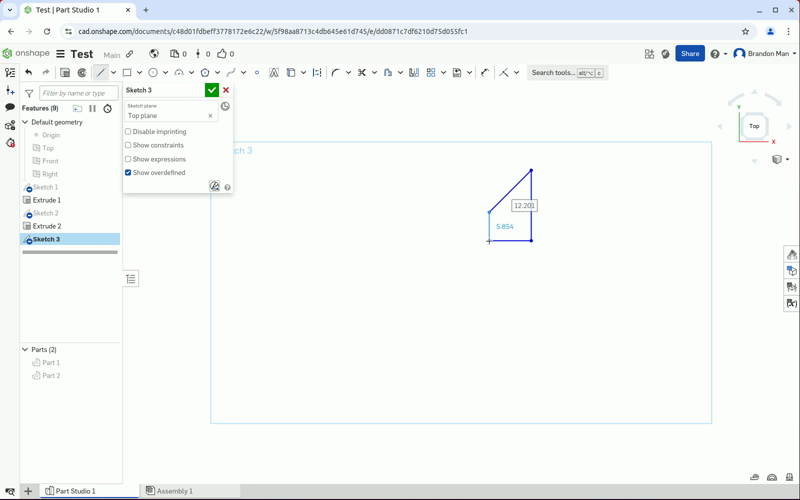
click(489, 240)
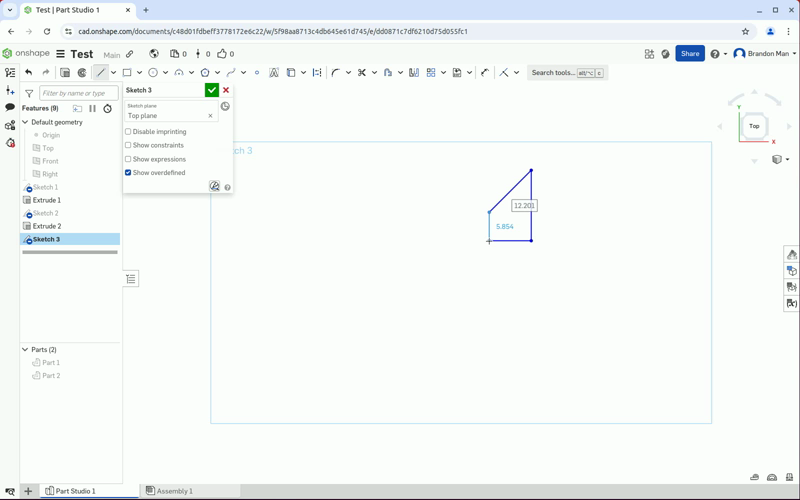
key(esc)
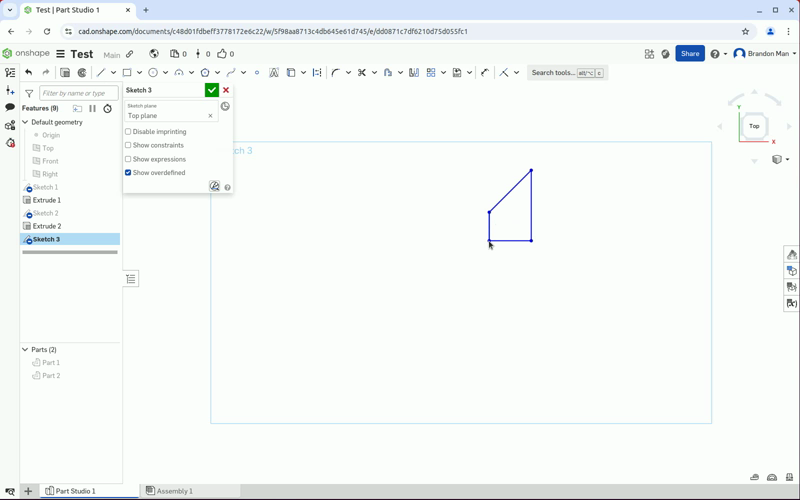
mouse_move(522, 187)
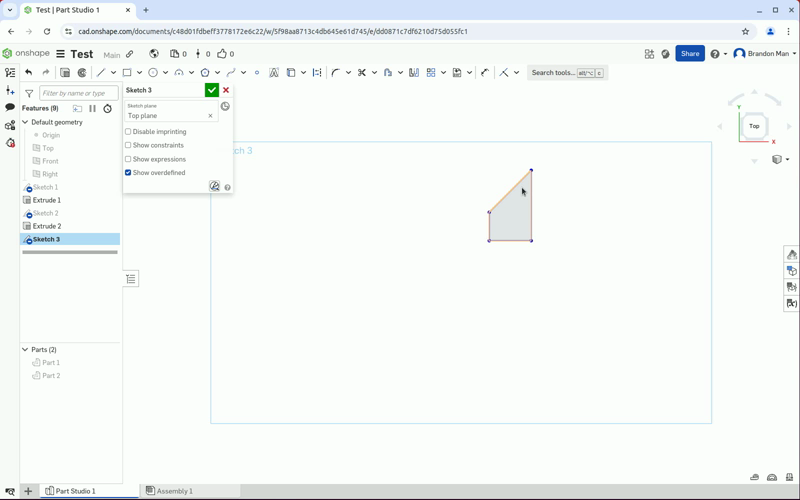
click(522, 187)
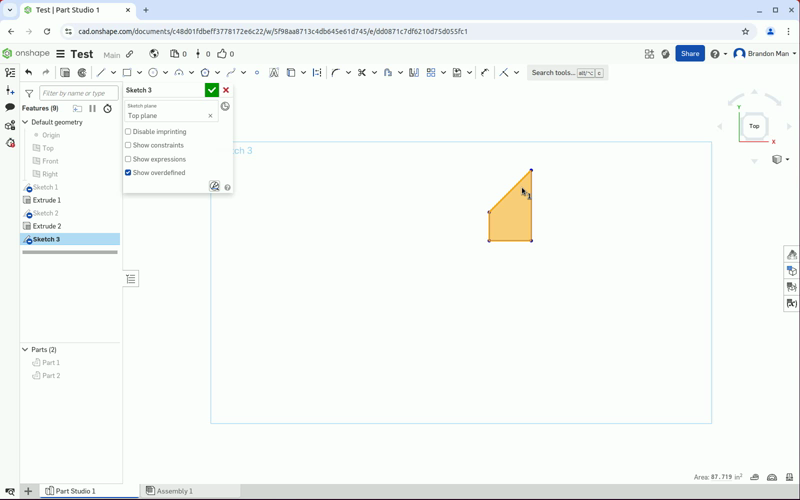
mouse_move(73, 352)
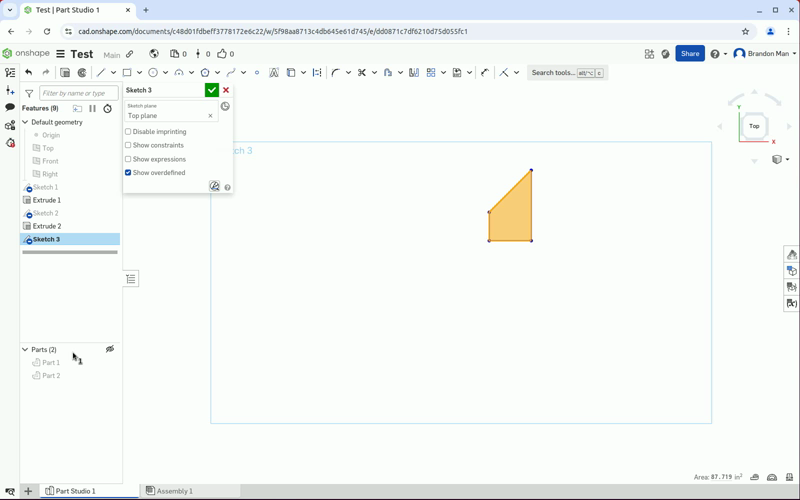
key(shift+y)
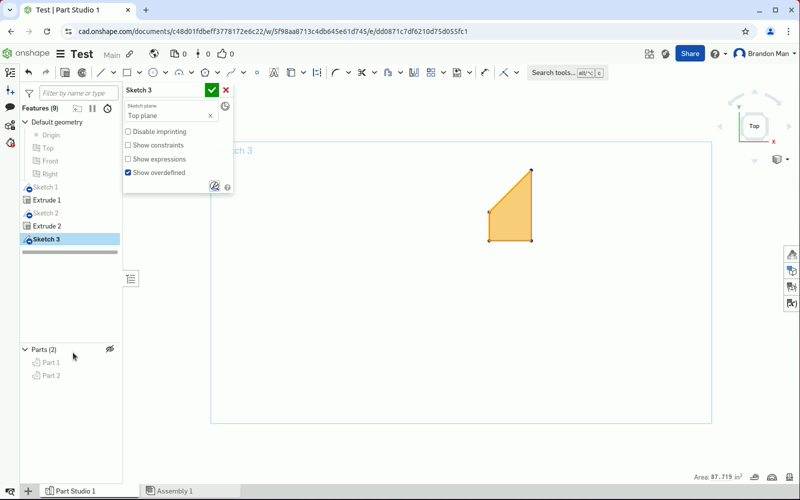
key(shift+e)
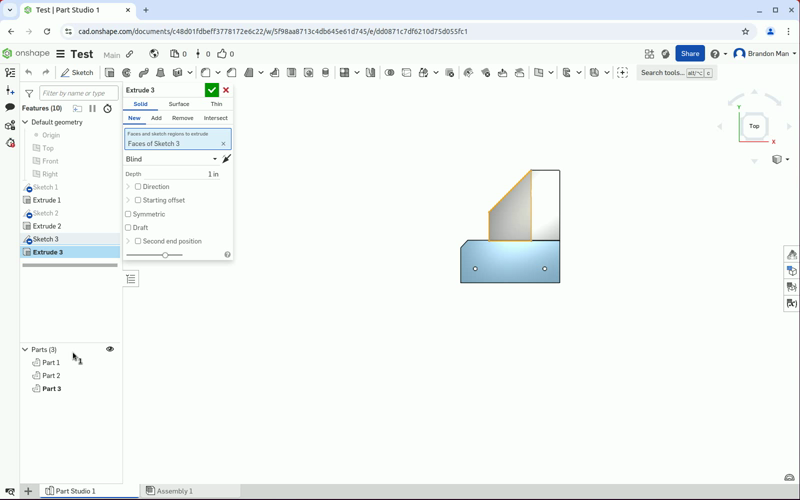
mouse_move(143, 106)
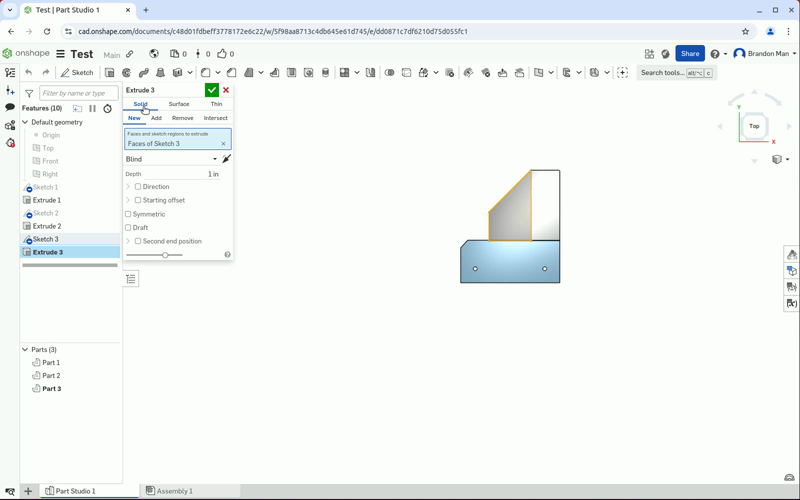
click(143, 106)
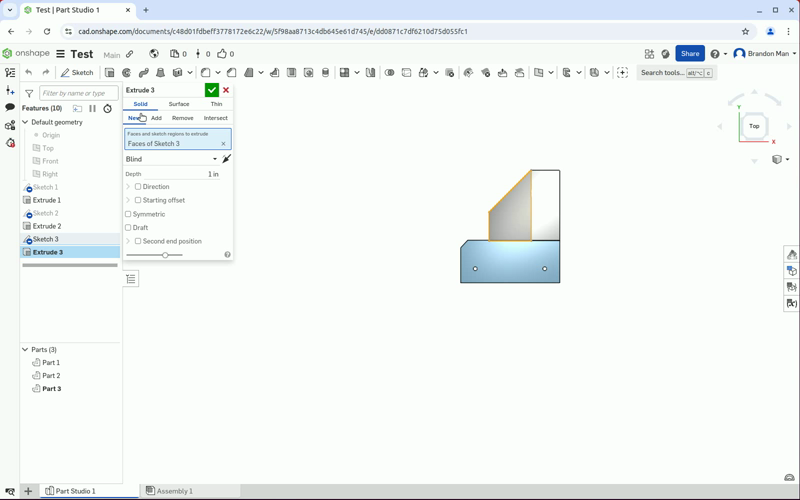
mouse_move(137, 120)
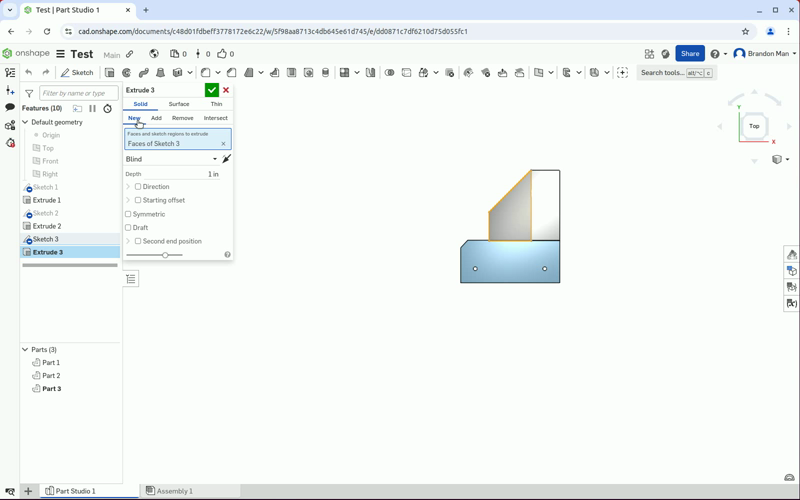
click(137, 120)
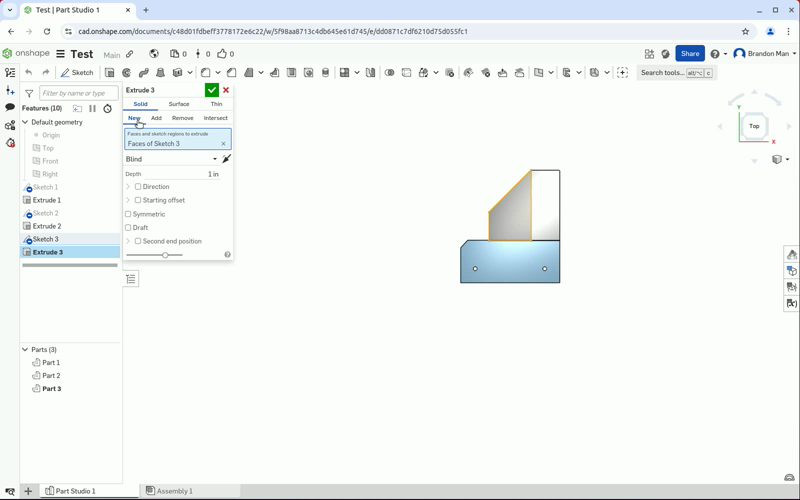
key(tab, 4)
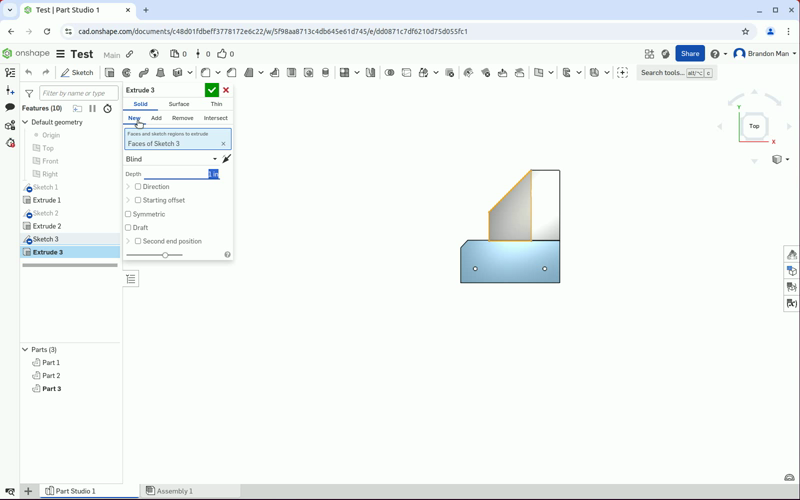
text(1.444)
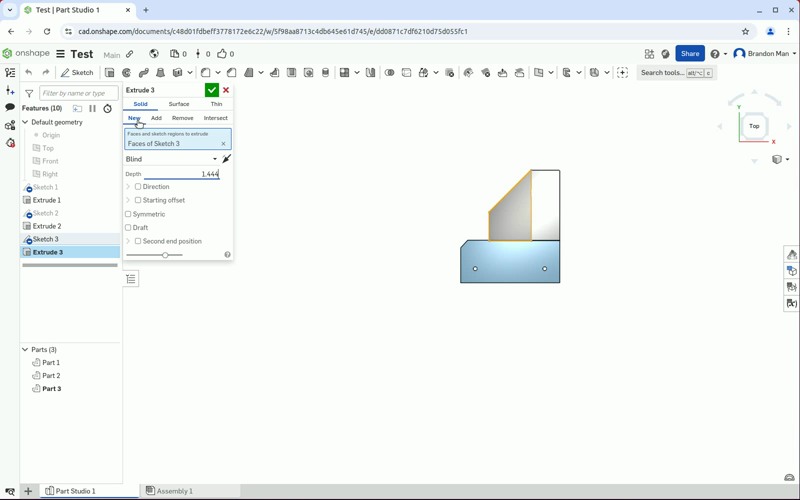
key(enter)
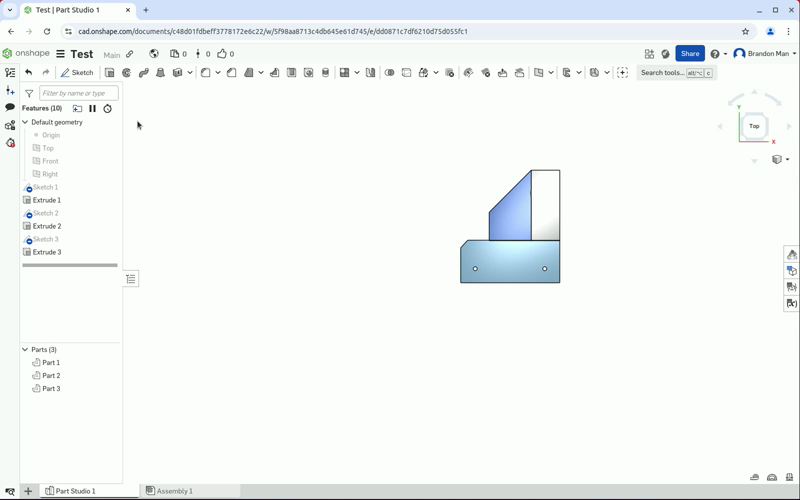
key(shift+h)
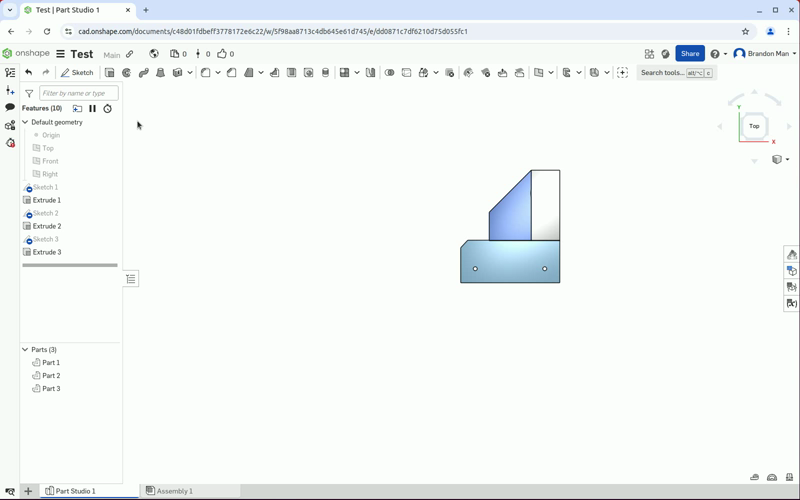
key(shift+h)
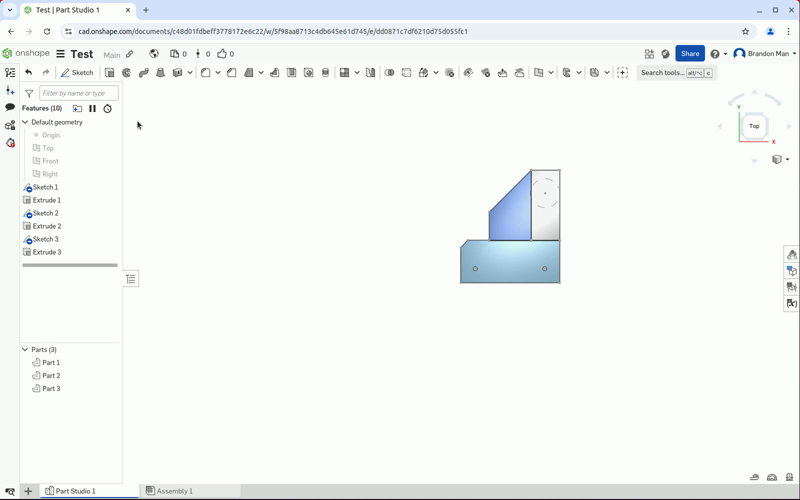
key(shift+7)
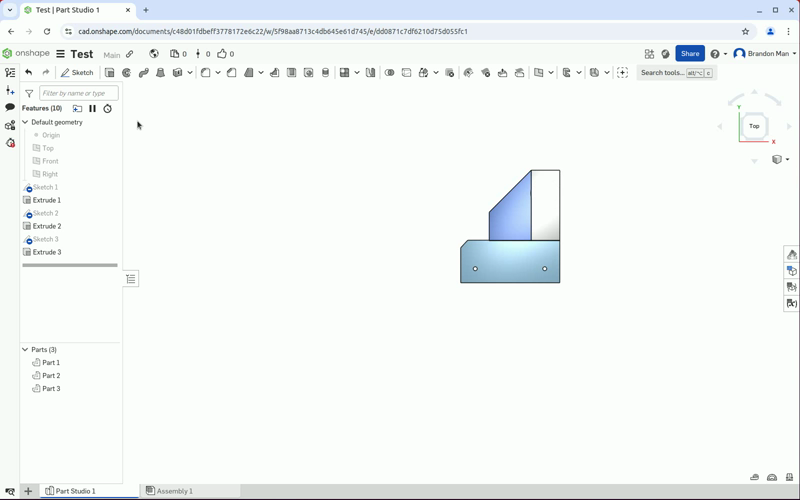
key(up, 3)
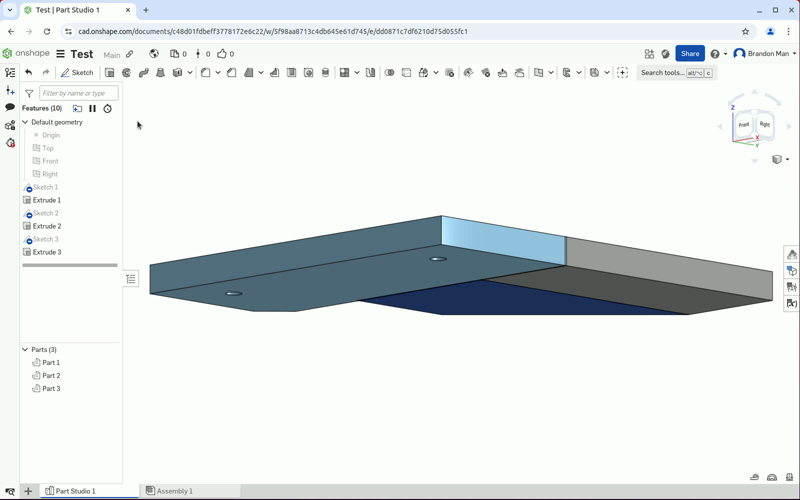
key(left, 3)
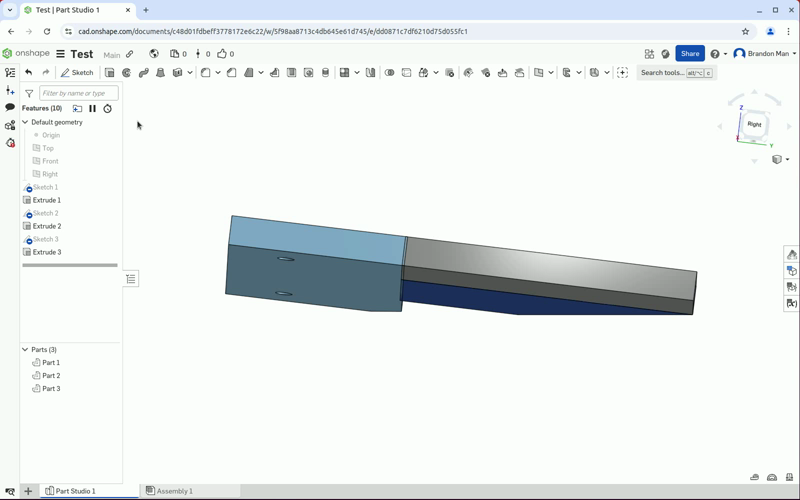
key(right, 3)
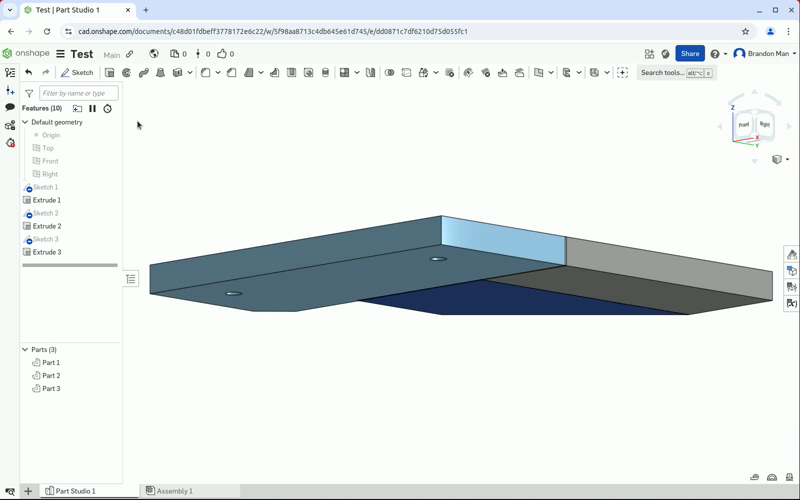
key(down, 3)
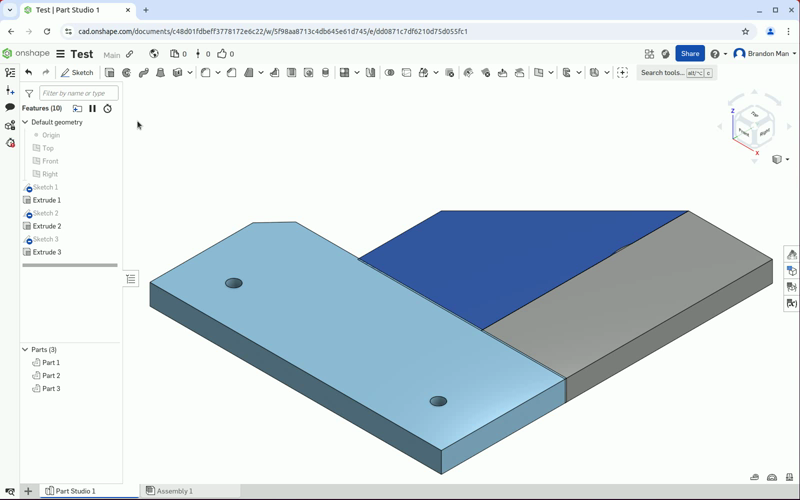
mouse_move(73, 189)
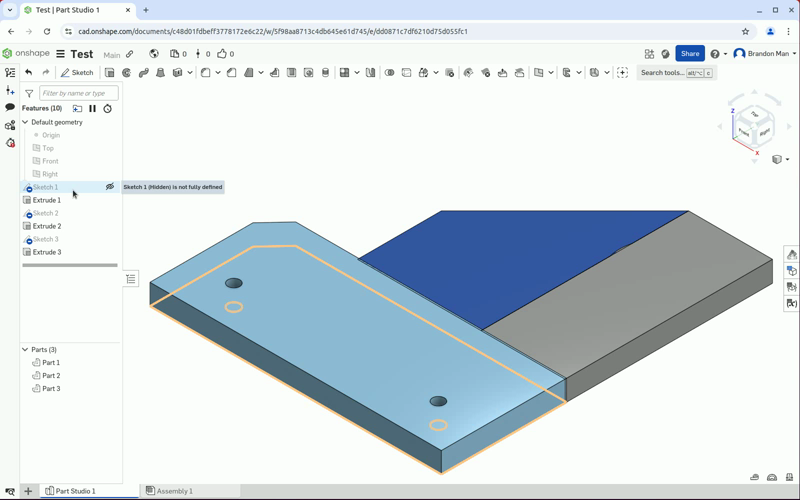
click(73, 189)